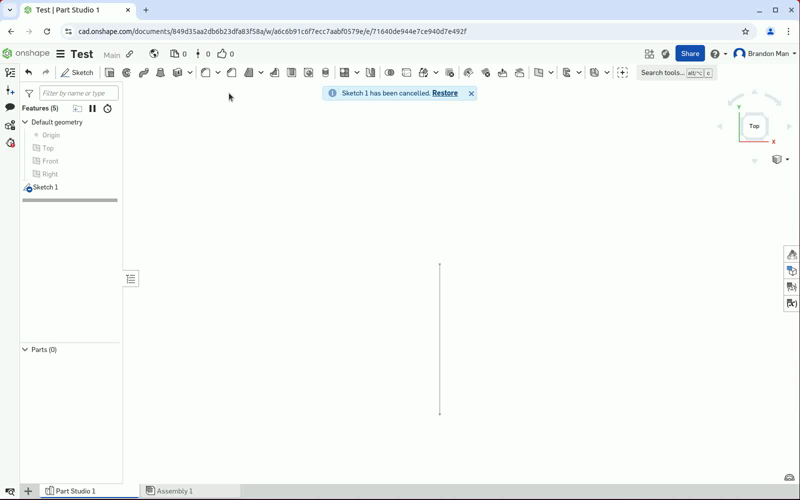
key(shift+h)
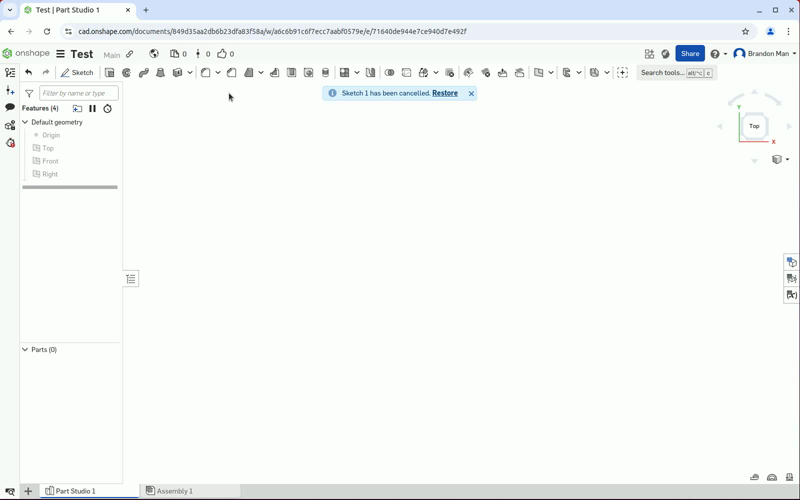
mouse_move(73, 352)
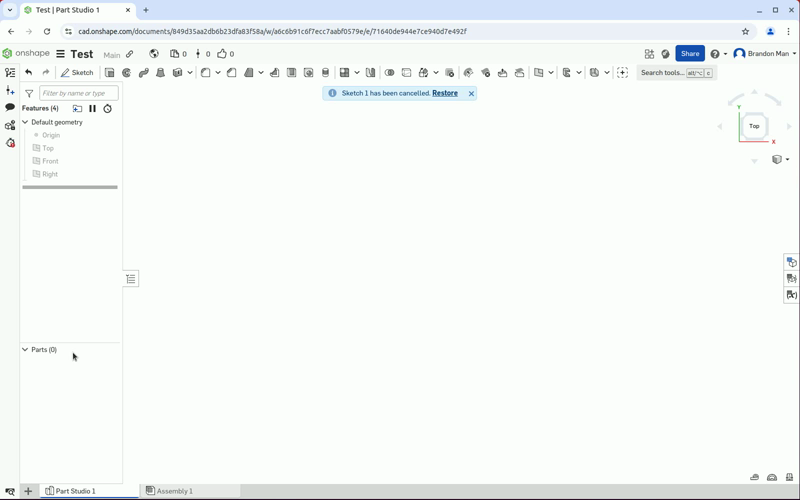
key(y)
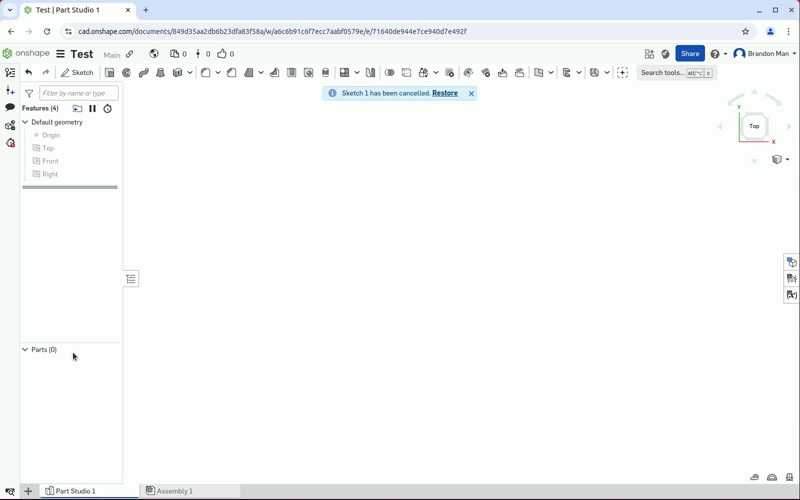
key(shift+p)
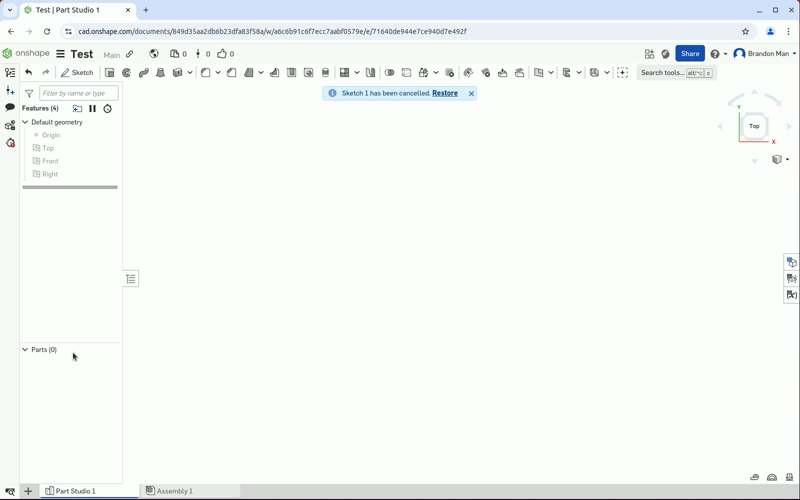
key(space)
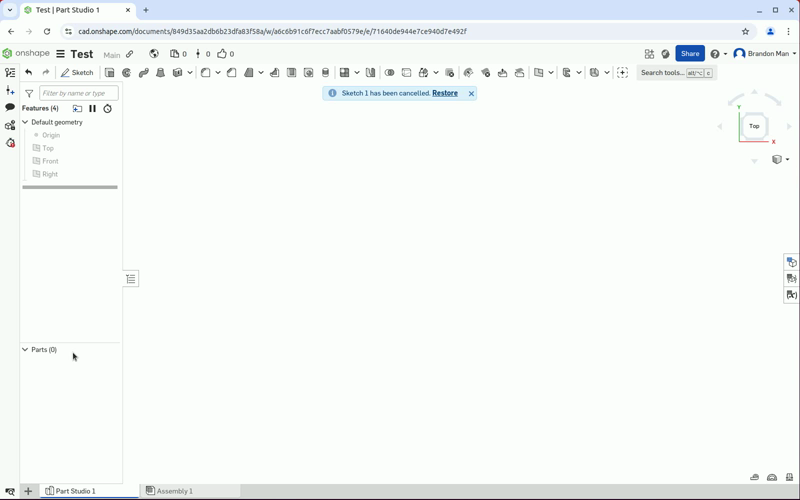
key_down(shift)
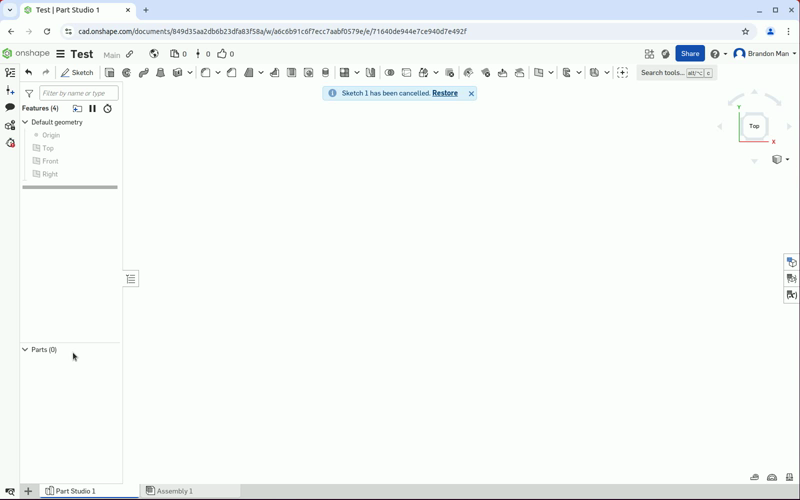
key(up)
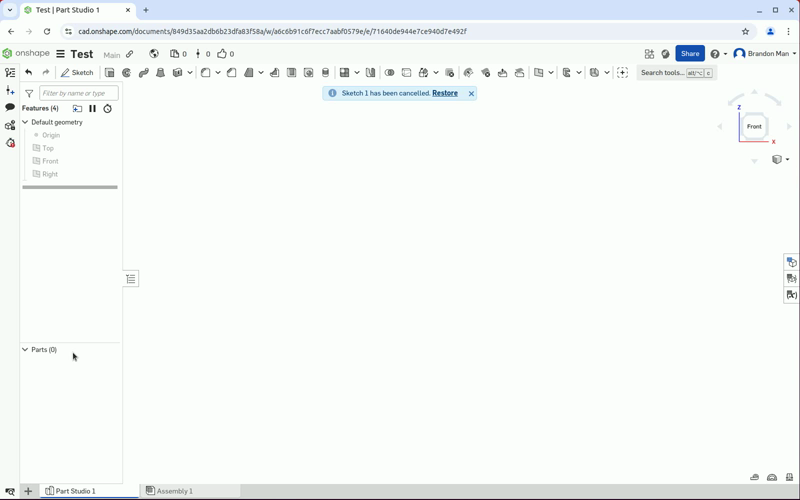
key_up(shift)
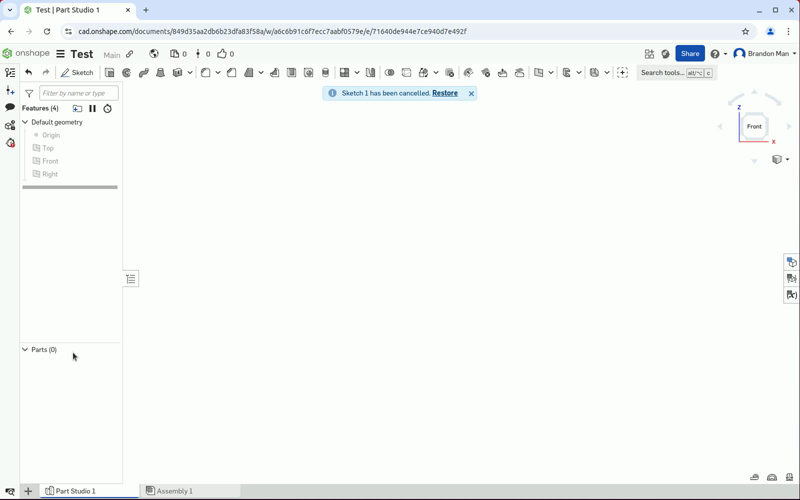
mouse_move(73, 352)
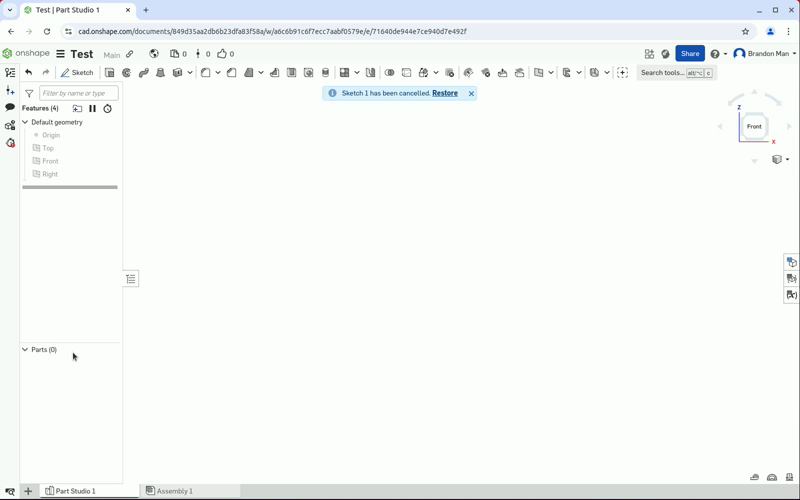
key(shift+y)
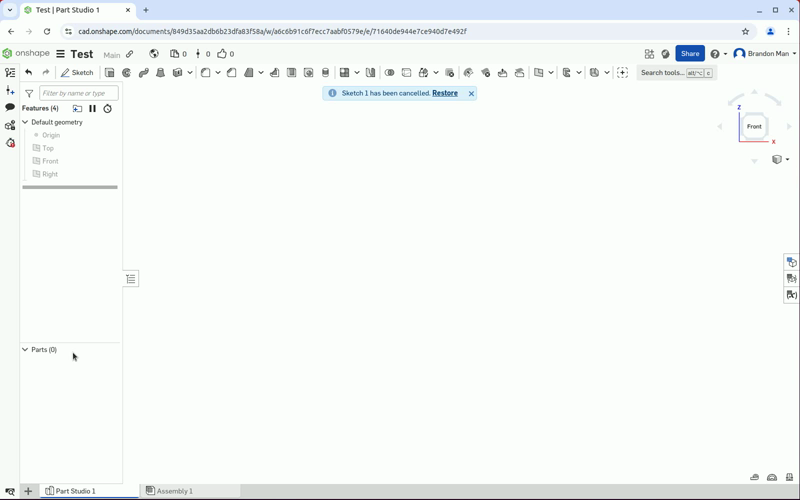
key(shift+s)
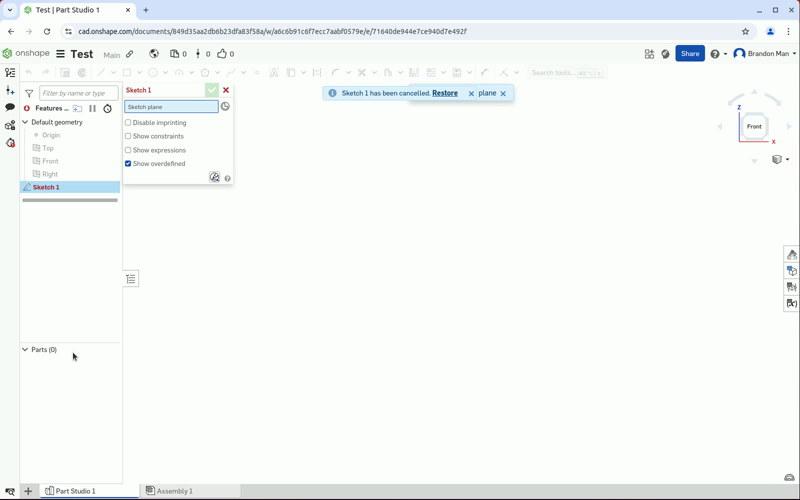
mouse_move(73, 163)
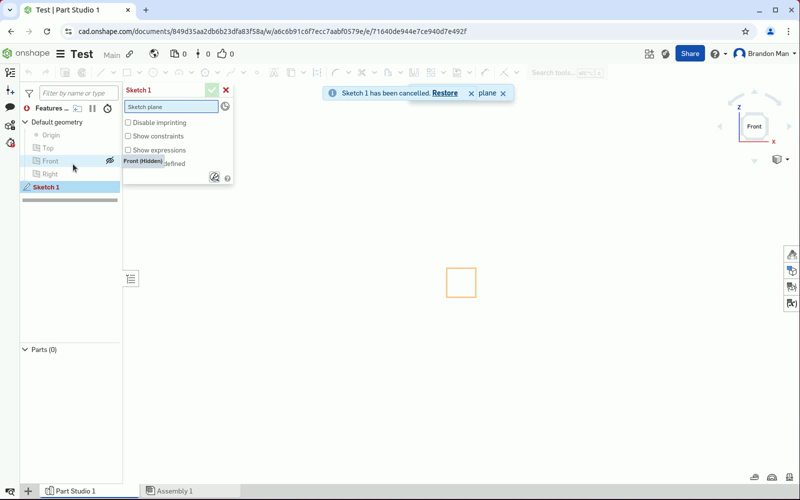
click(73, 163)
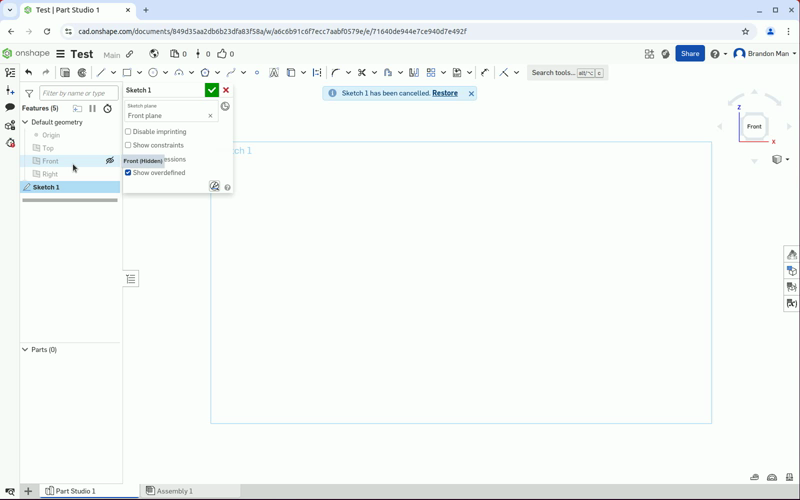
mouse_move(73, 352)
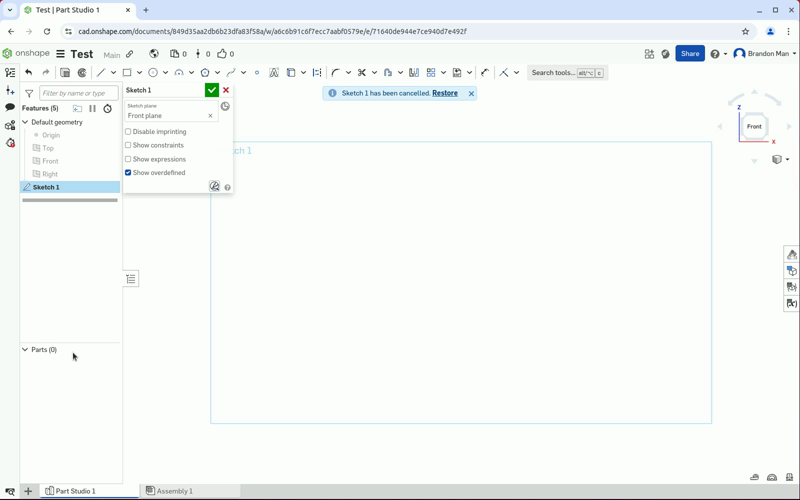
key(y)
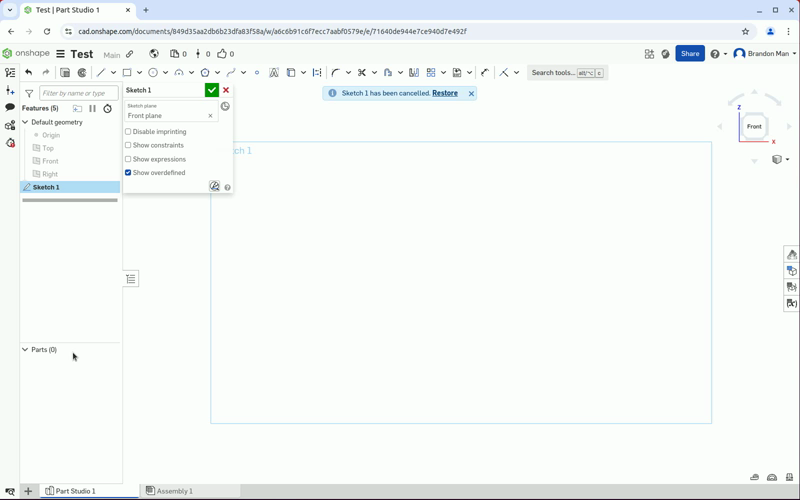
key(l)
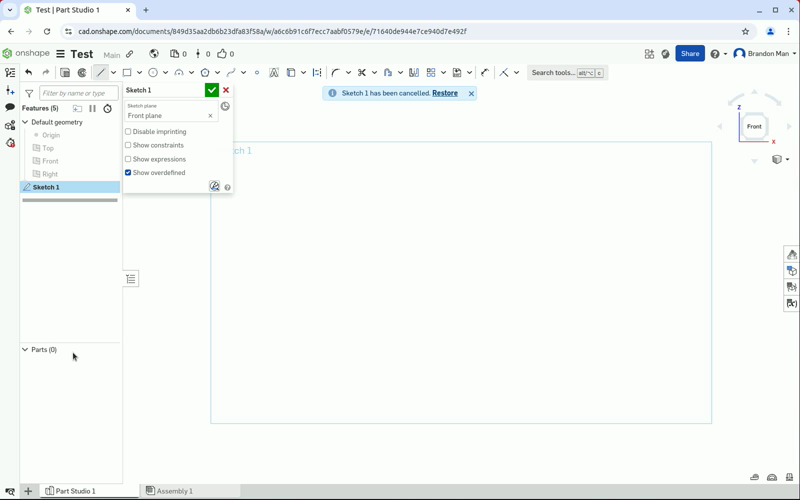
key_down(shift)
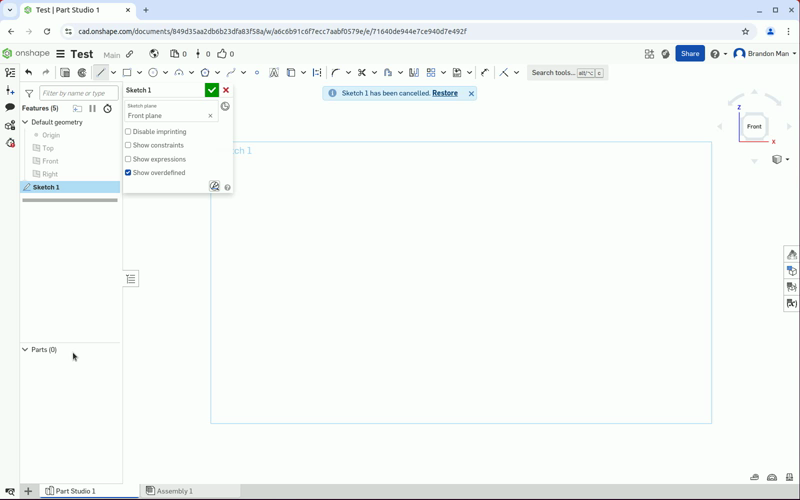
mouse_move(437, 395)
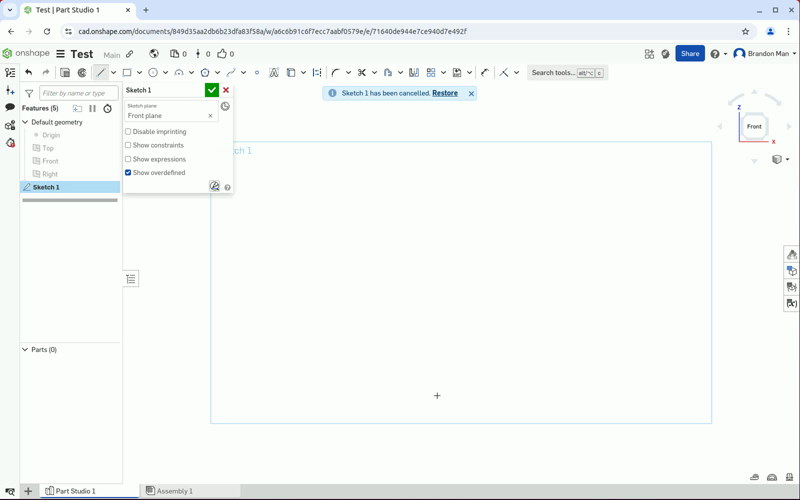
click(437, 395)
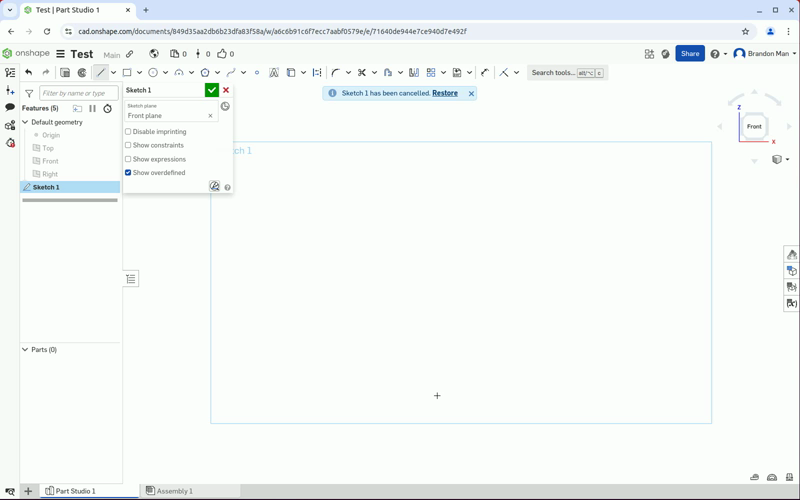
key_up(shift)
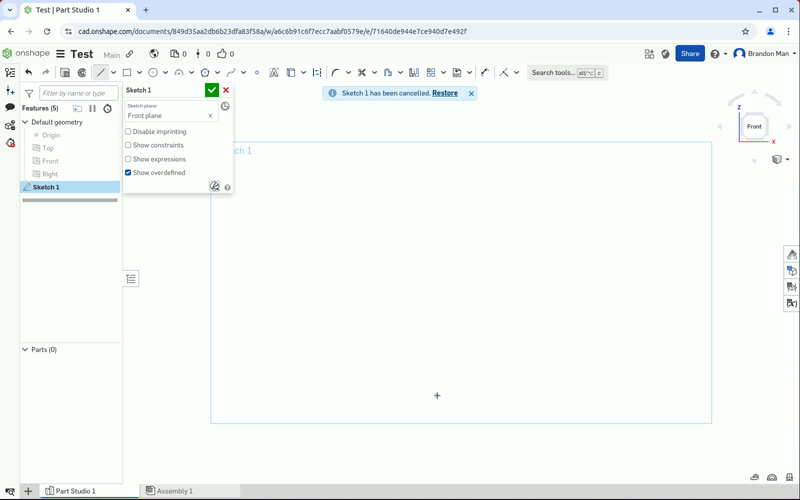
key_down(shift)
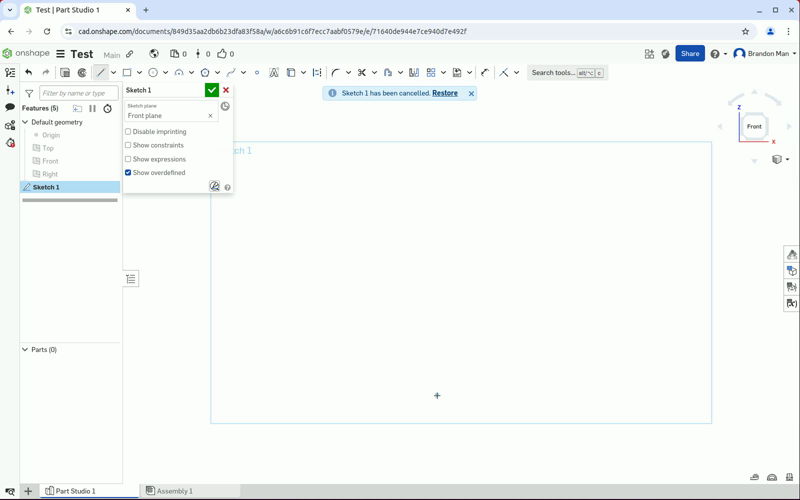
mouse_move(467, 395)
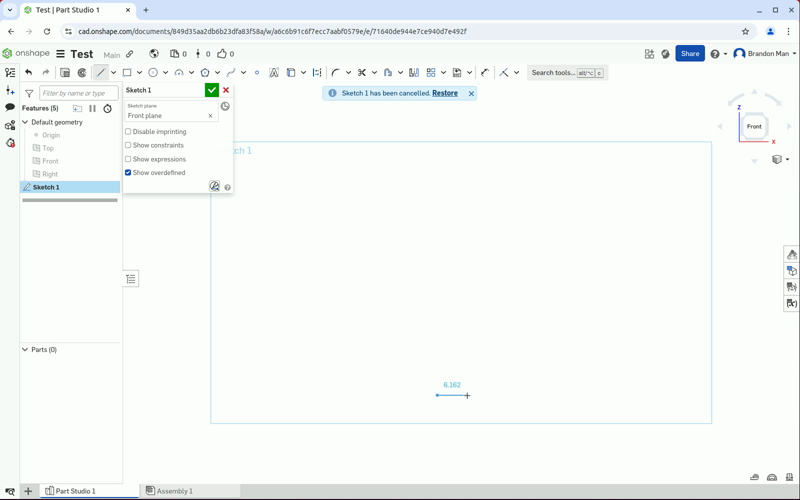
mouse_move(480, 395)
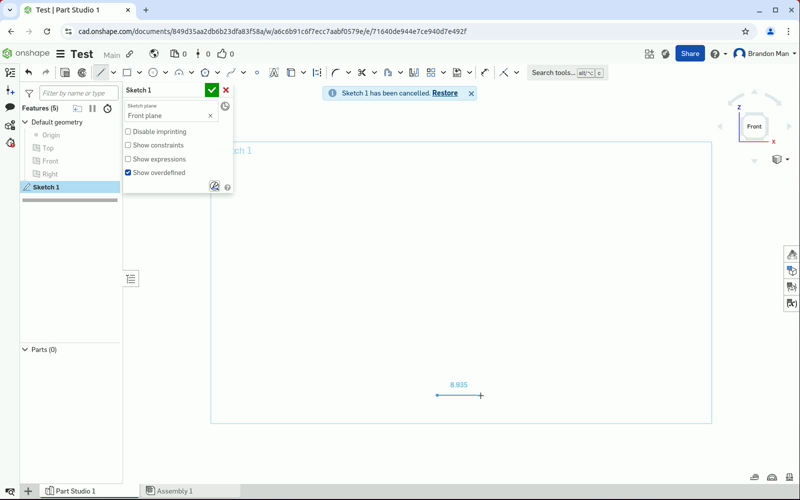
click(480, 395)
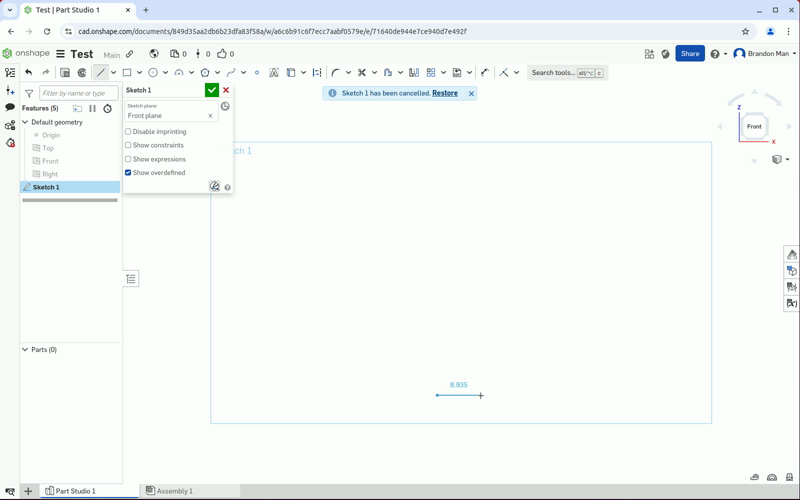
key_up(shift)
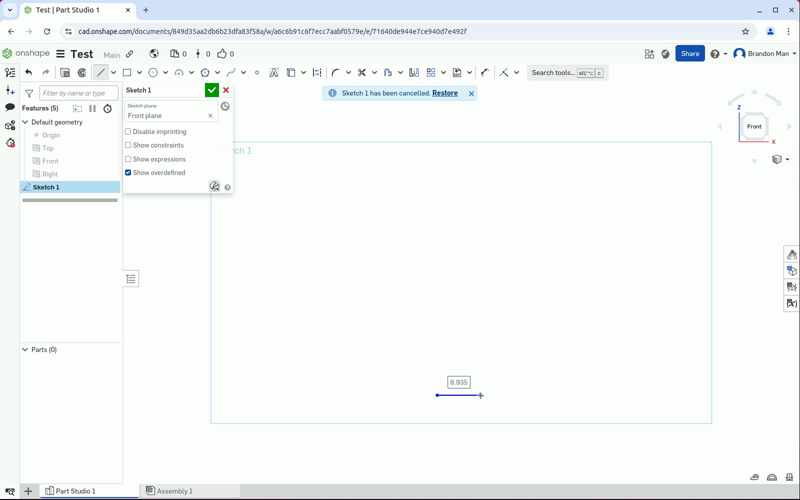
key_down(shift)
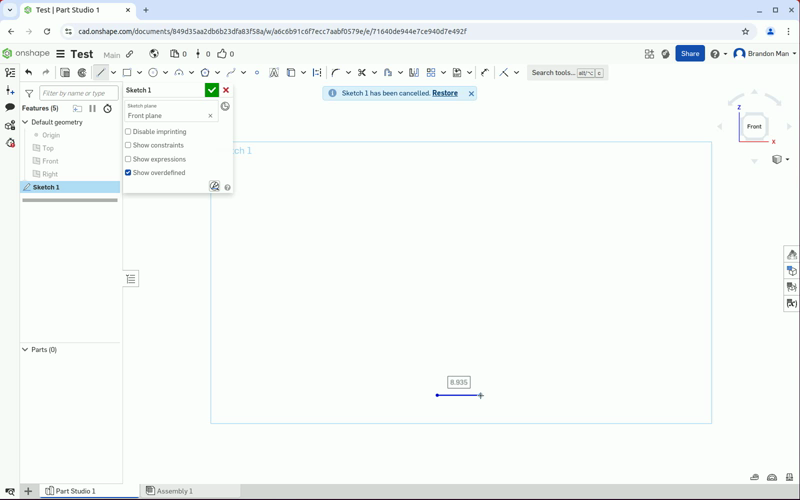
mouse_move(510, 395)
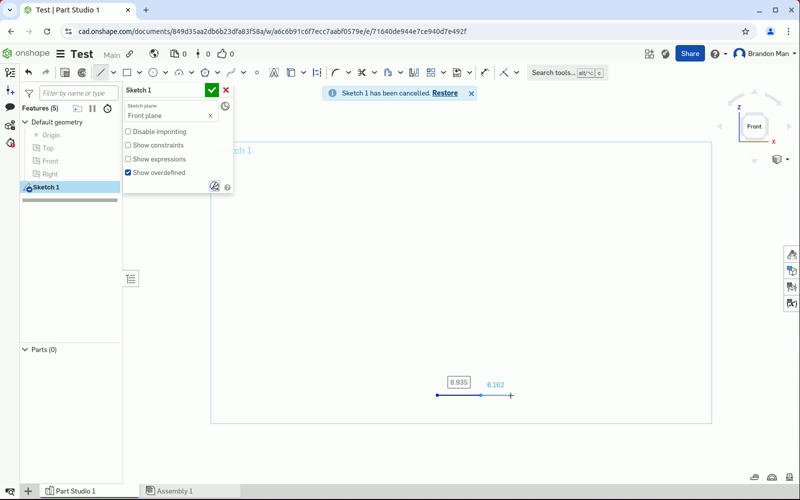
mouse_move(480, 338)
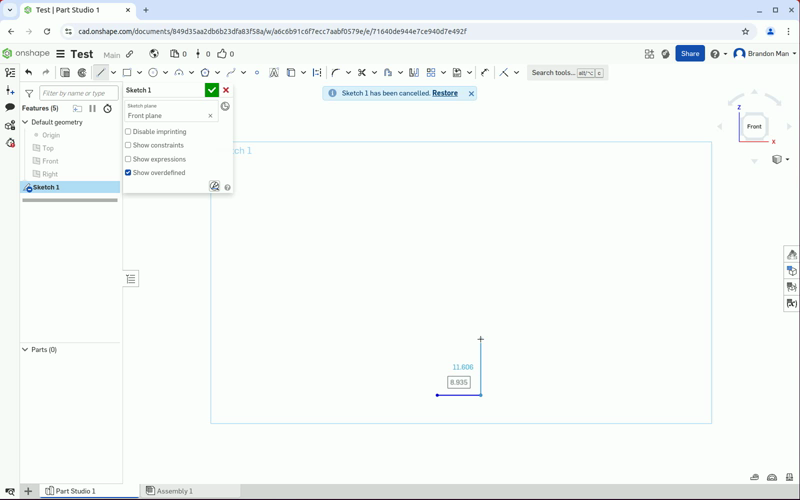
click(480, 338)
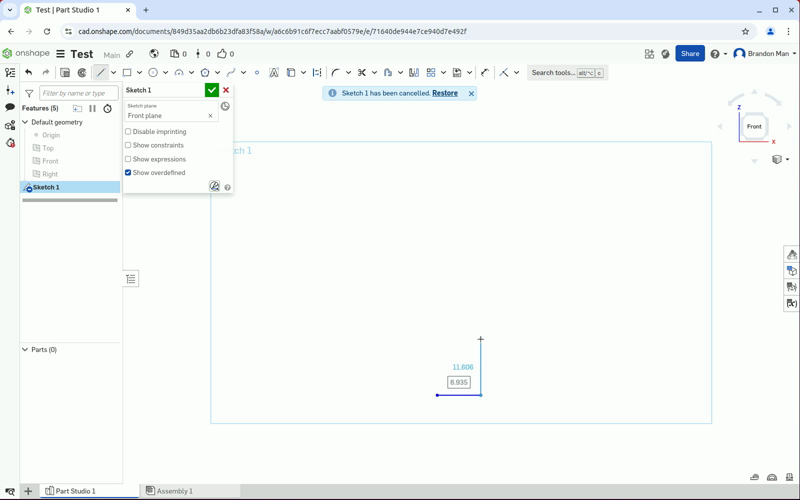
key_up(shift)
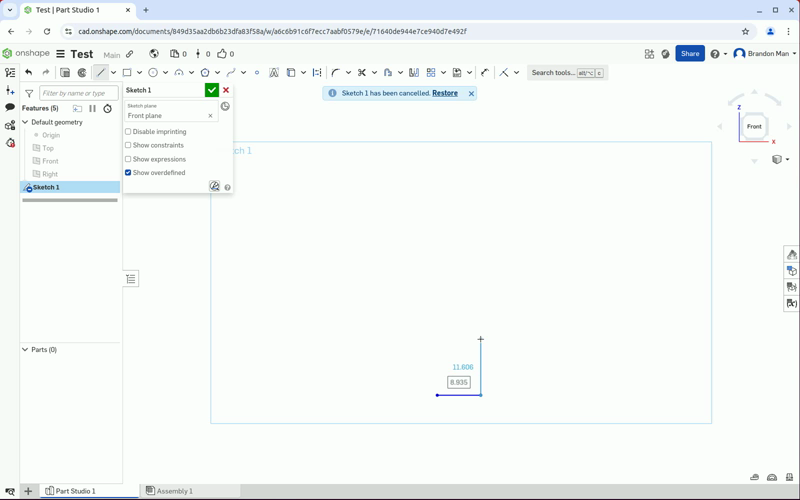
key(esc)
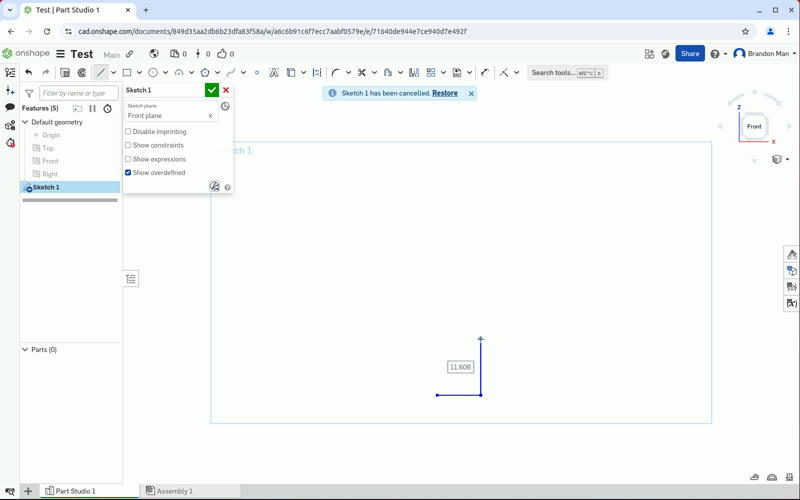
key(a)
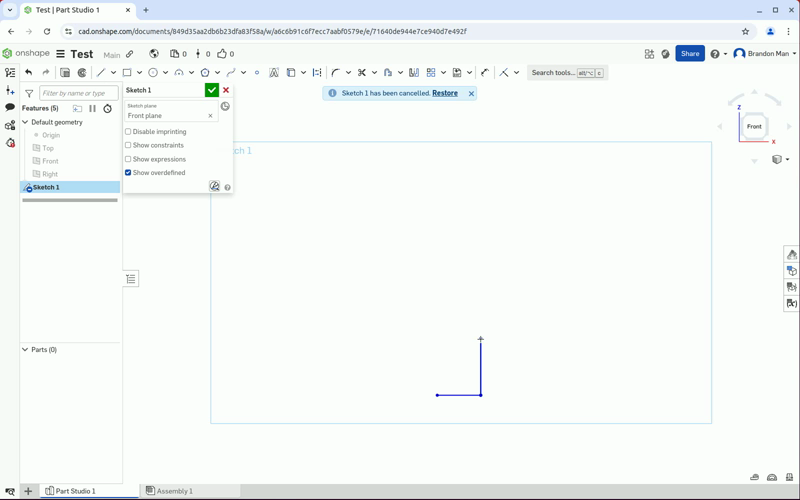
mouse_move(480, 338)
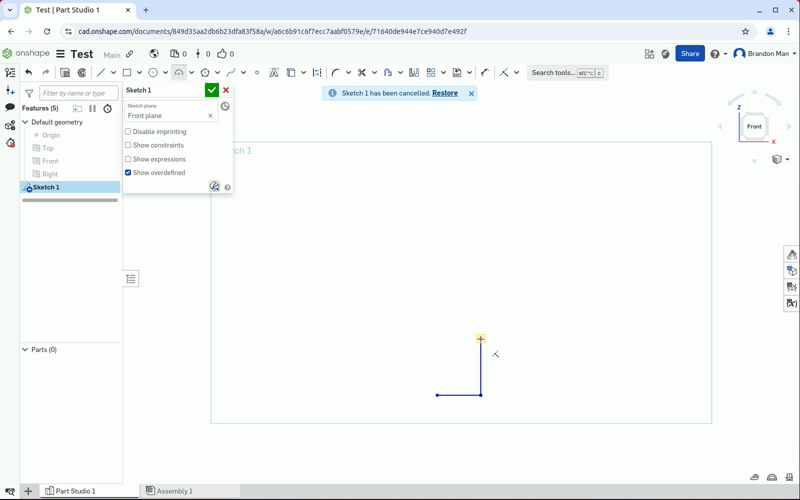
click(480, 338)
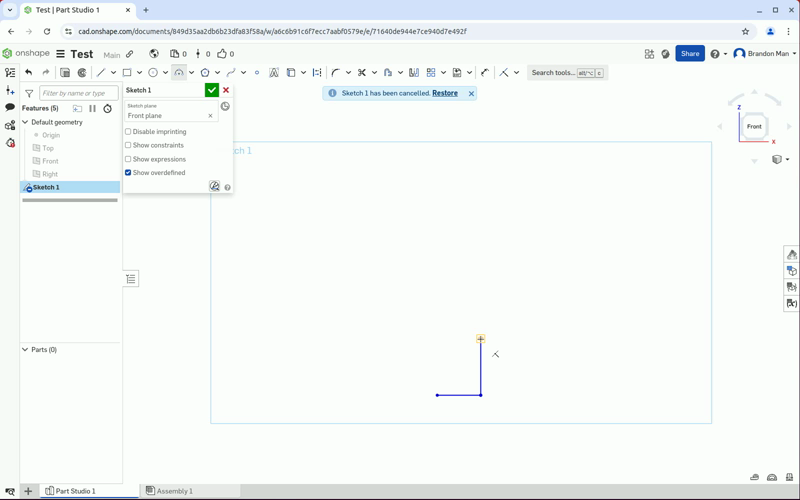
key_down(shift)
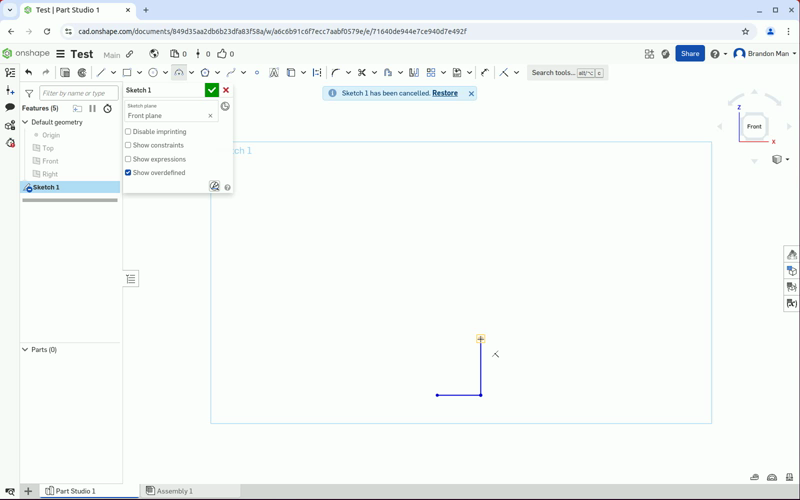
mouse_move(437, 337)
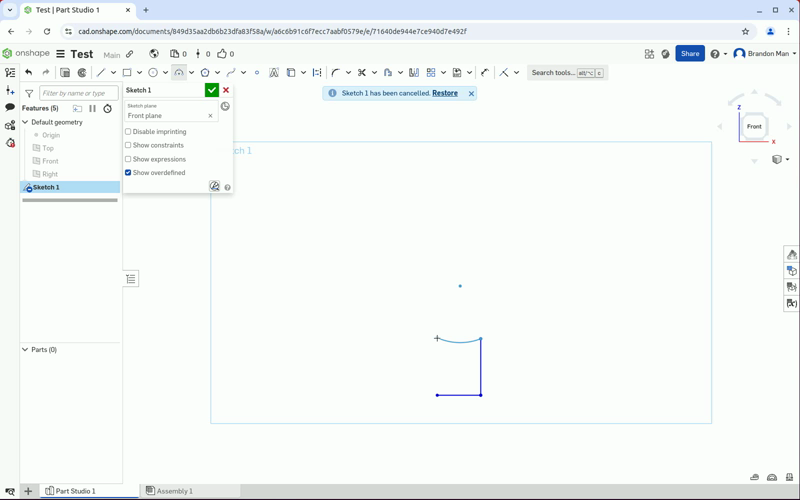
click(437, 337)
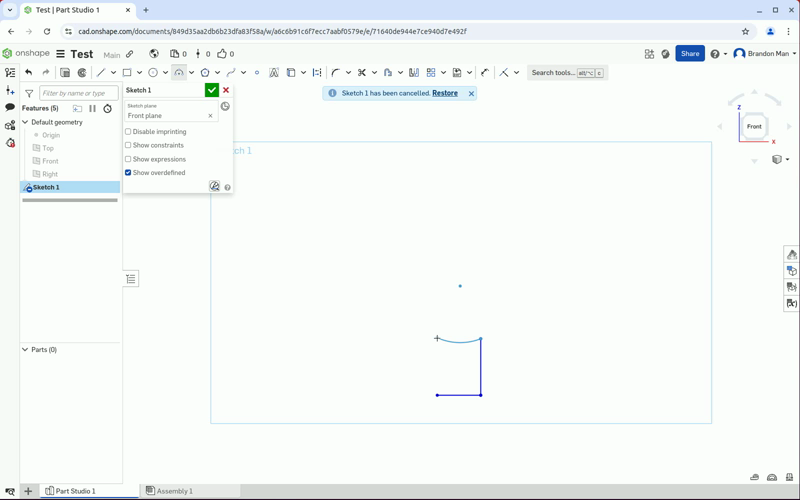
mouse_move(458, 342)
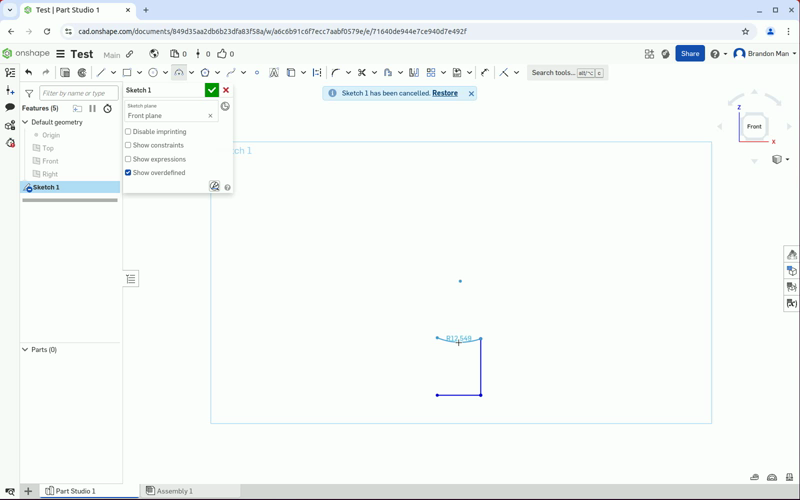
click(458, 342)
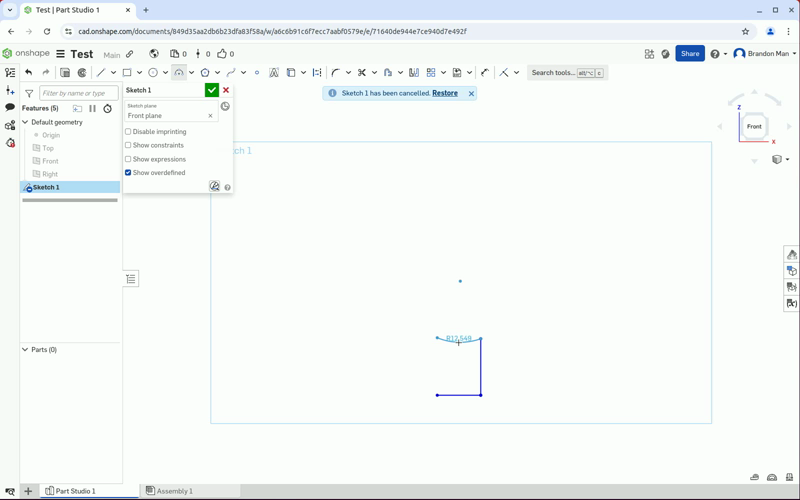
key_up(shift)
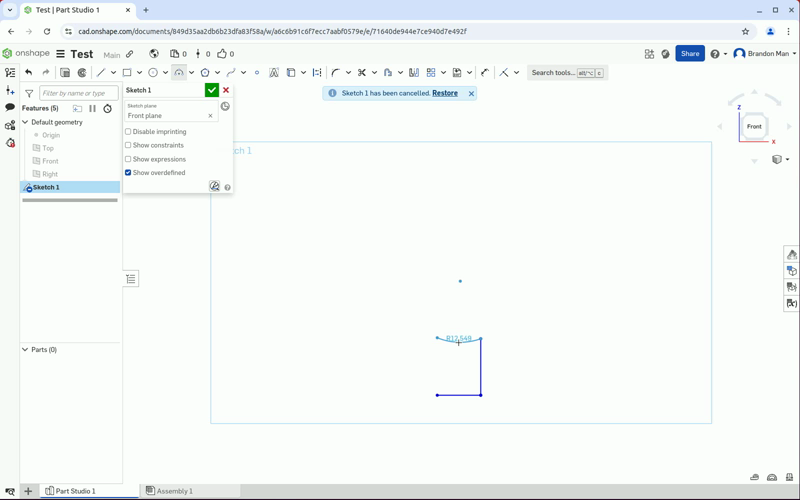
key(esc)
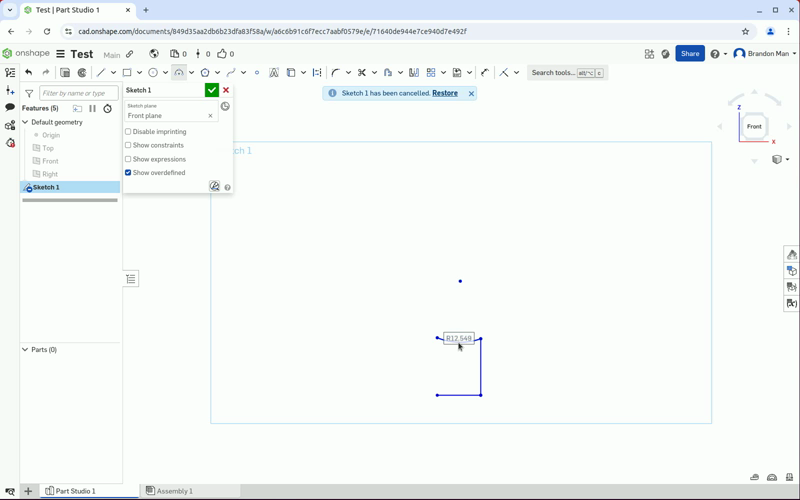
key(l)
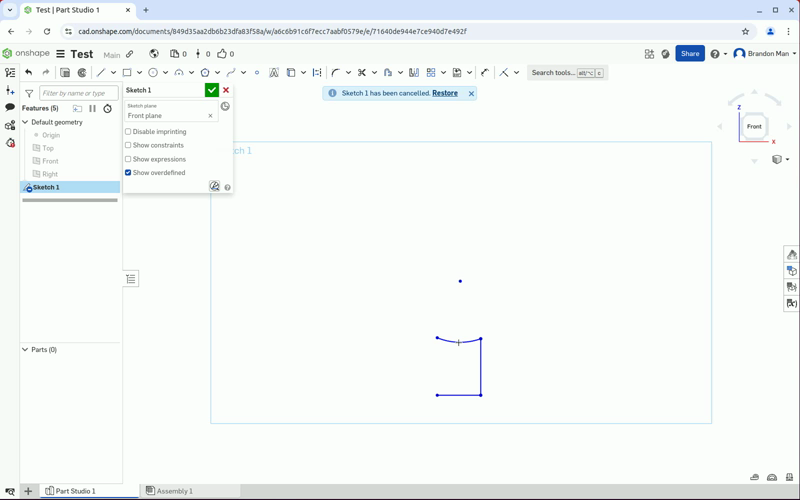
mouse_move(437, 337)
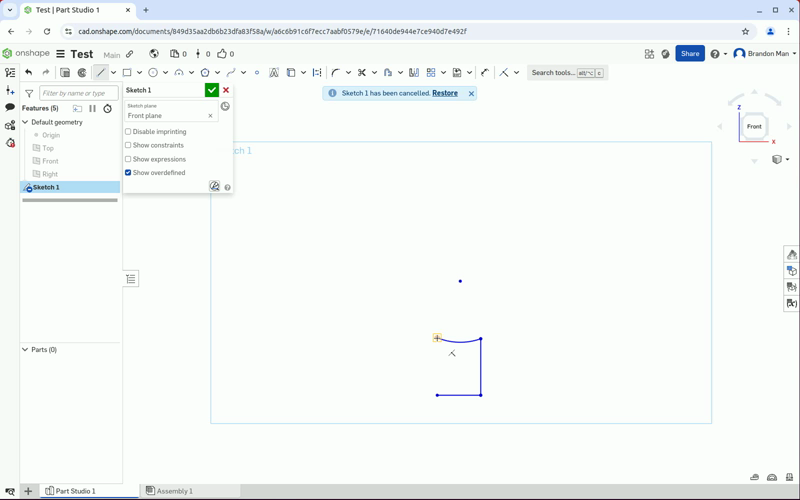
click(437, 337)
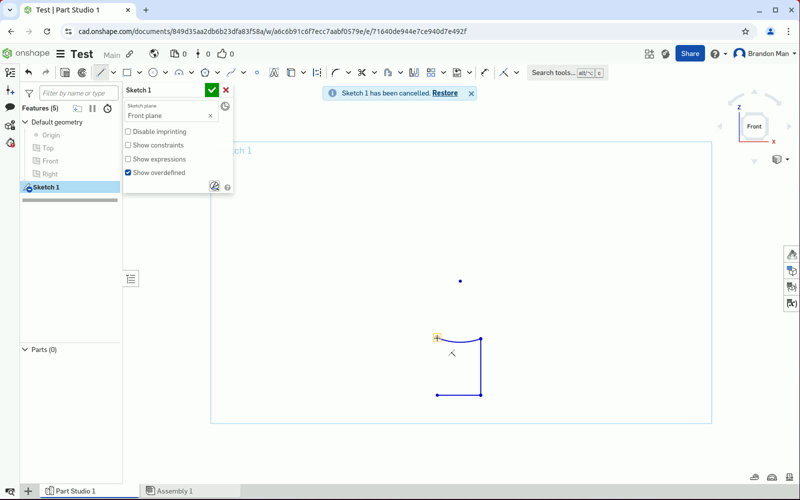
mouse_move(467, 337)
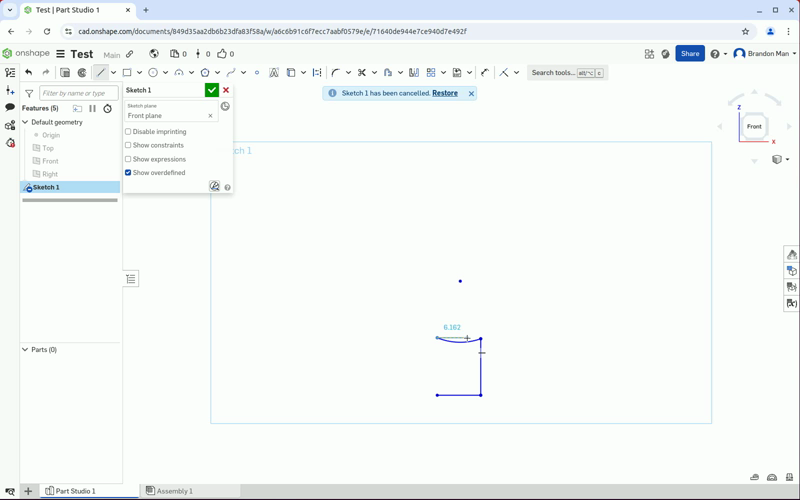
key_down(shift)
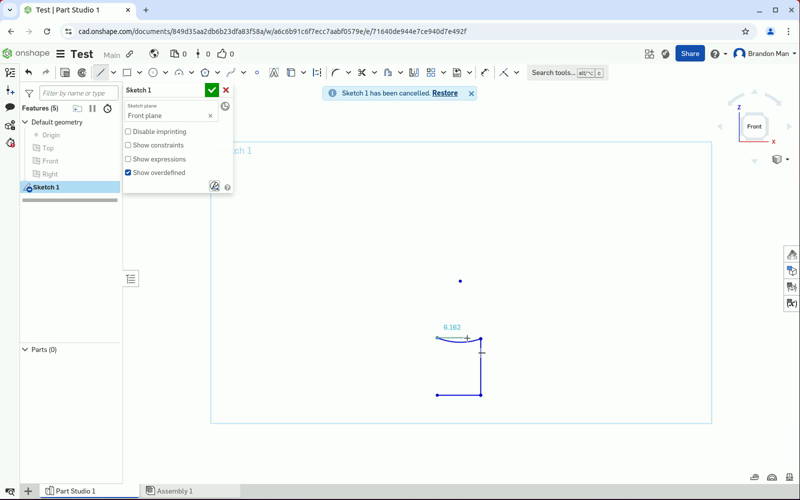
mouse_move(437, 395)
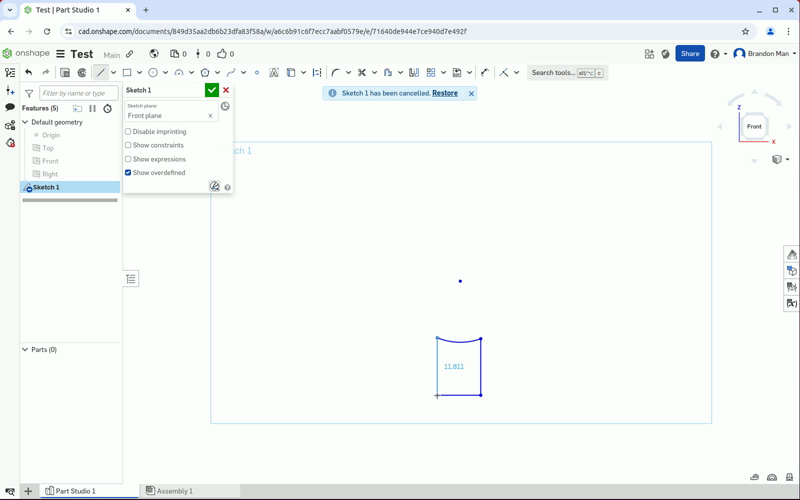
key_up(shift)
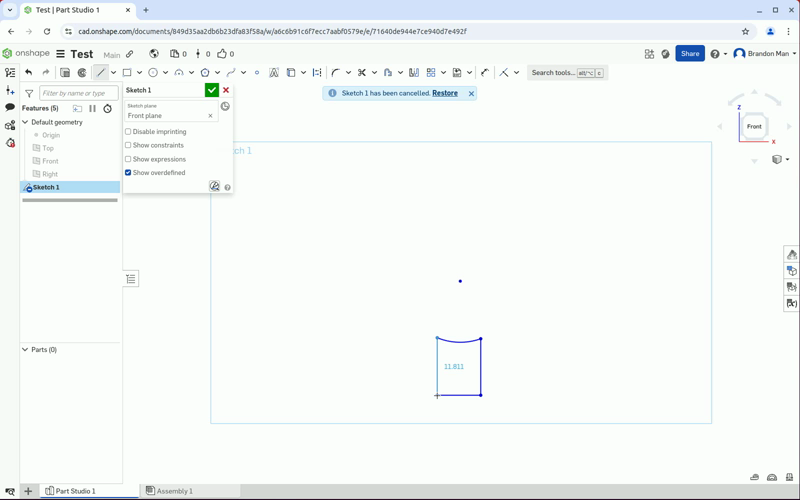
click(437, 395)
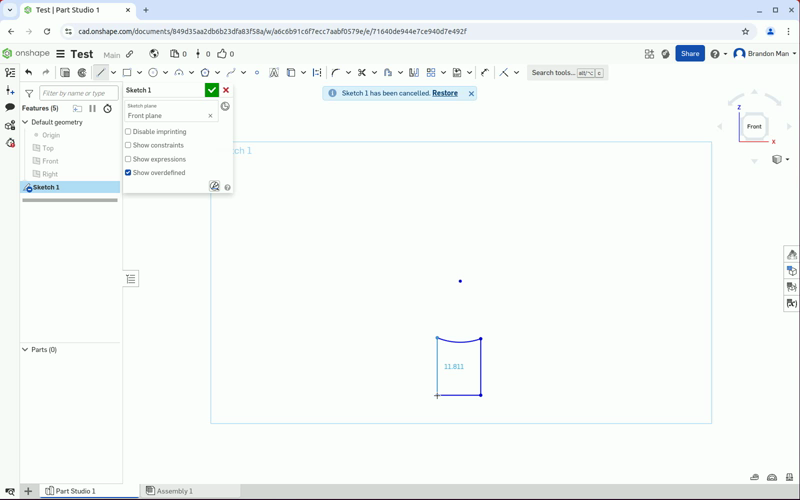
key(esc)
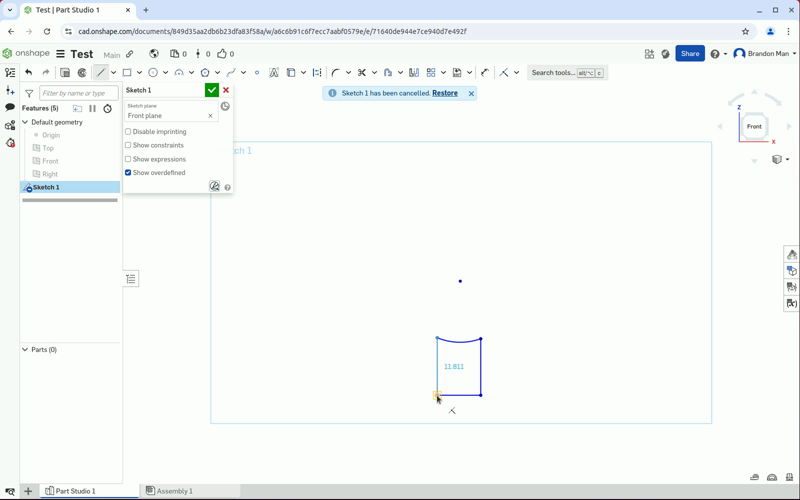
mouse_move(472, 364)
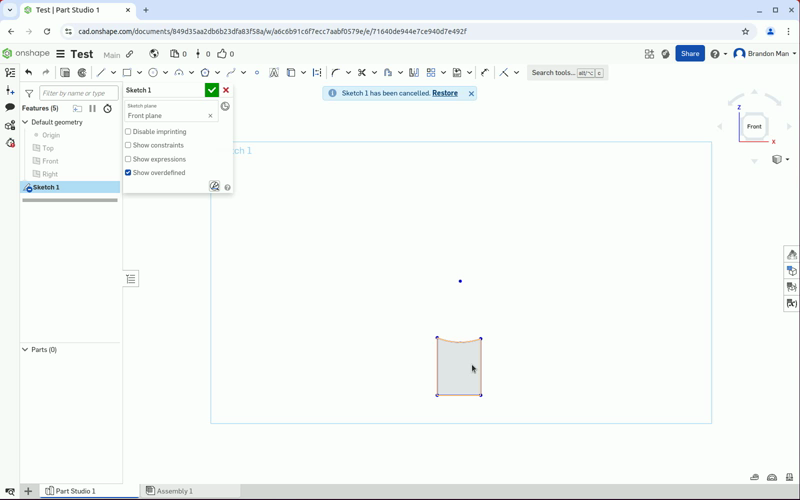
click(472, 364)
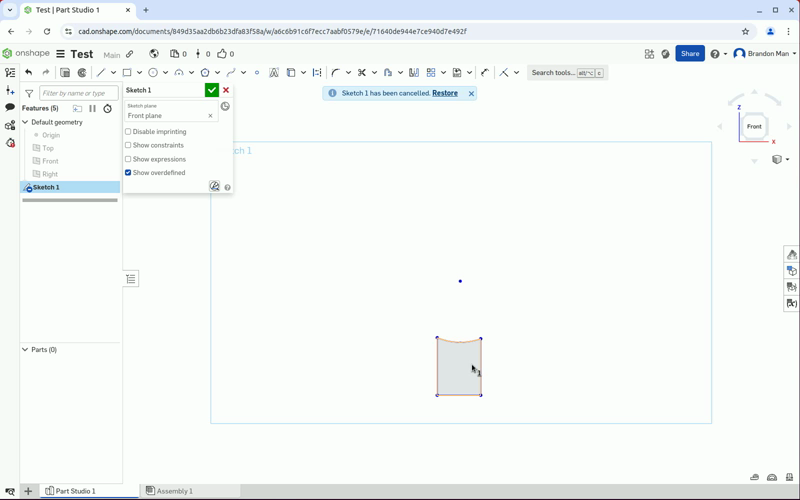
mouse_move(73, 352)
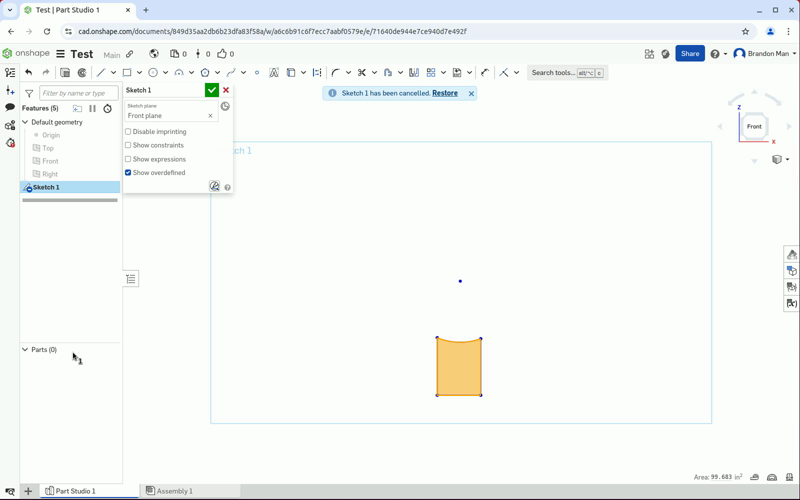
key(shift+y)
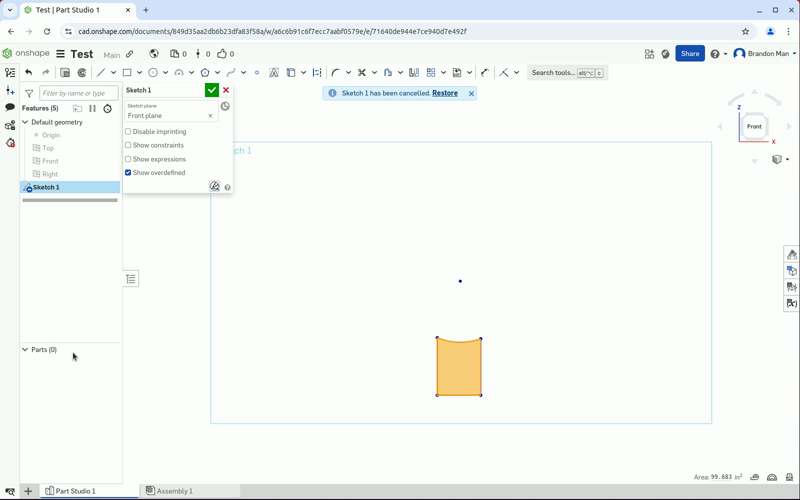
key(shift+e)
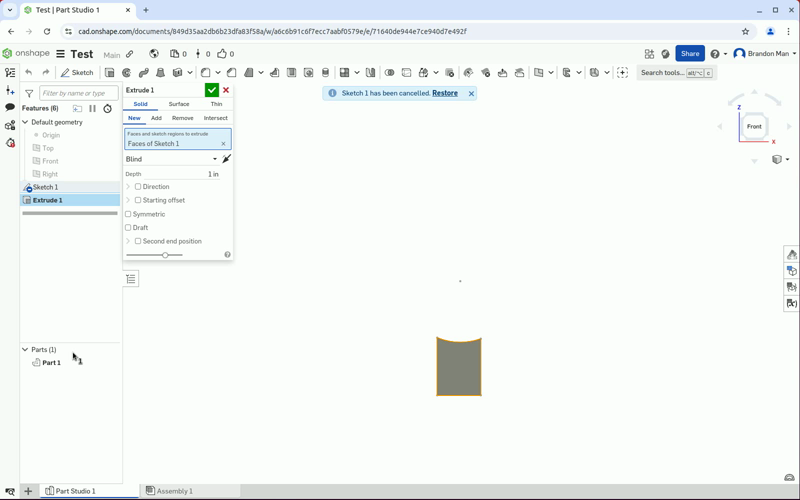
mouse_move(143, 106)
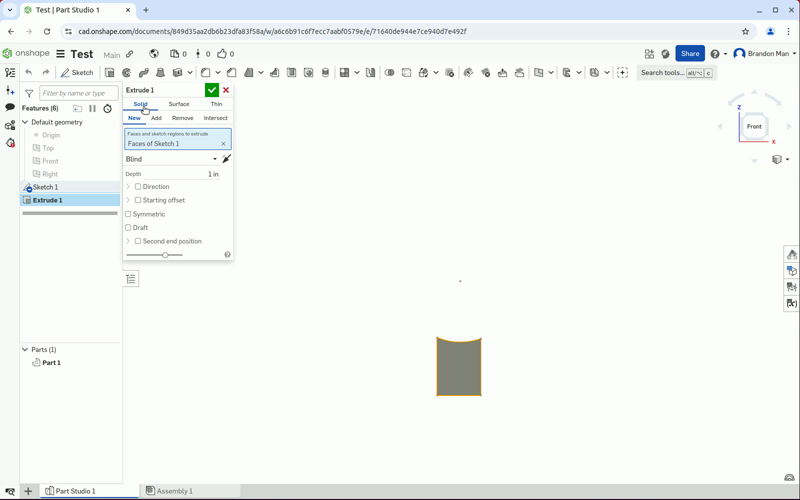
click(143, 106)
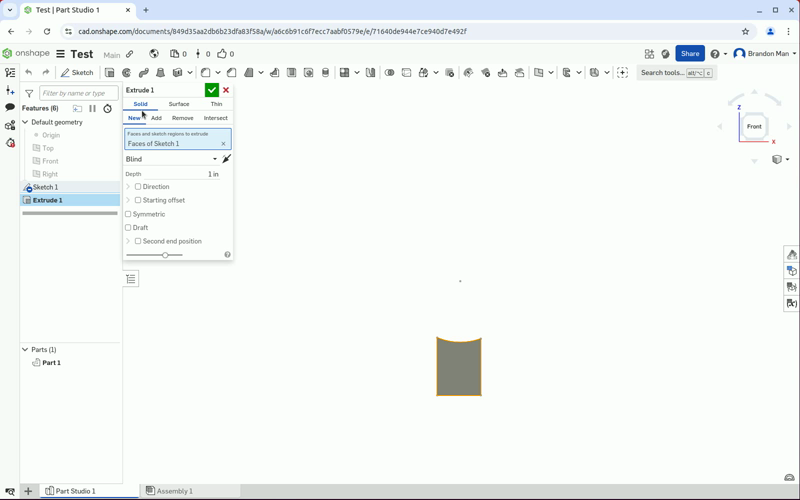
mouse_move(137, 120)
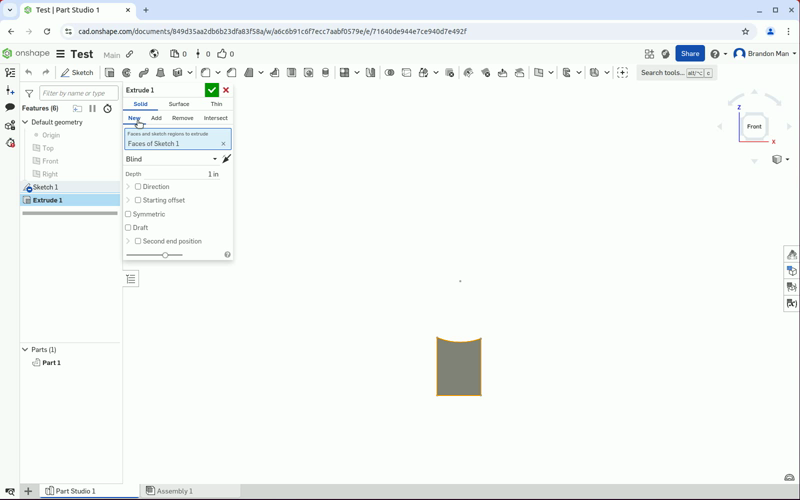
click(137, 120)
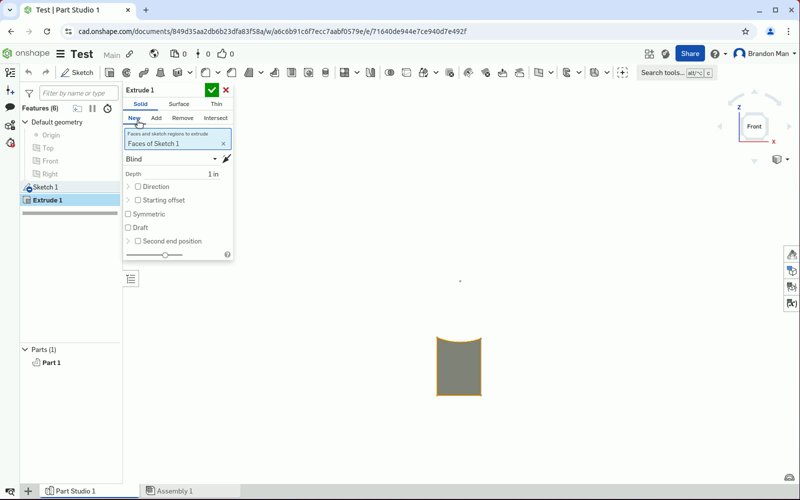
key(tab, 4)
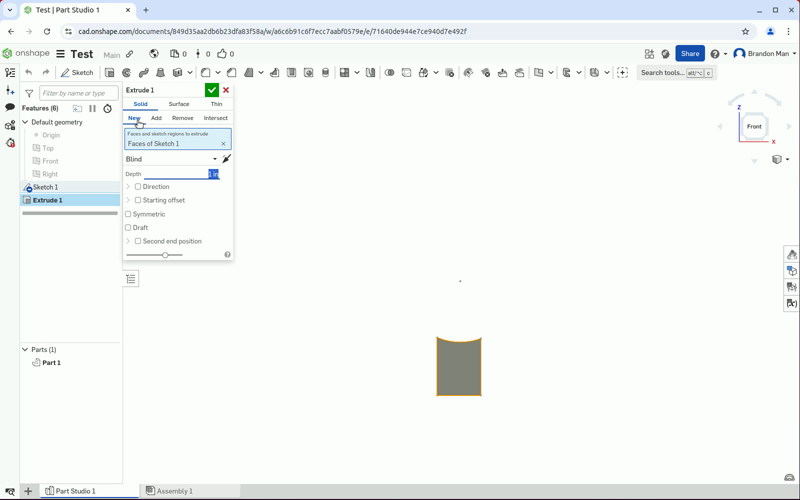
text(5.536)
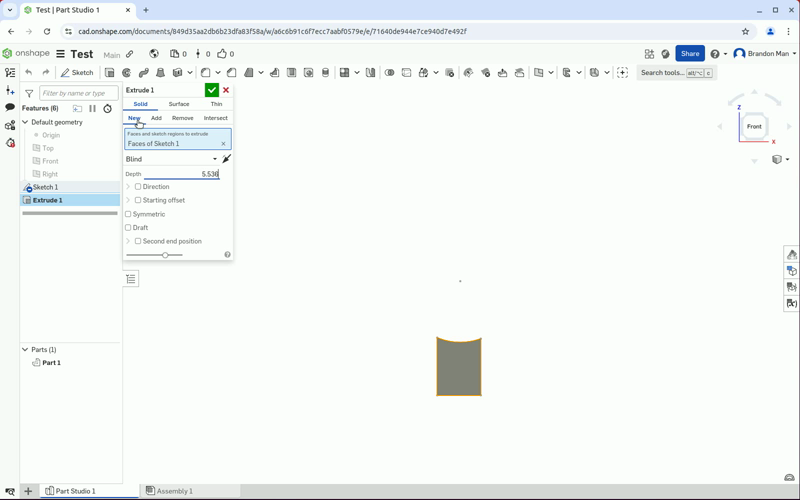
key(enter)
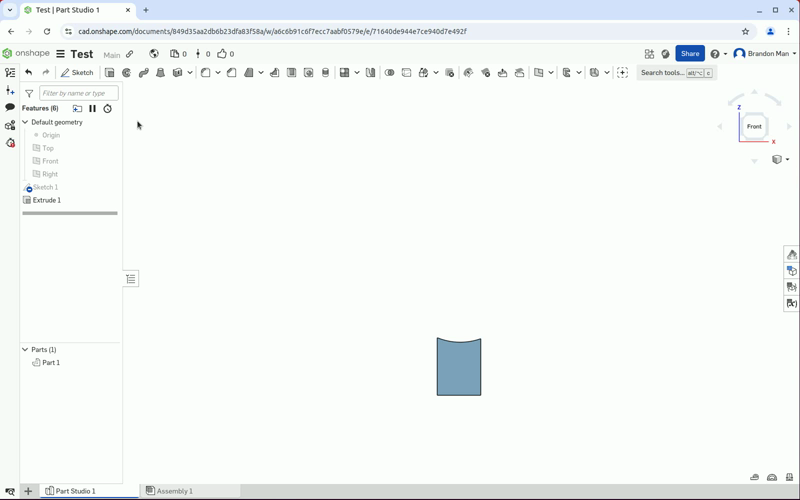
key(shift+h)
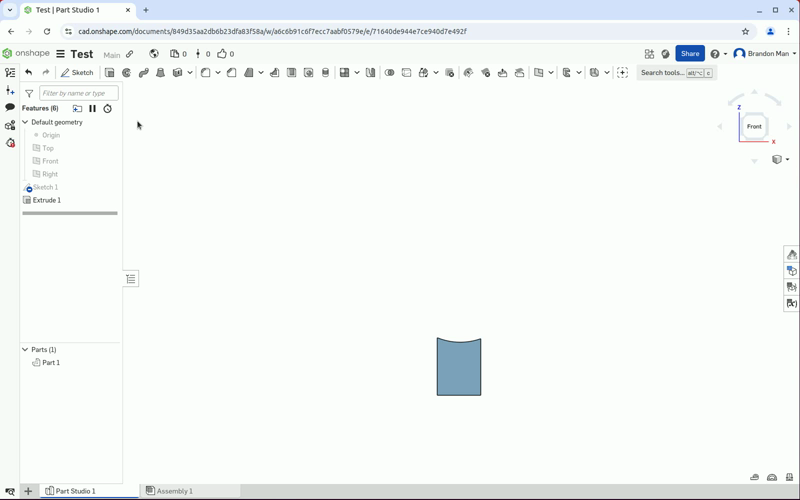
key(shift+h)
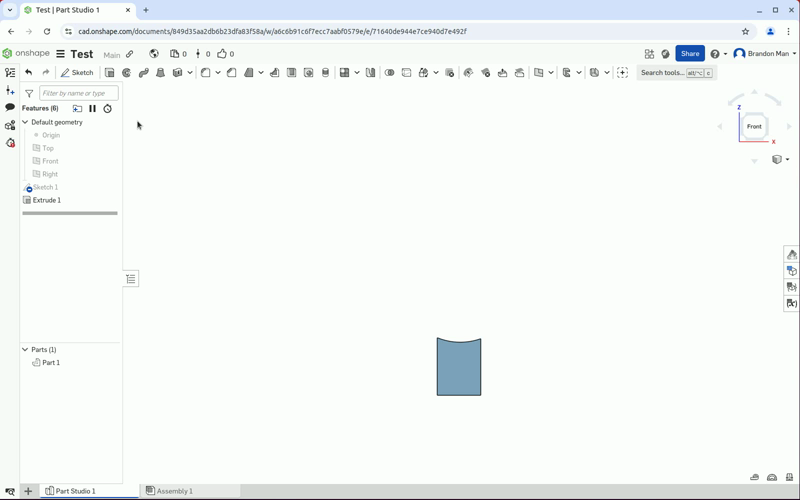
mouse_move(73, 189)
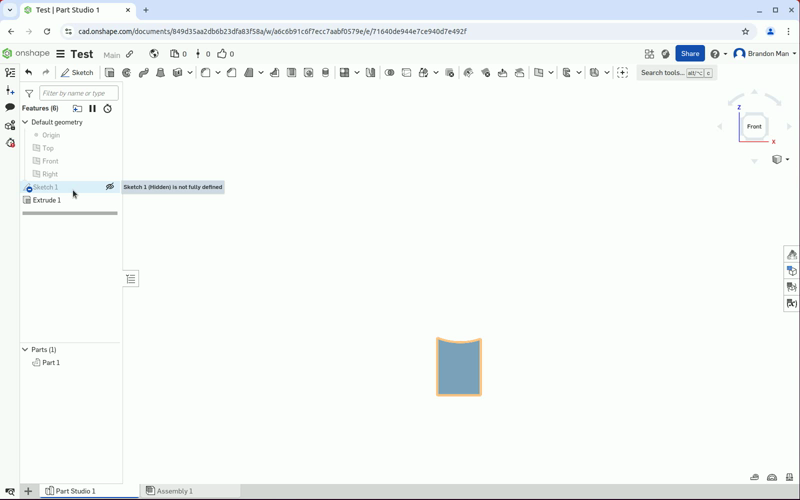
click(73, 189)
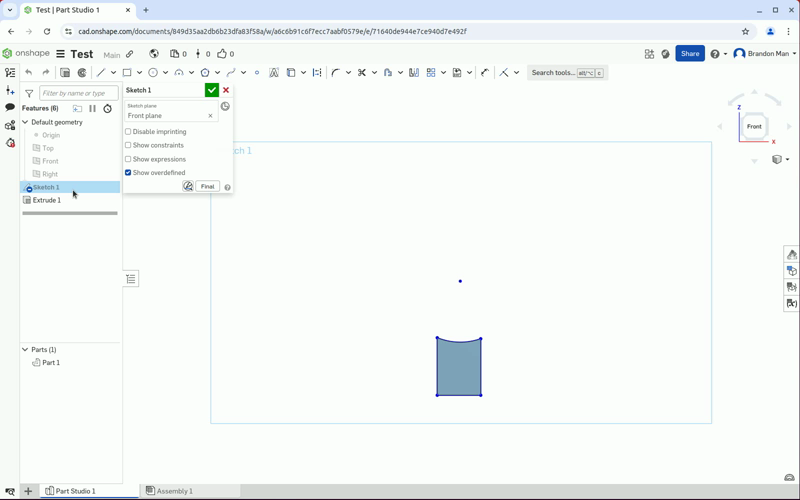
mouse_move(229, 92)
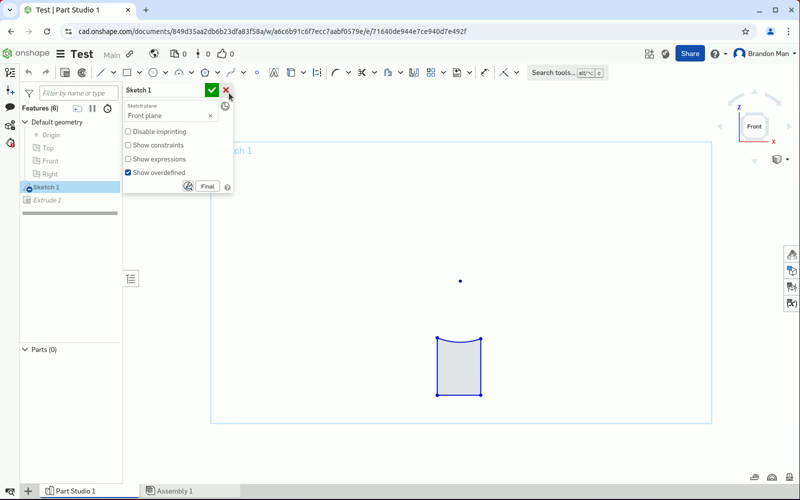
click(229, 92)
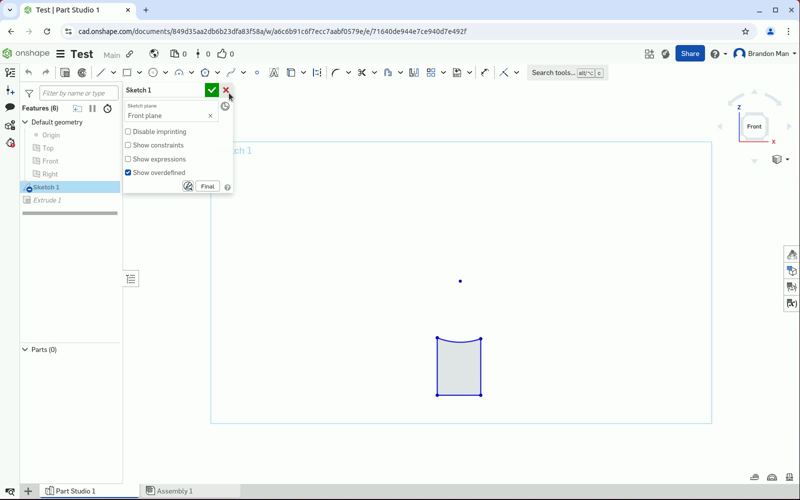
key(shift+s)
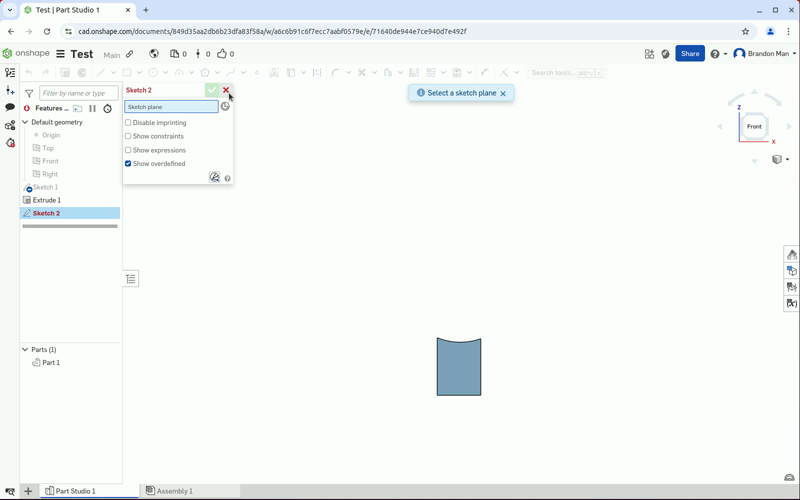
mouse_move(73, 163)
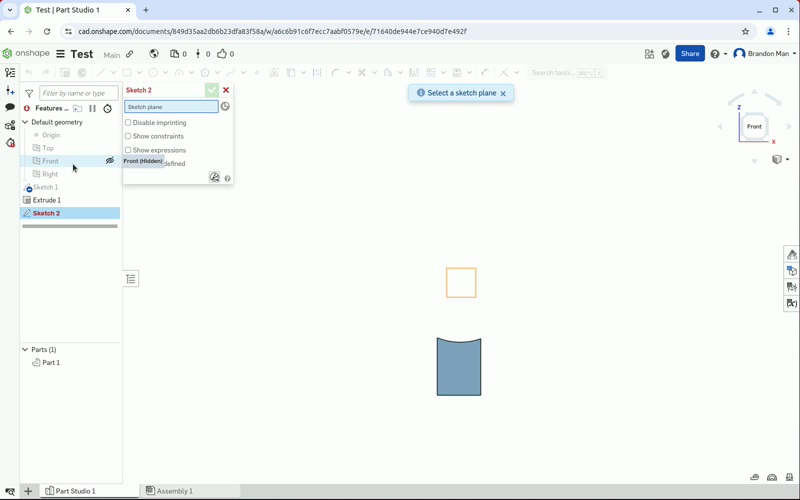
click(73, 163)
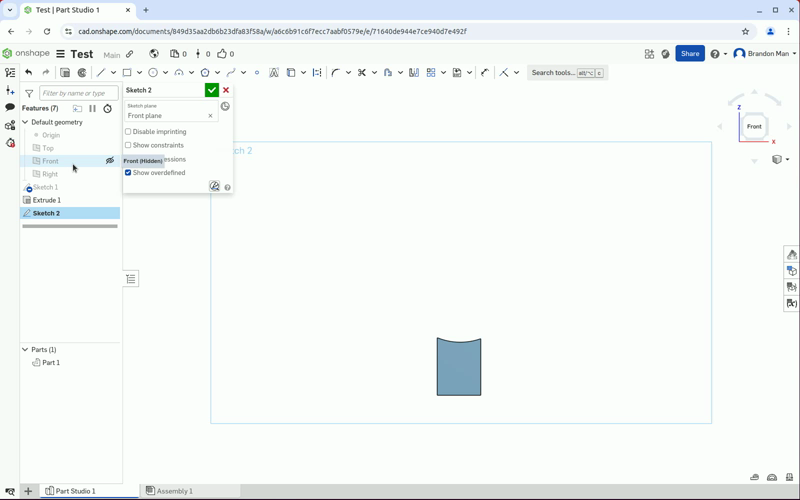
mouse_move(73, 352)
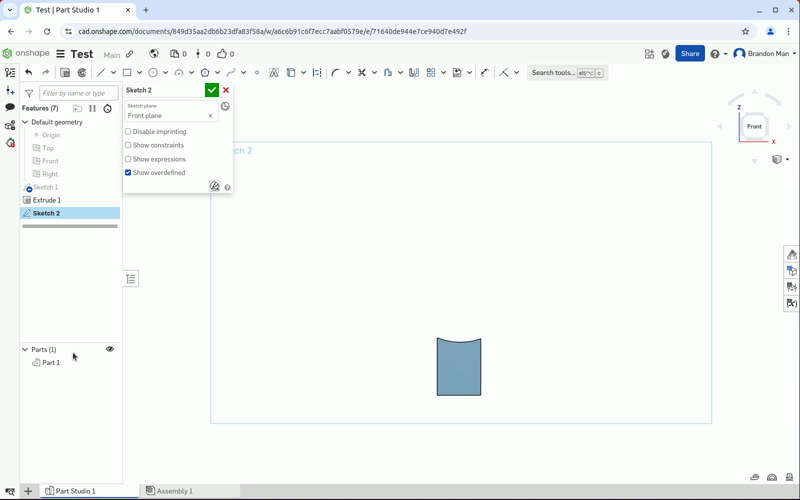
key(y)
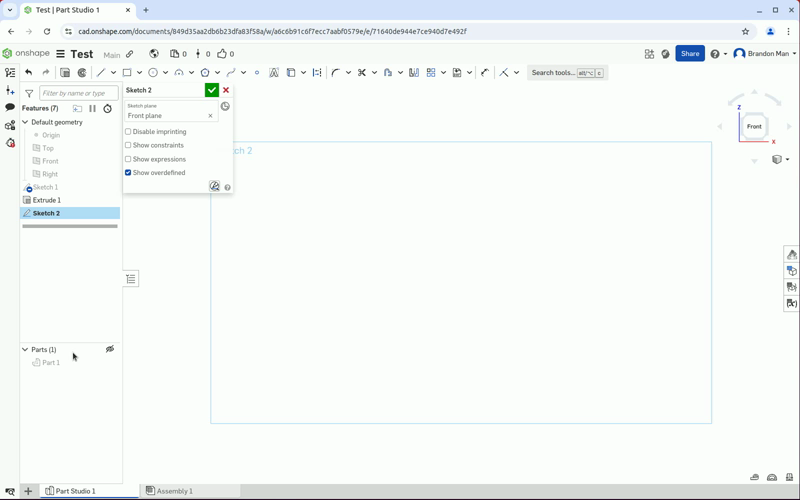
key(a)
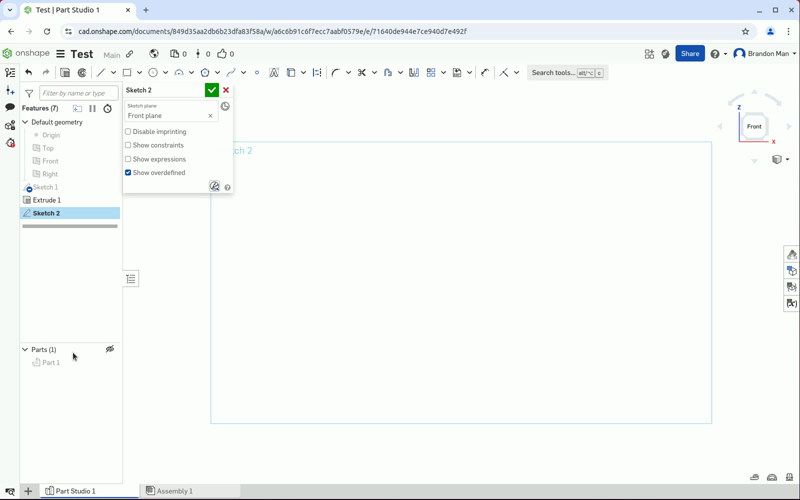
key_down(shift)
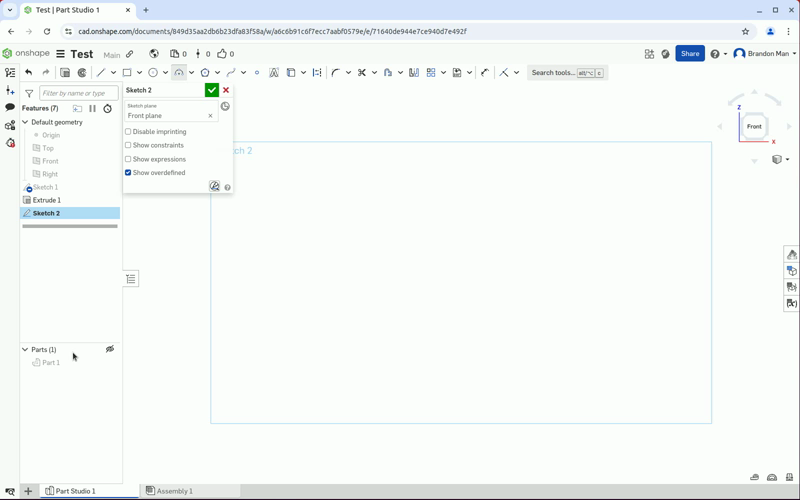
mouse_move(437, 337)
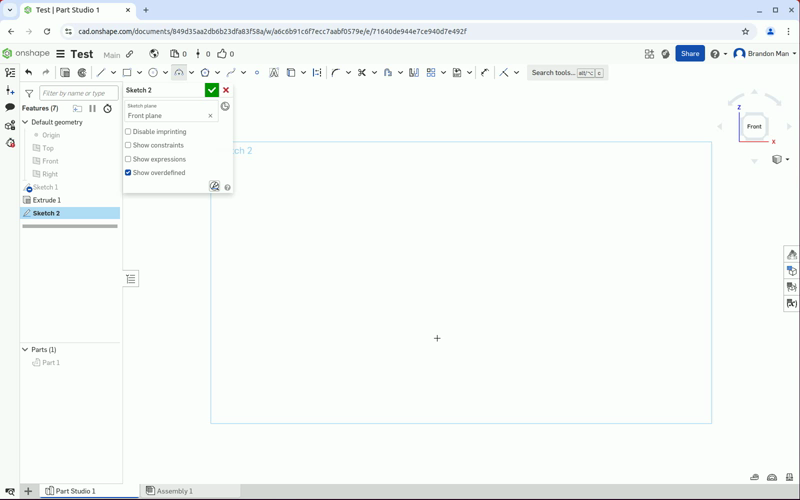
click(437, 337)
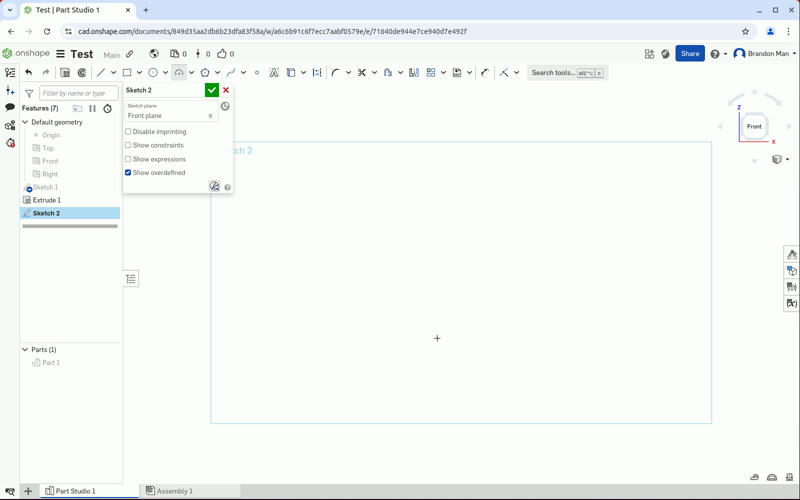
key_up(shift)
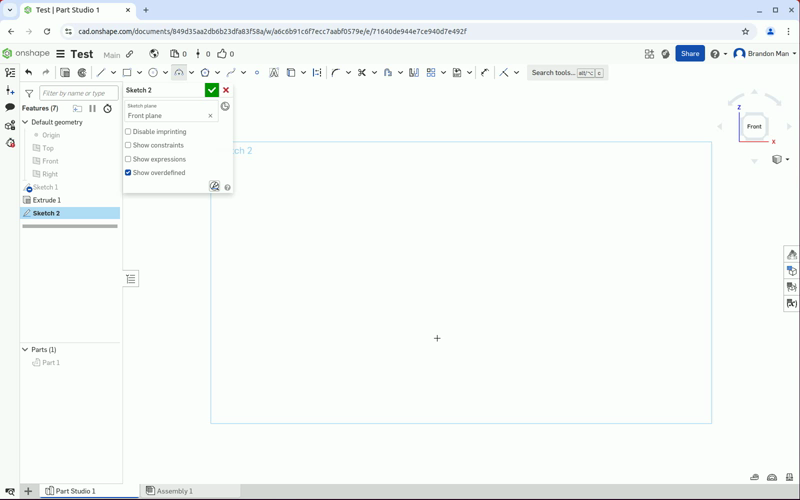
key_down(shift)
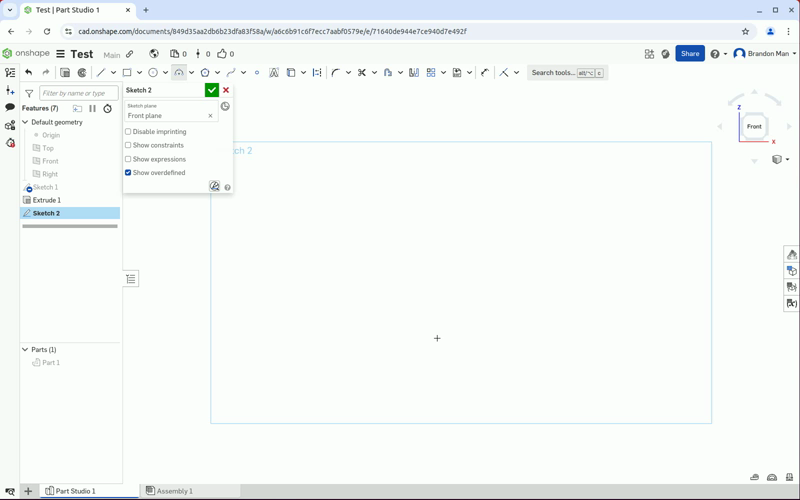
mouse_move(480, 339)
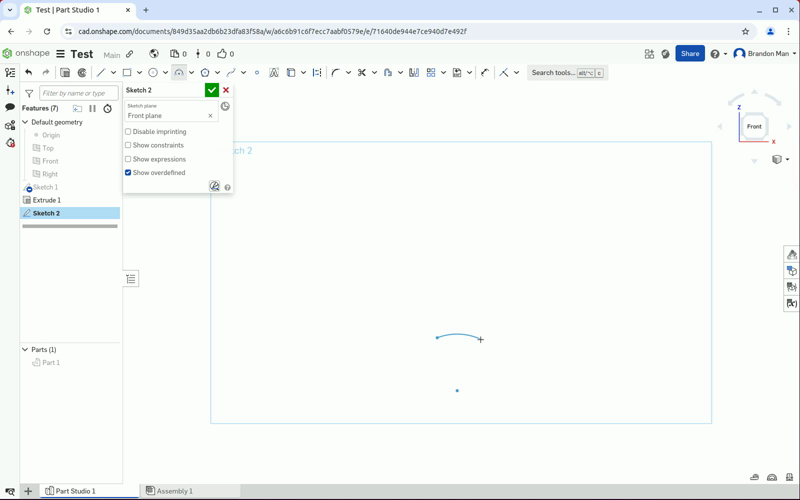
click(480, 339)
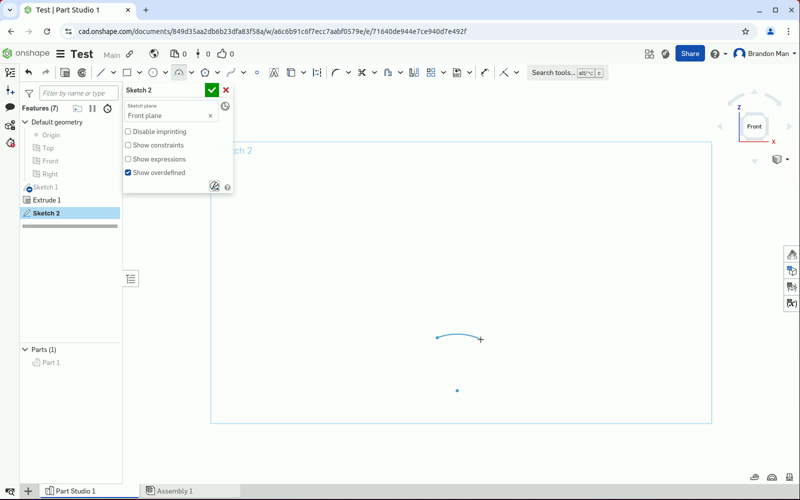
mouse_move(461, 222)
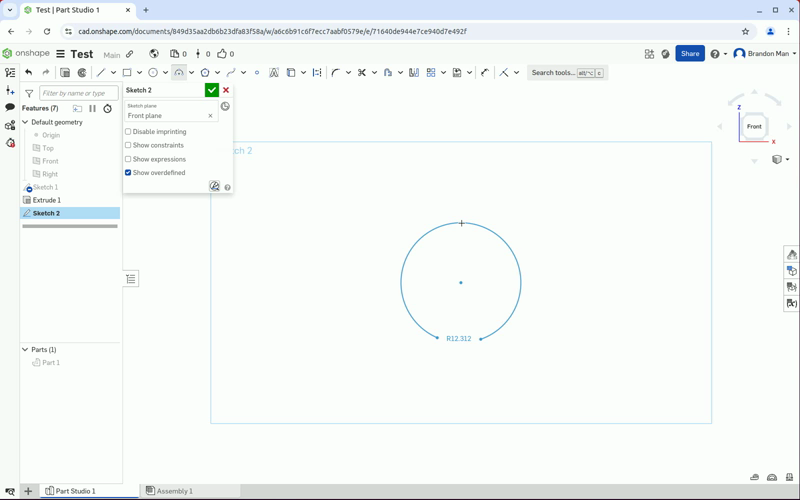
click(461, 222)
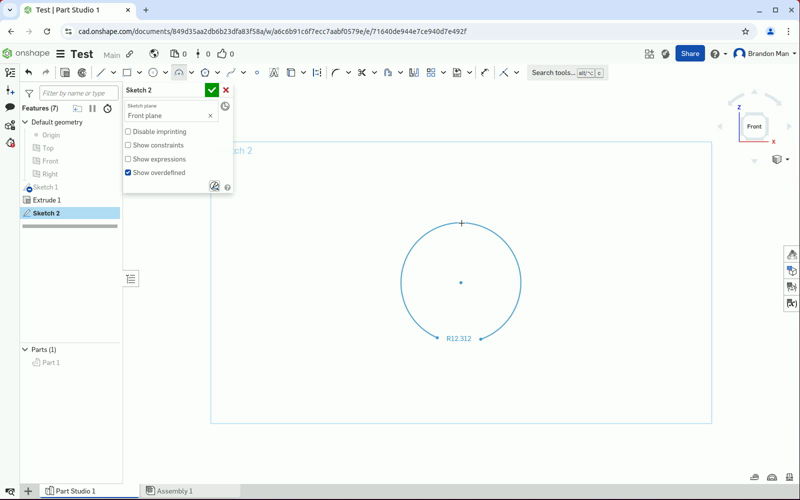
key_up(shift)
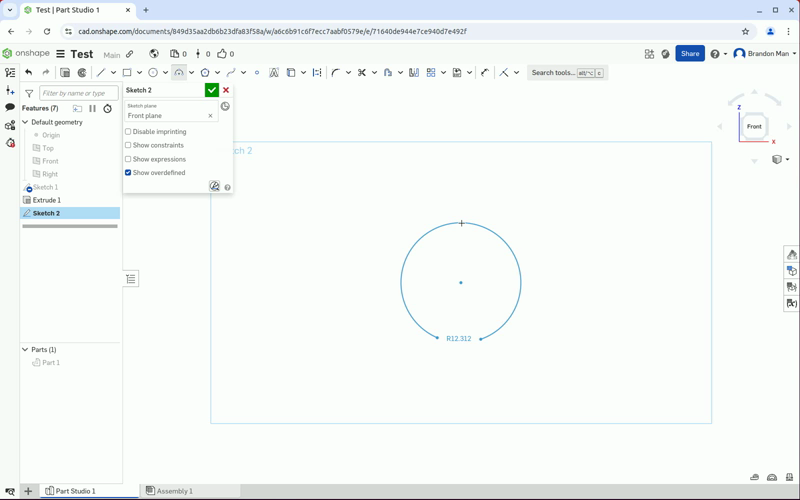
key(esc)
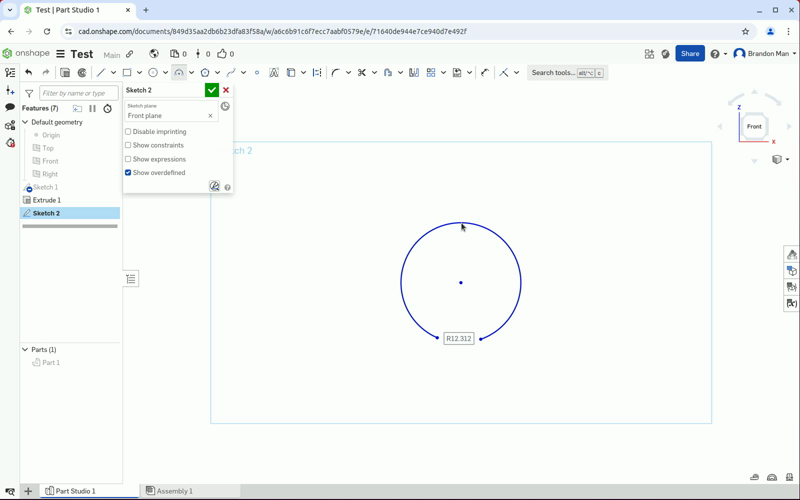
key(l)
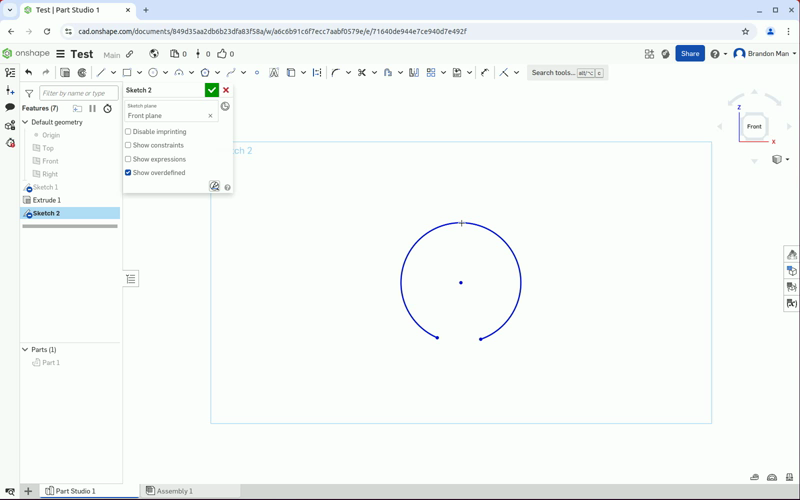
mouse_move(480, 339)
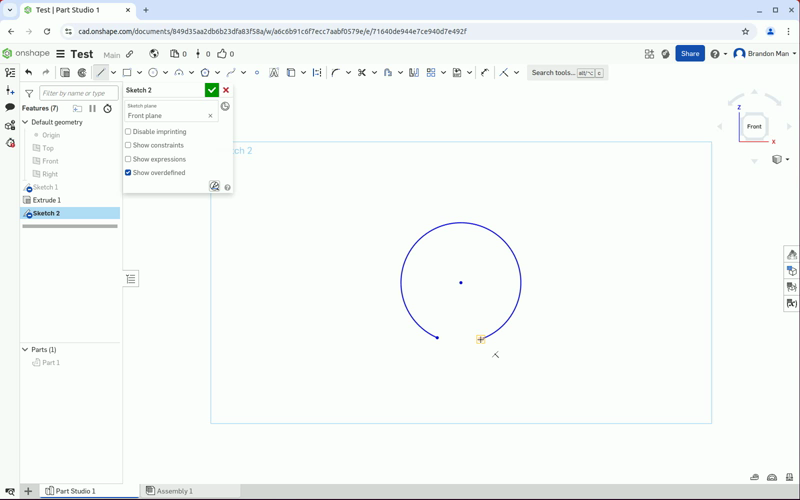
click(480, 339)
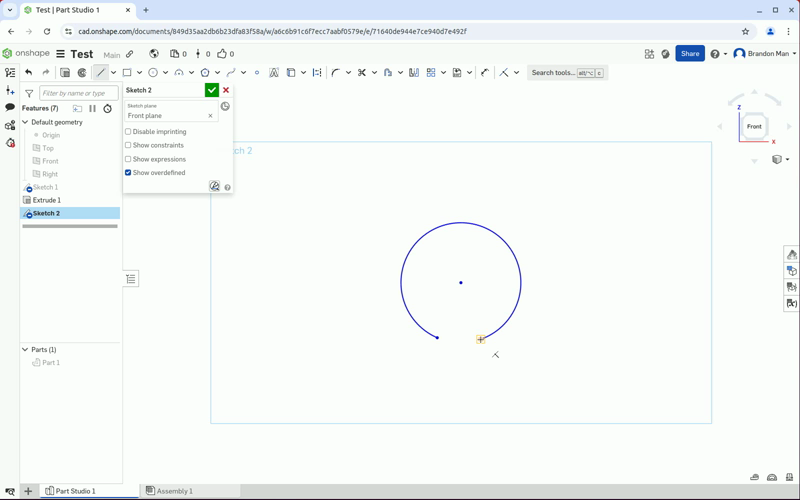
key_down(shift)
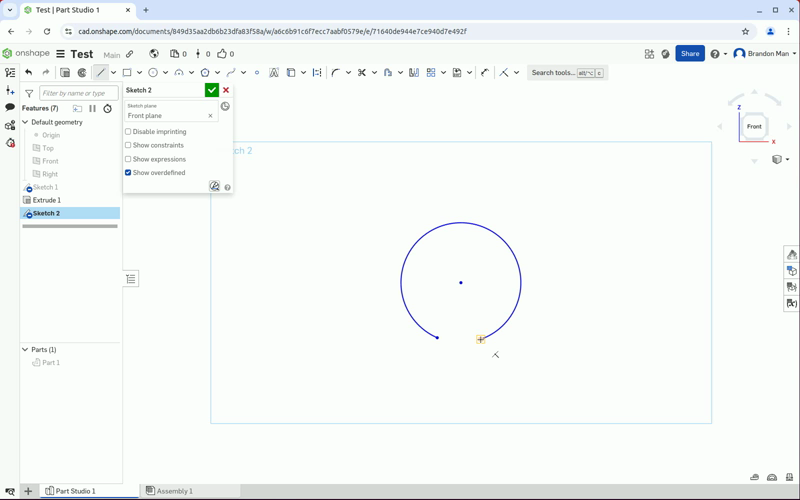
mouse_move(510, 339)
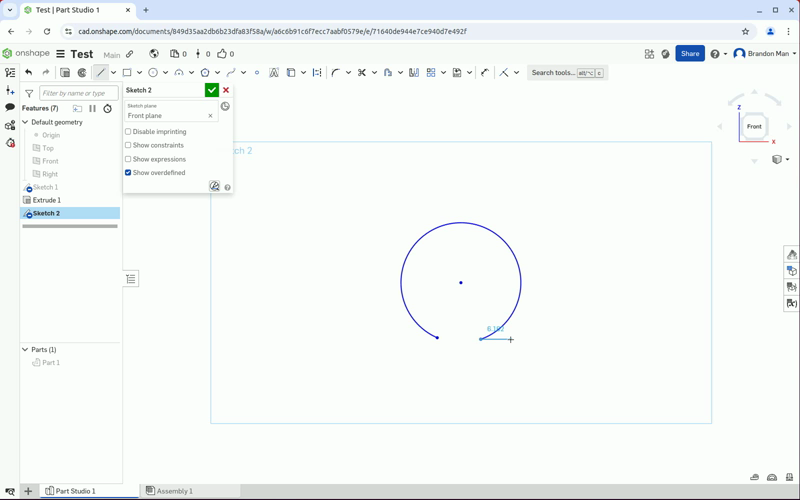
mouse_move(480, 329)
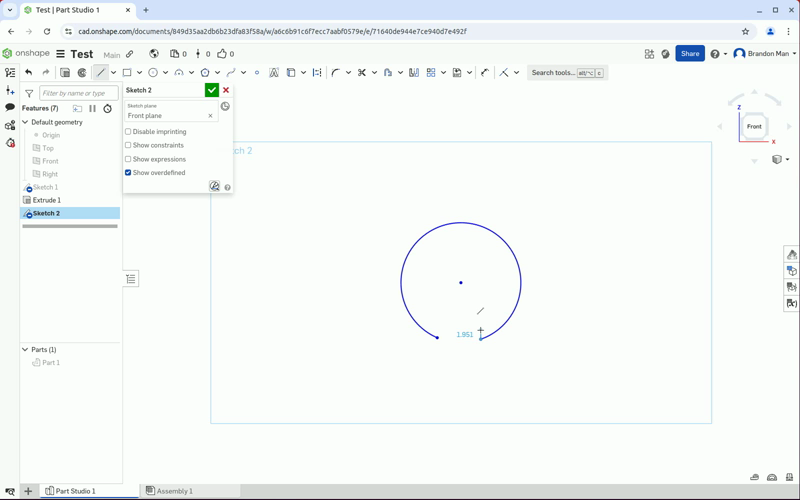
click(480, 329)
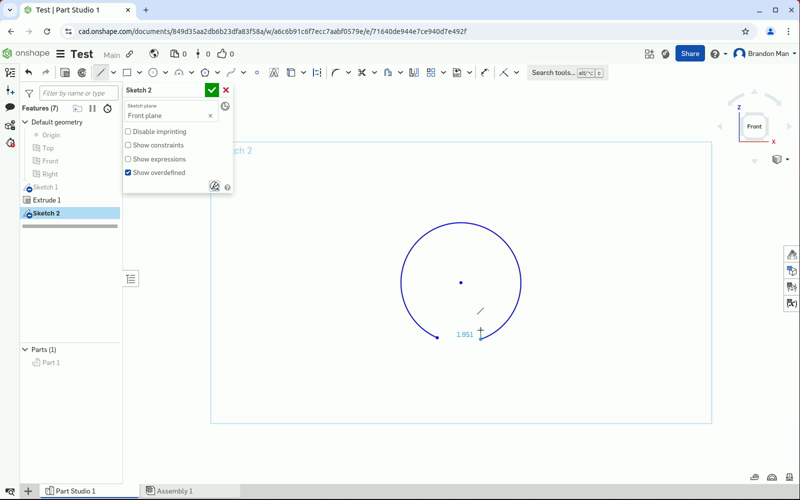
key_up(shift)
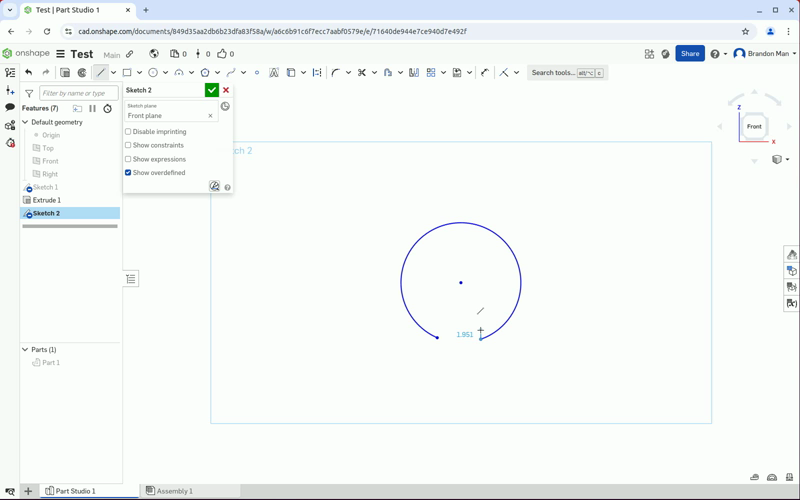
key_down(shift)
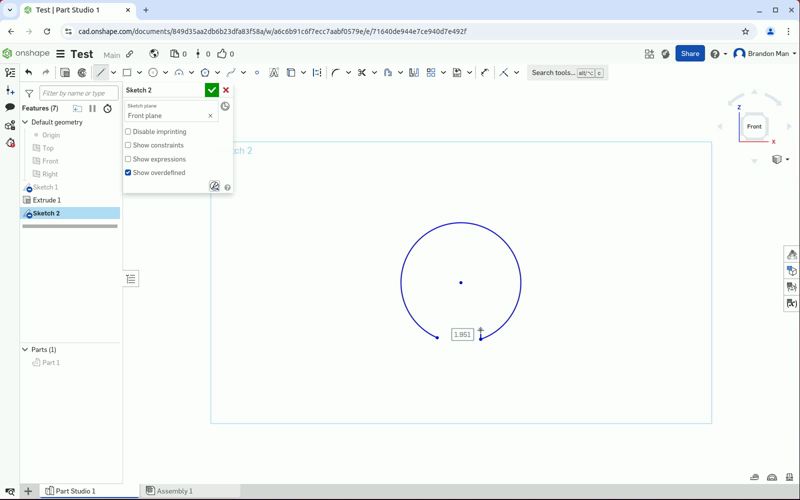
mouse_move(510, 329)
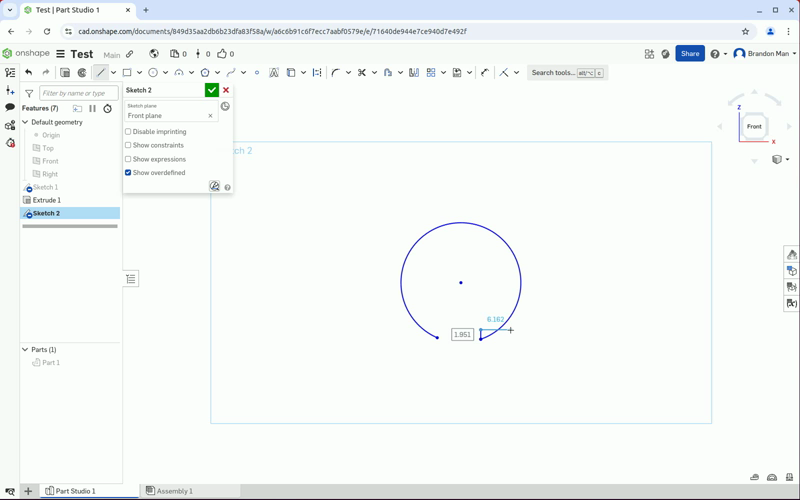
mouse_move(437, 329)
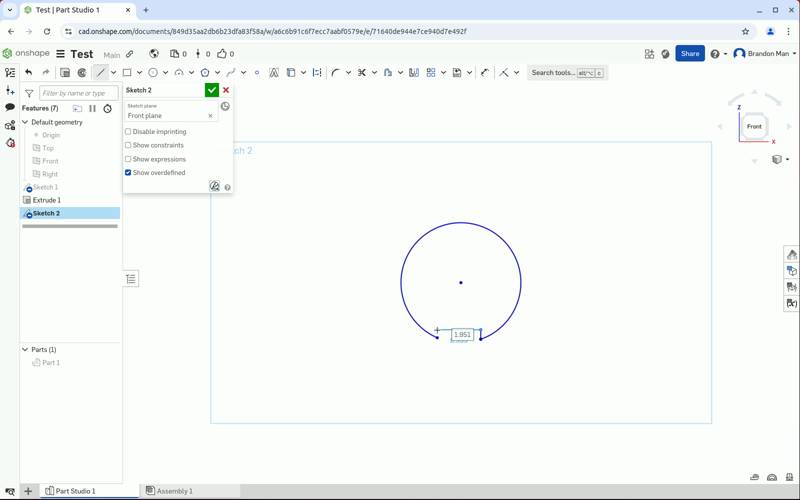
click(437, 329)
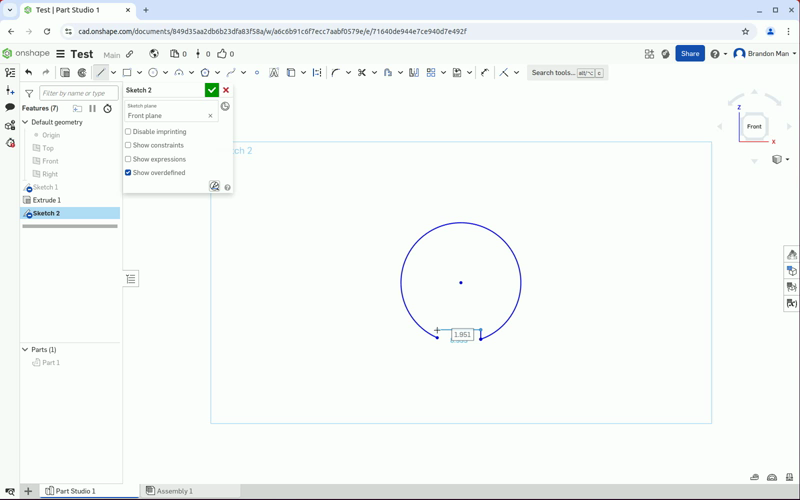
key_up(shift)
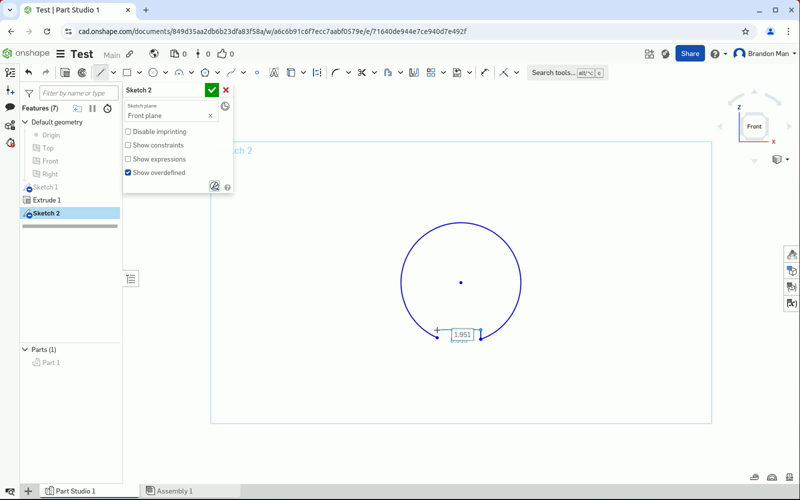
mouse_move(467, 329)
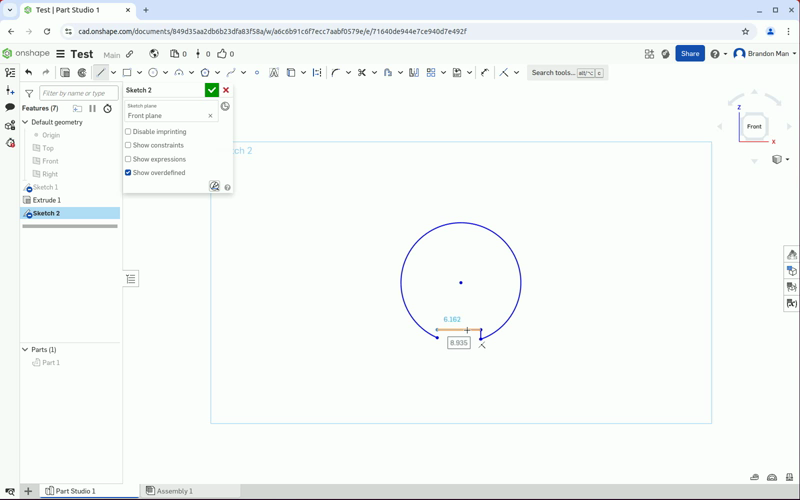
key_down(shift)
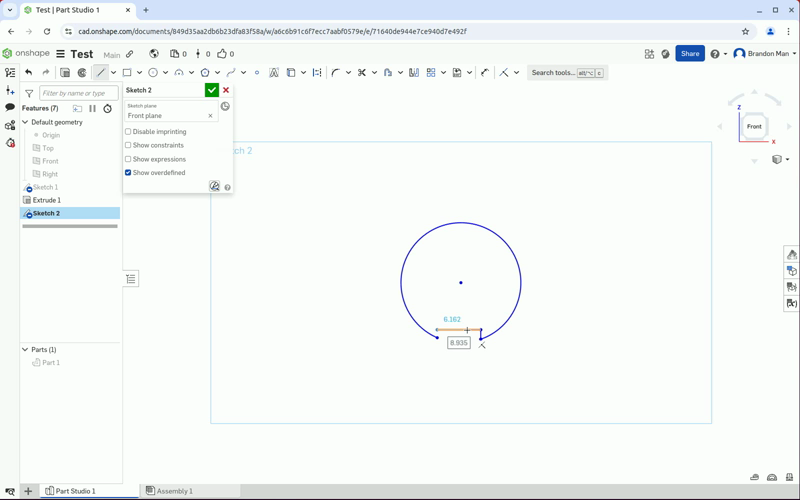
mouse_move(437, 337)
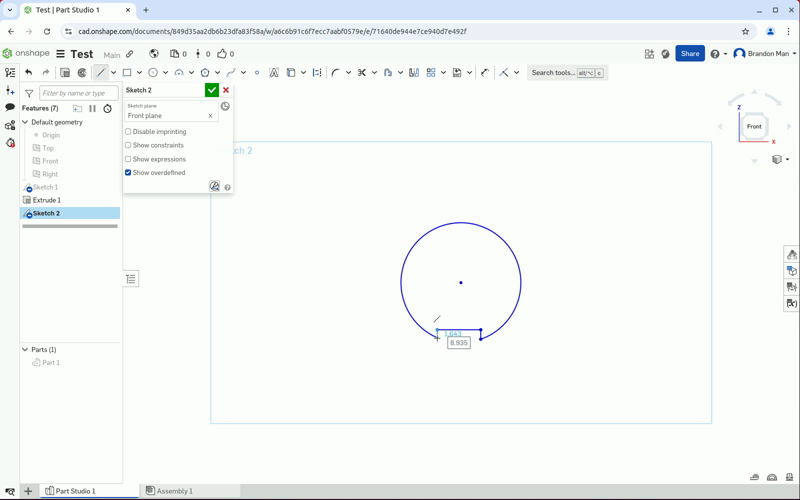
key_up(shift)
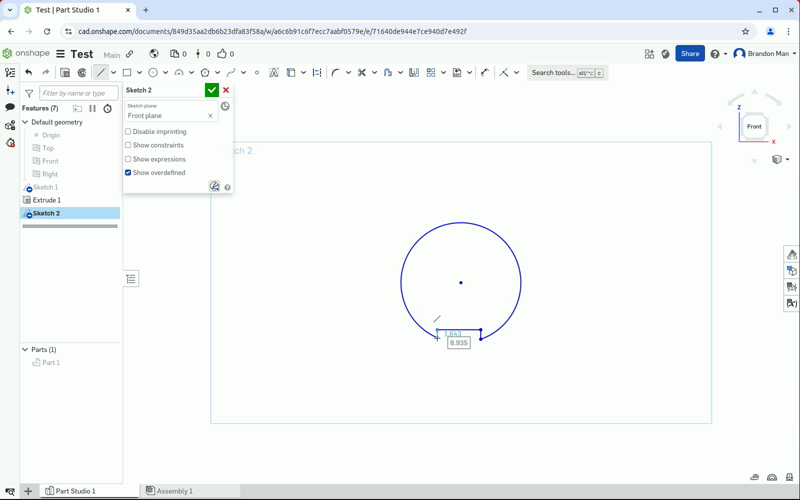
click(437, 337)
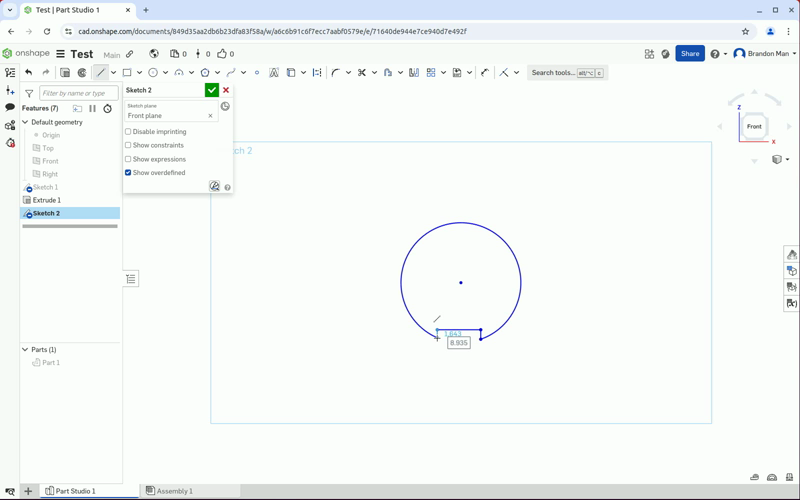
key(esc)
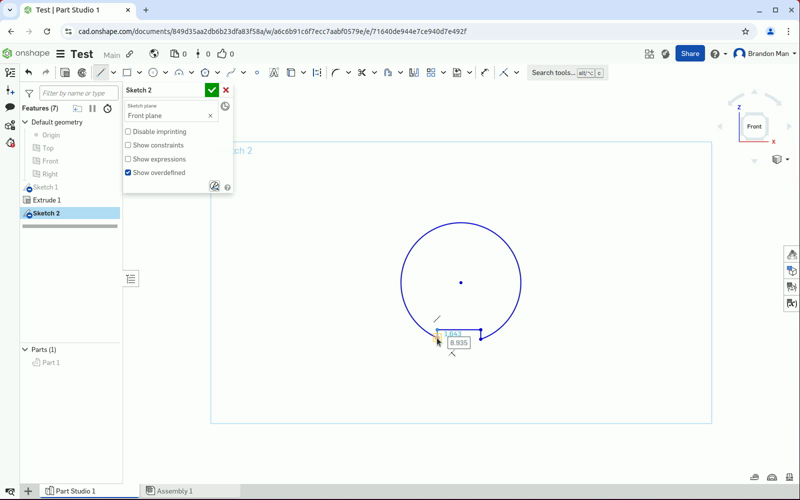
key(c)
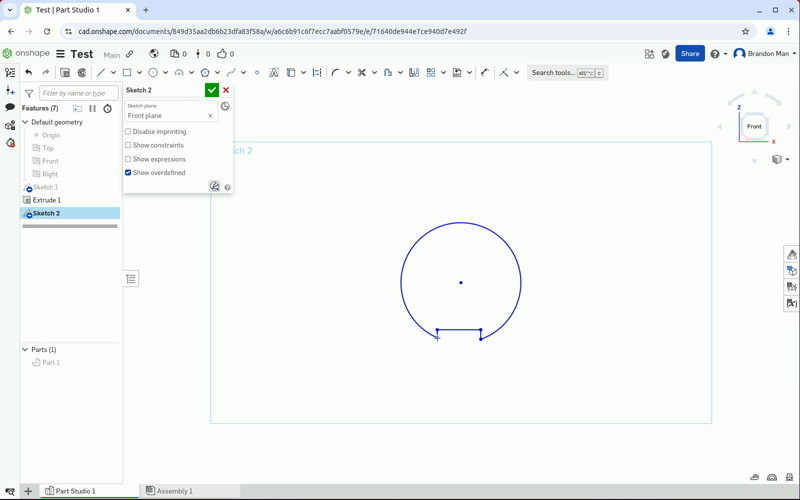
key_down(shift)
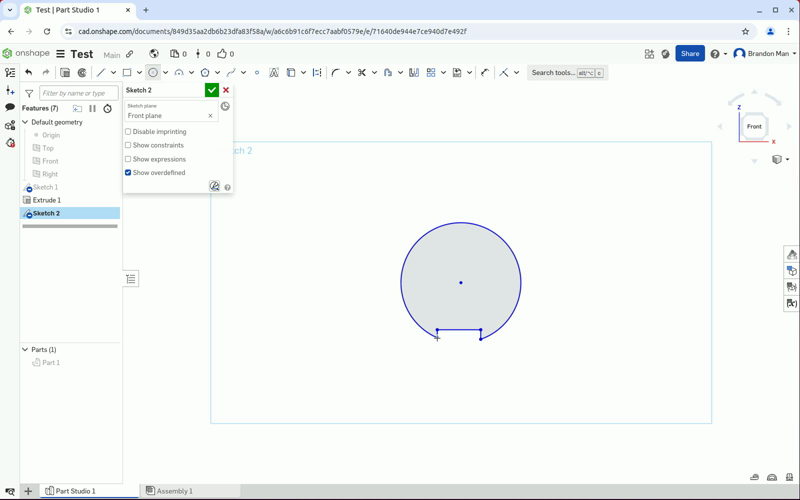
mouse_move(460, 282)
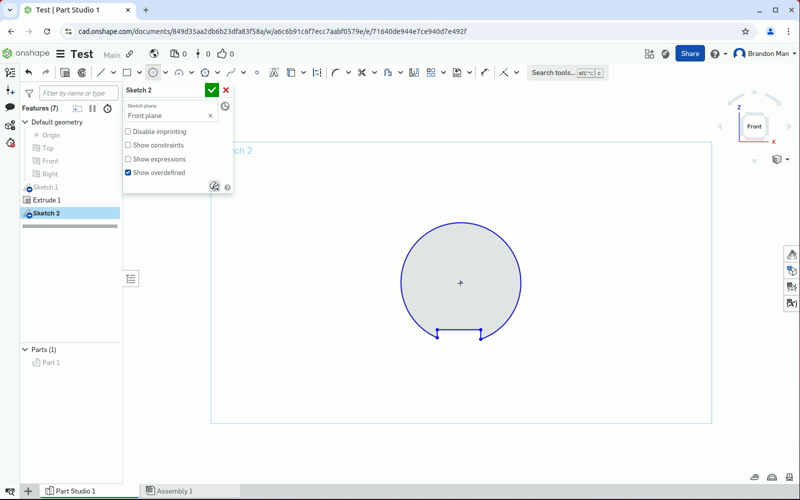
click(460, 282)
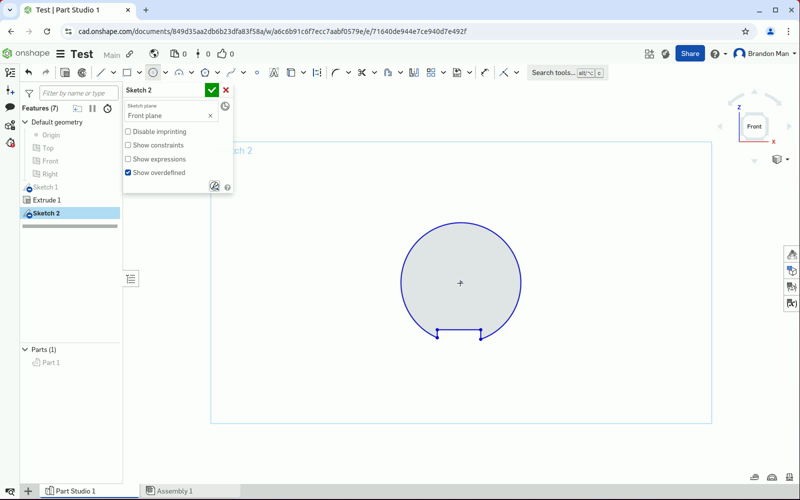
key_up(shift)
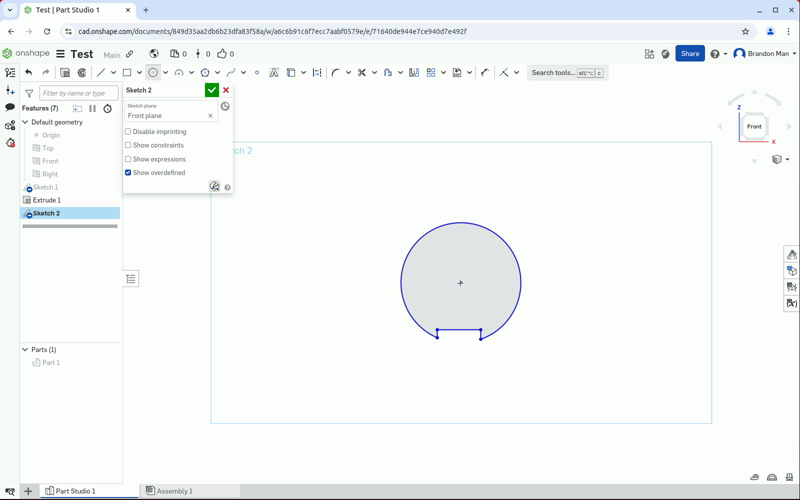
mouse_move(496, 282)
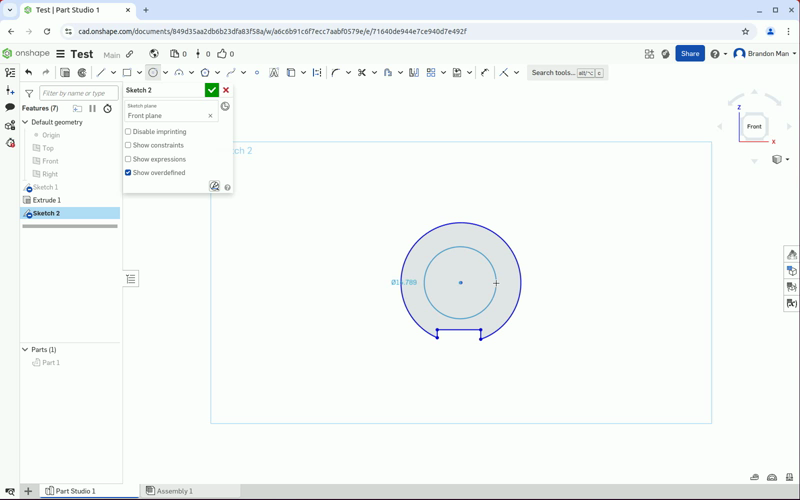
click(496, 282)
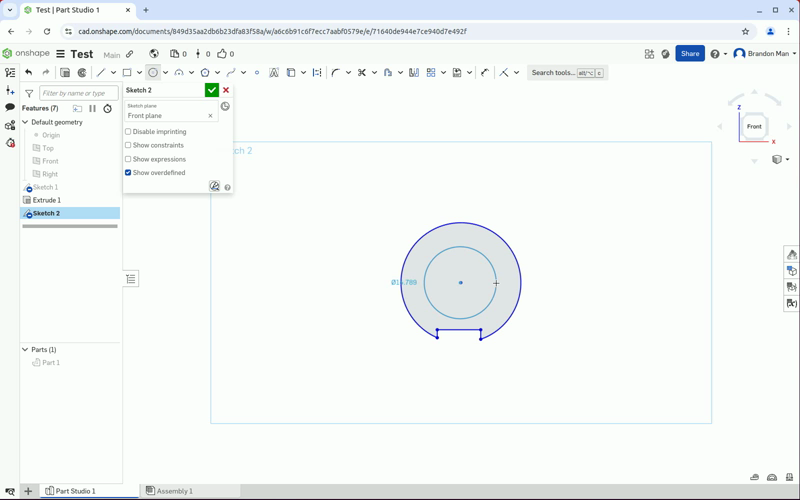
key(esc)
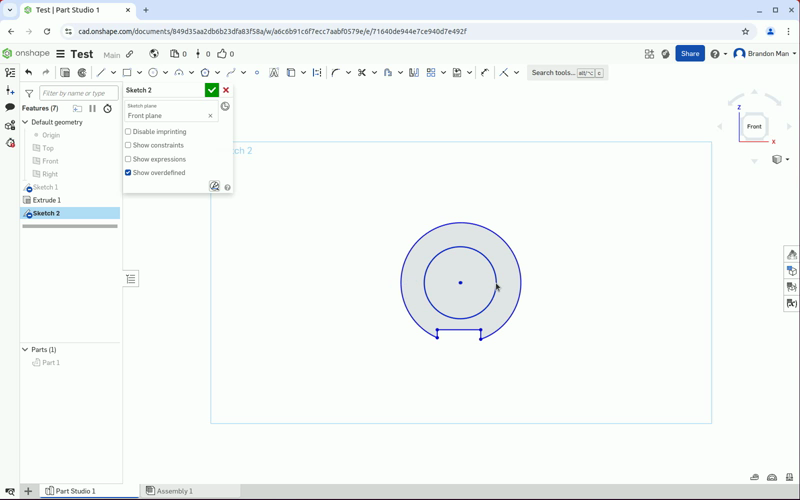
mouse_move(441, 235)
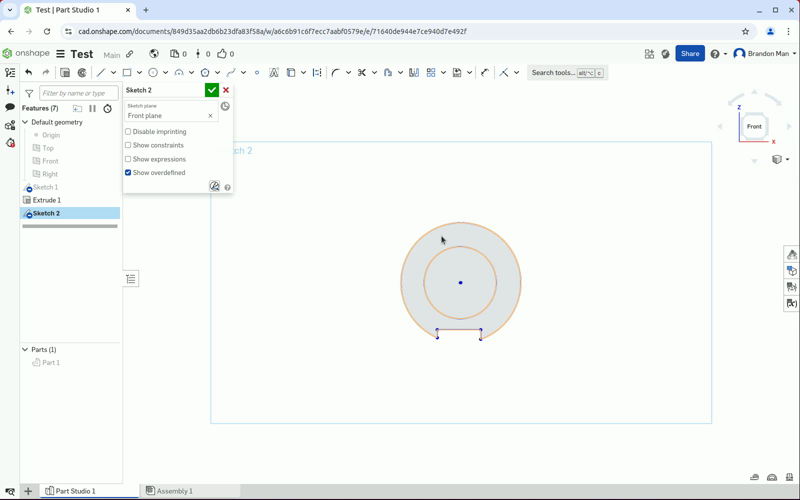
click(441, 235)
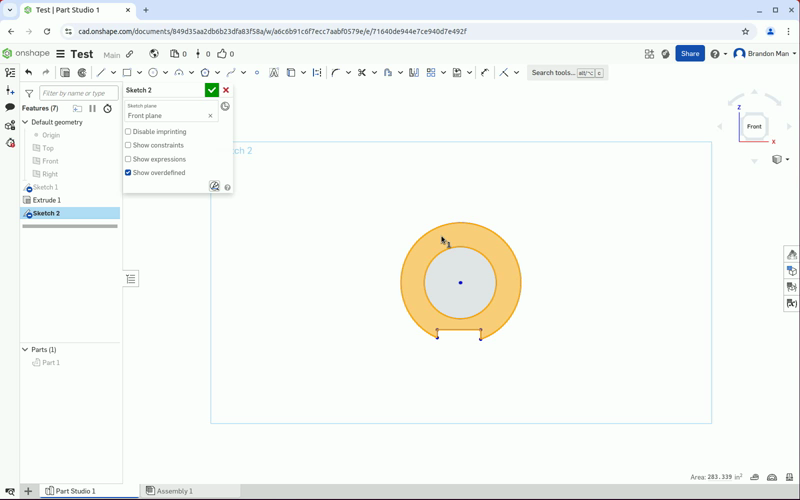
mouse_move(73, 352)
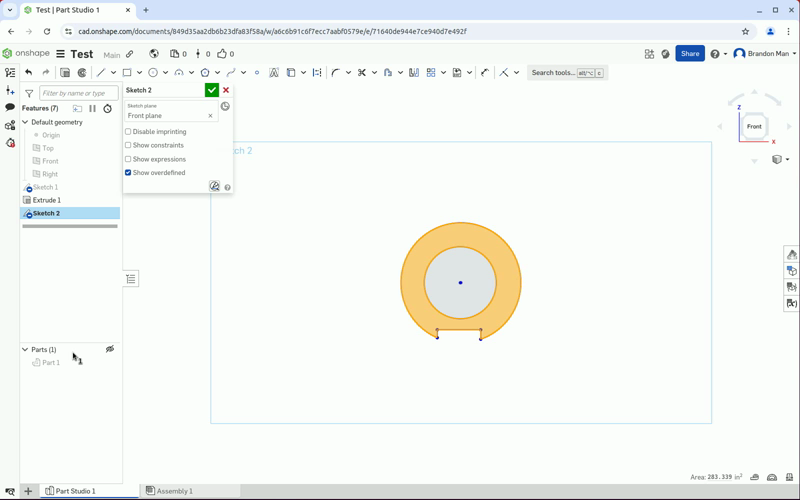
key(shift+y)
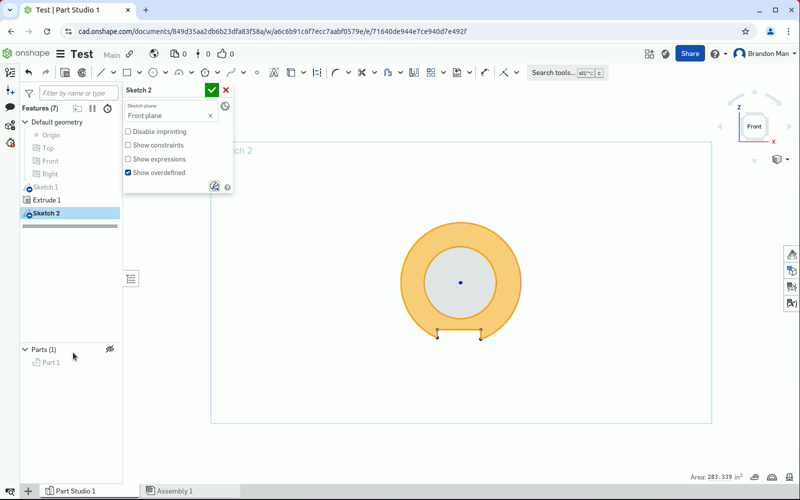
key(shift+e)
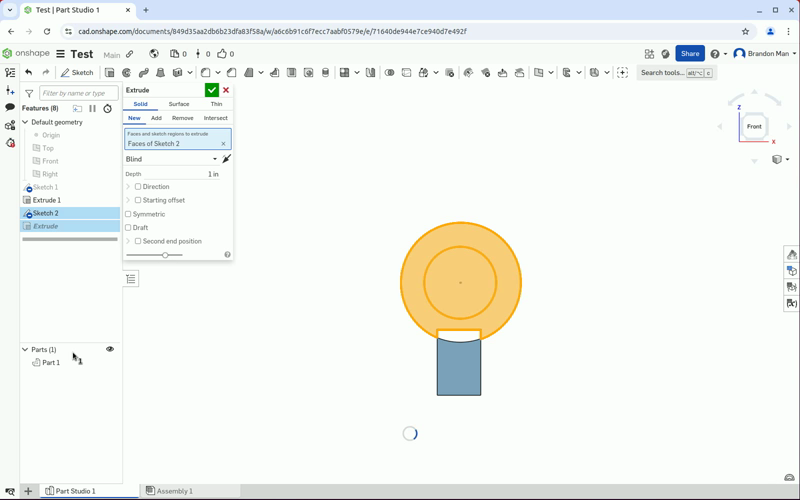
mouse_move(143, 106)
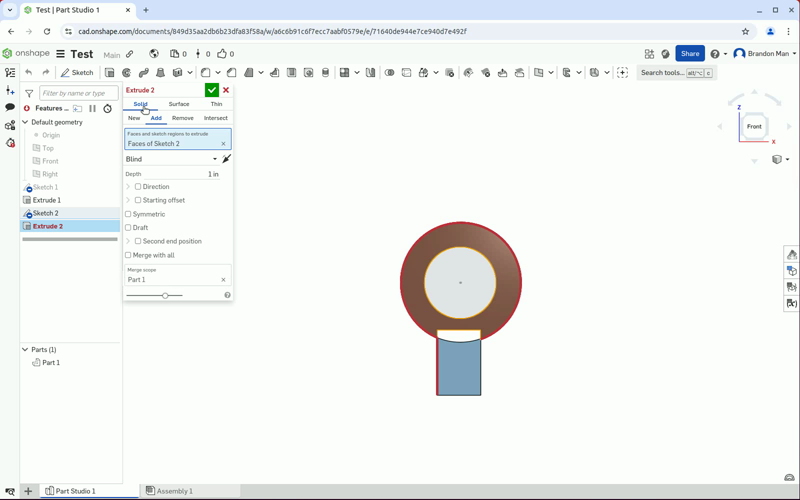
click(143, 106)
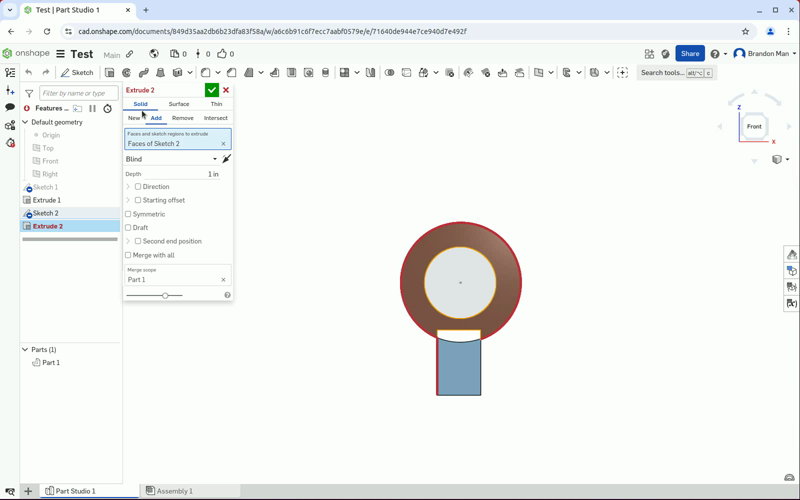
mouse_move(137, 120)
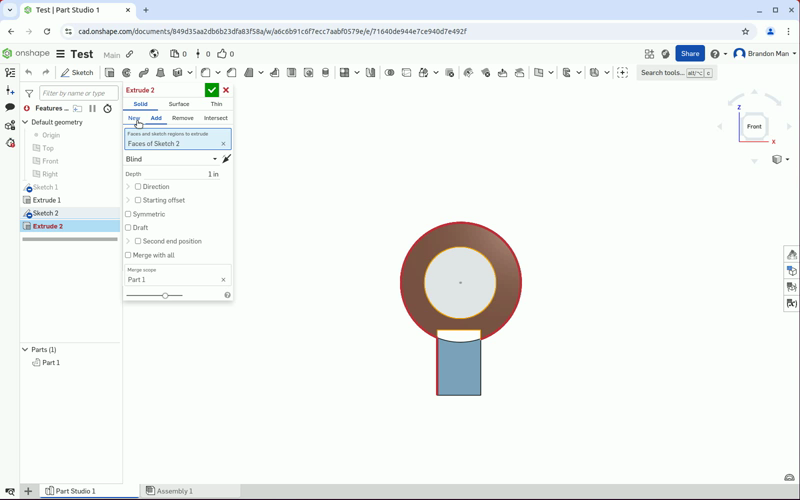
click(137, 120)
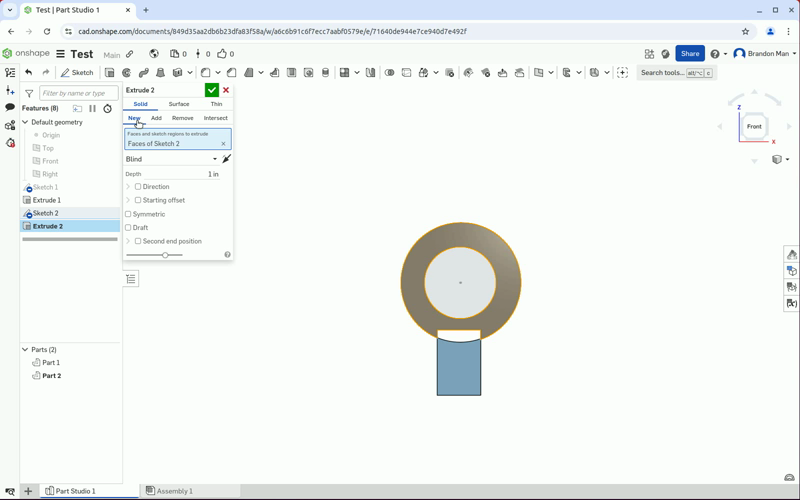
key(tab, 4)
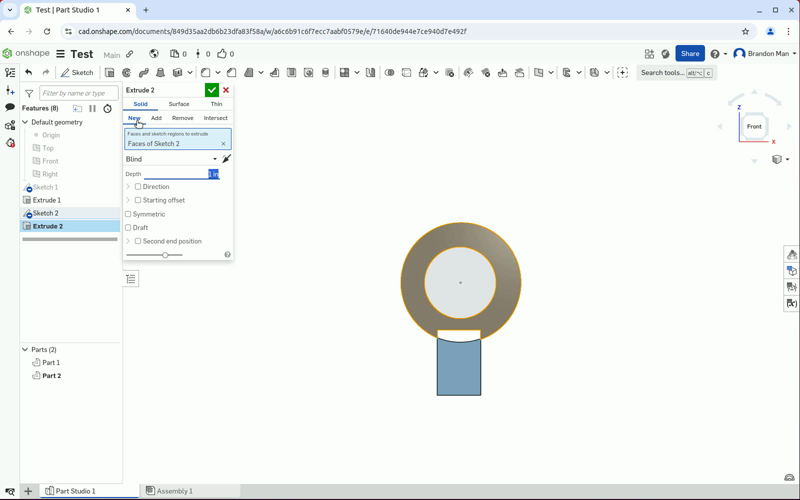
text(5.536)
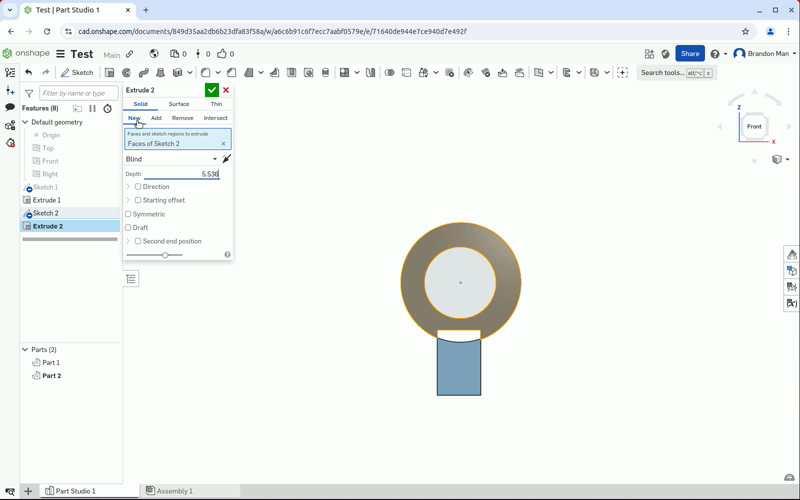
key(enter)
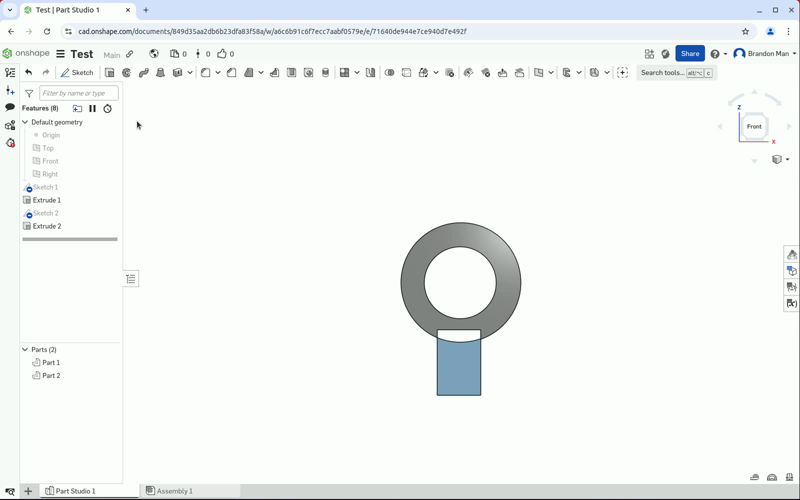
key(shift+h)
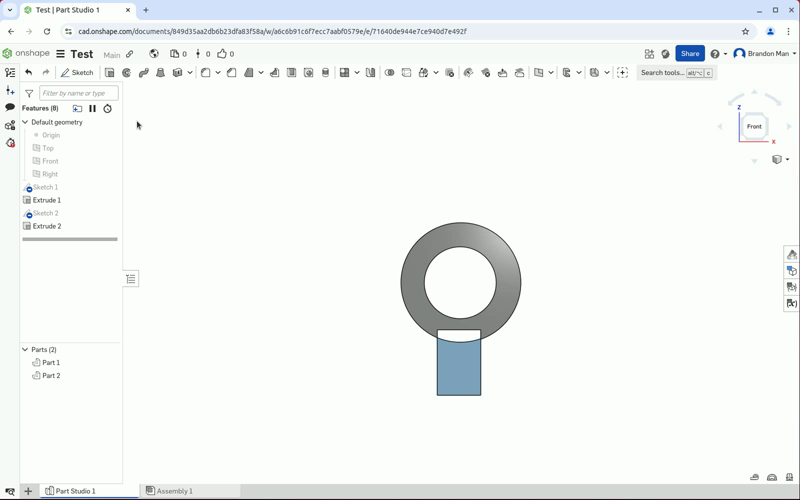
key(shift+h)
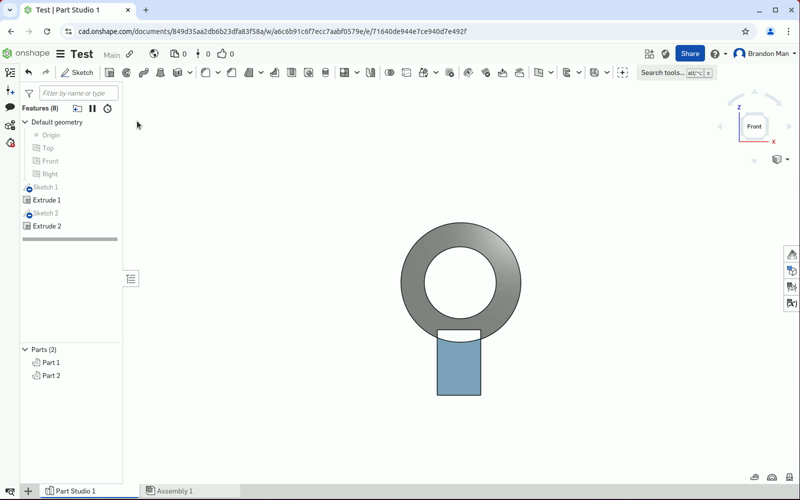
mouse_move(73, 189)
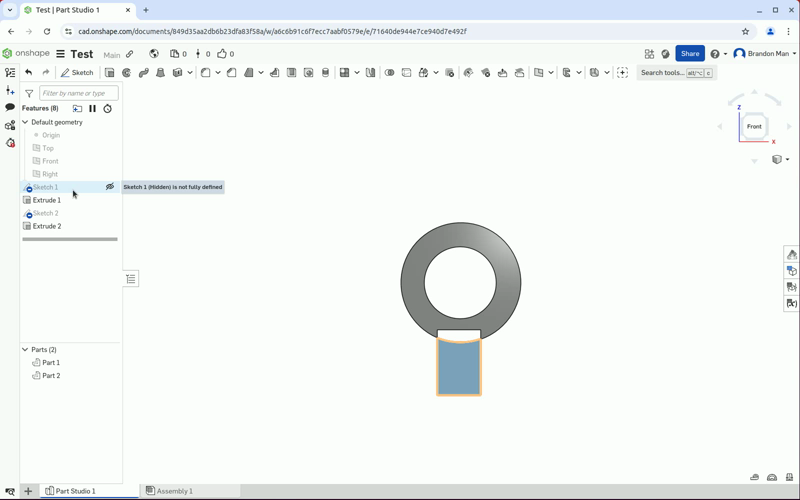
click(73, 189)
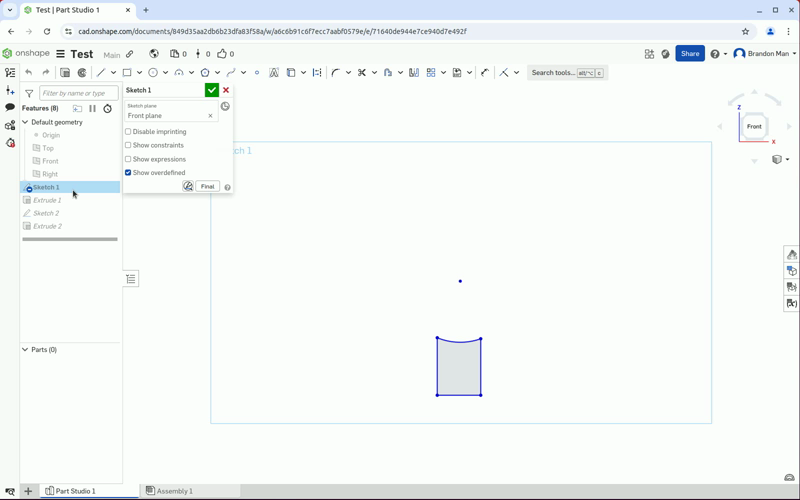
mouse_move(229, 92)
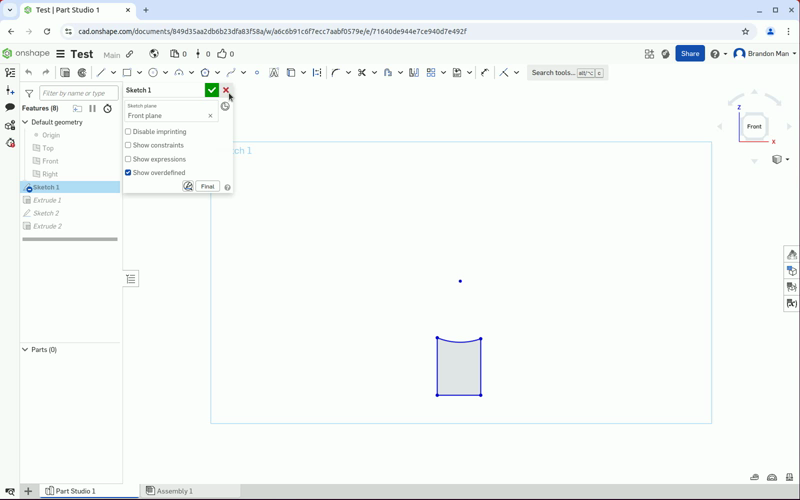
click(229, 92)
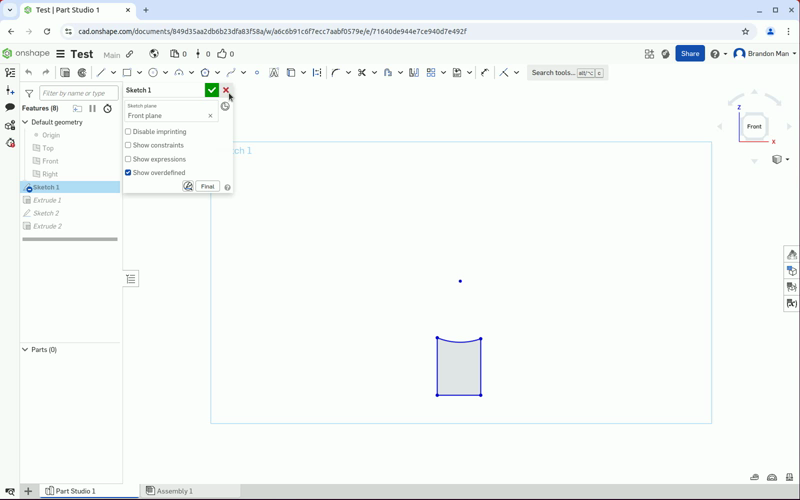
key(shift+s)
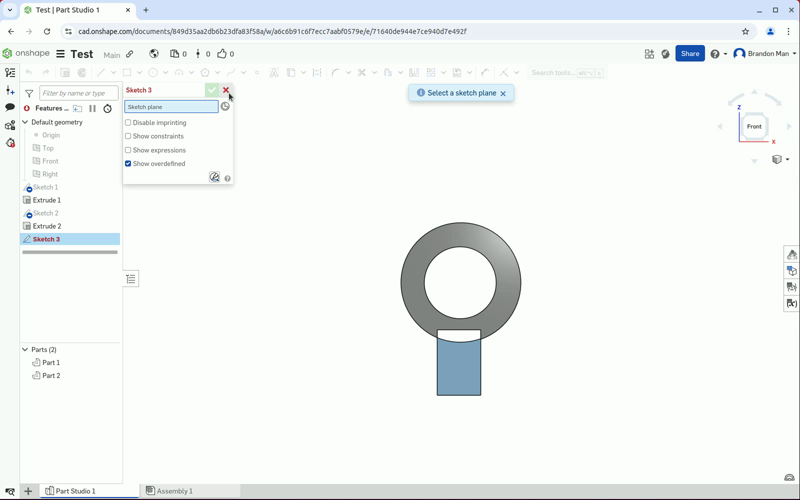
mouse_move(73, 163)
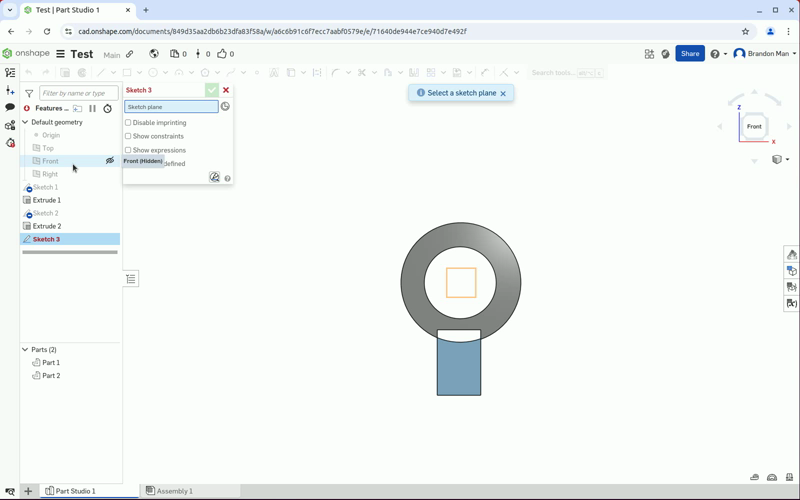
click(73, 163)
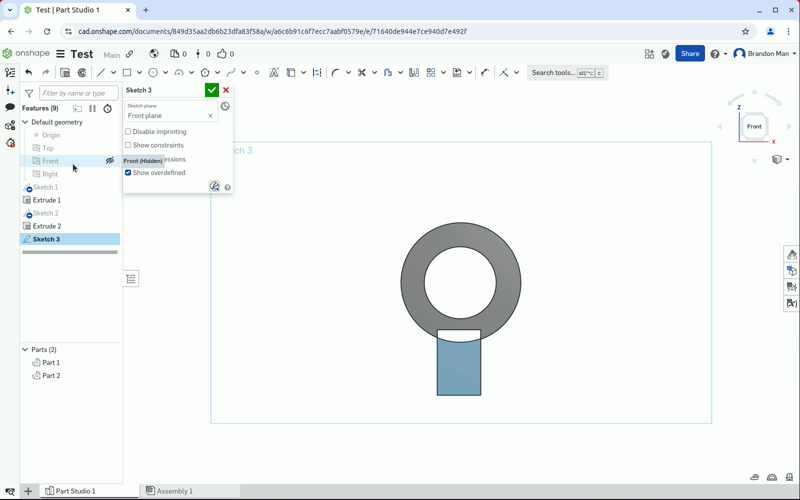
mouse_move(73, 352)
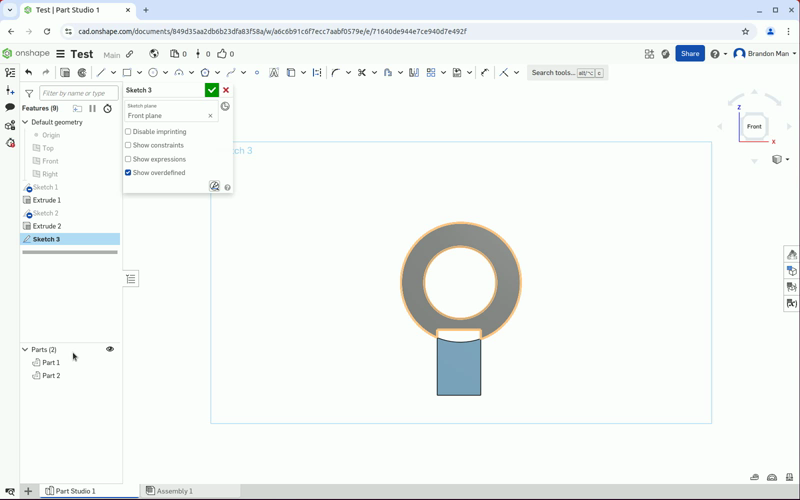
key(y)
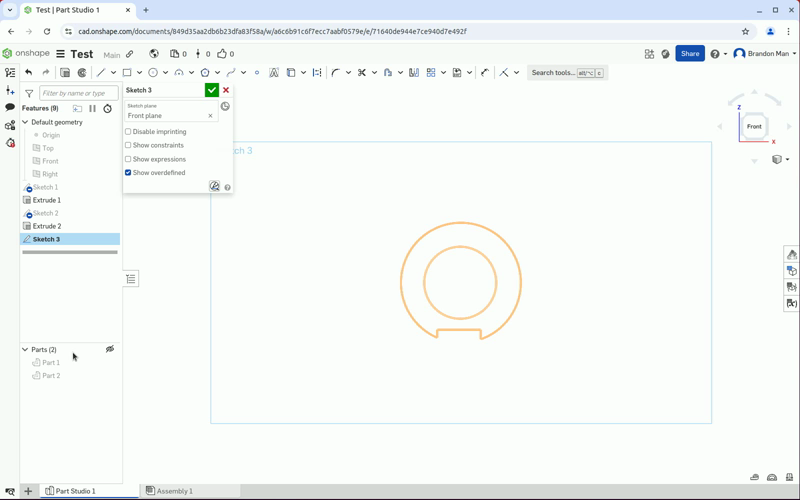
key(a)
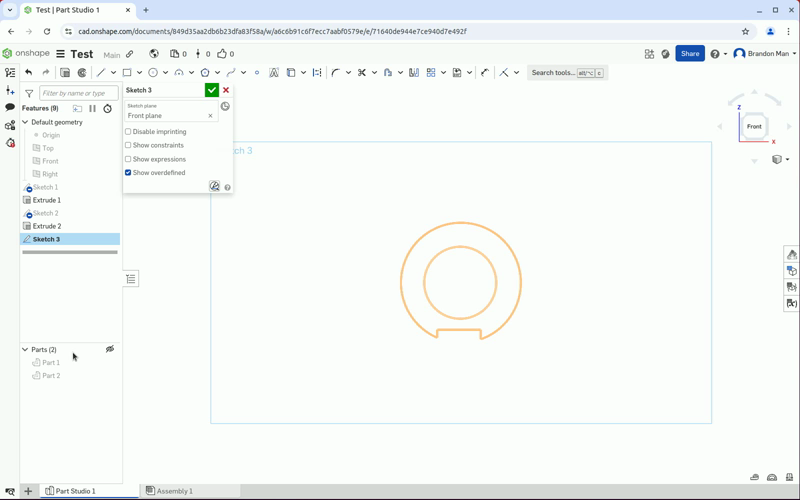
key_down(shift)
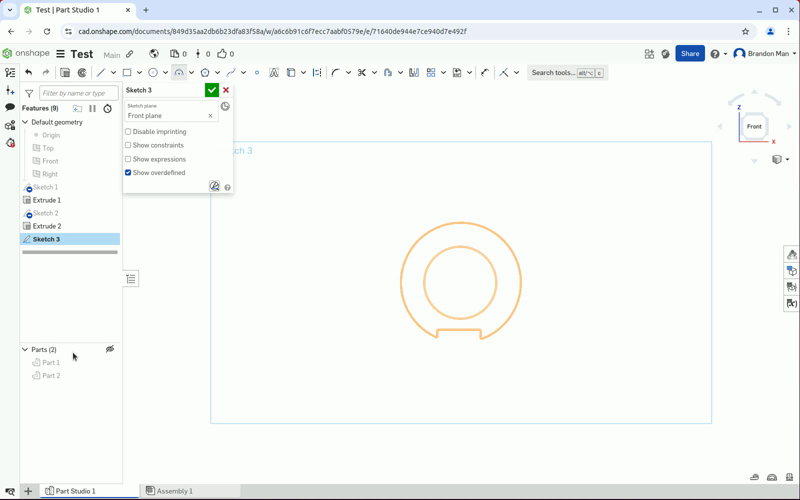
mouse_move(437, 337)
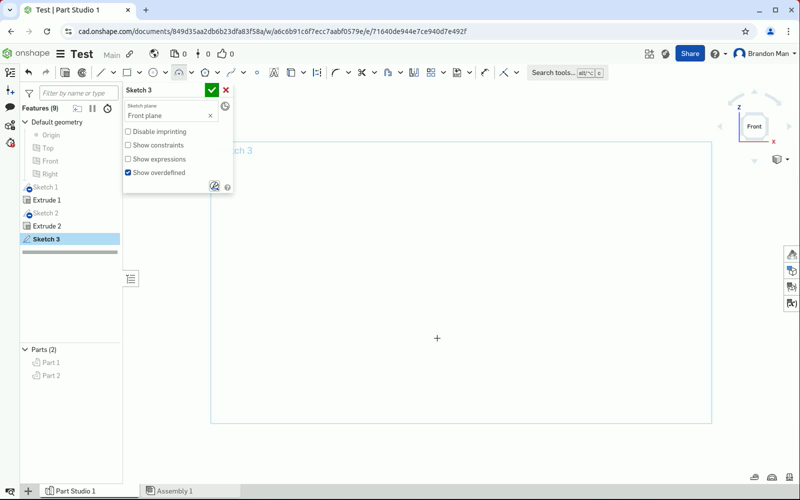
click(437, 337)
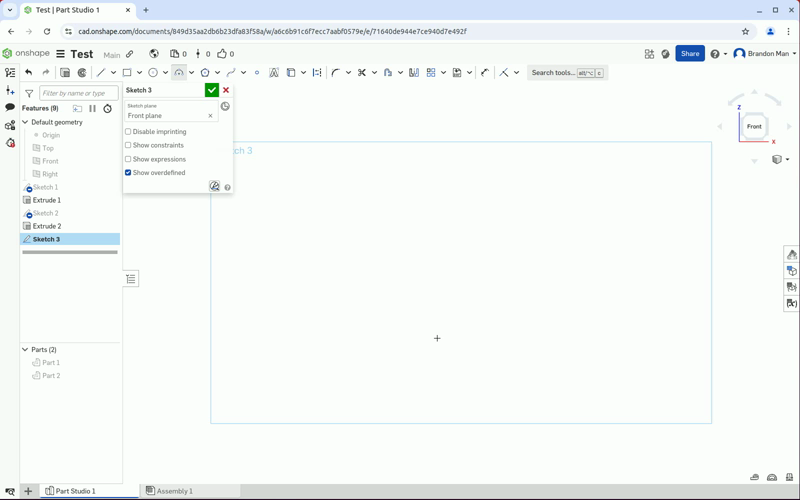
key_up(shift)
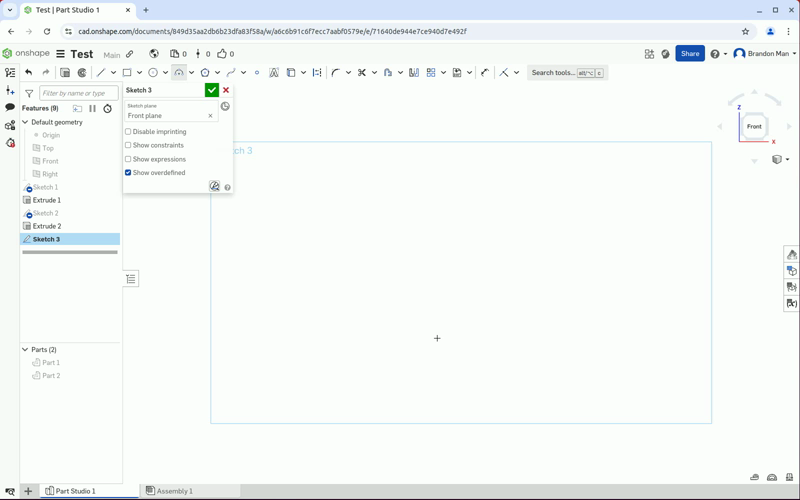
key_down(shift)
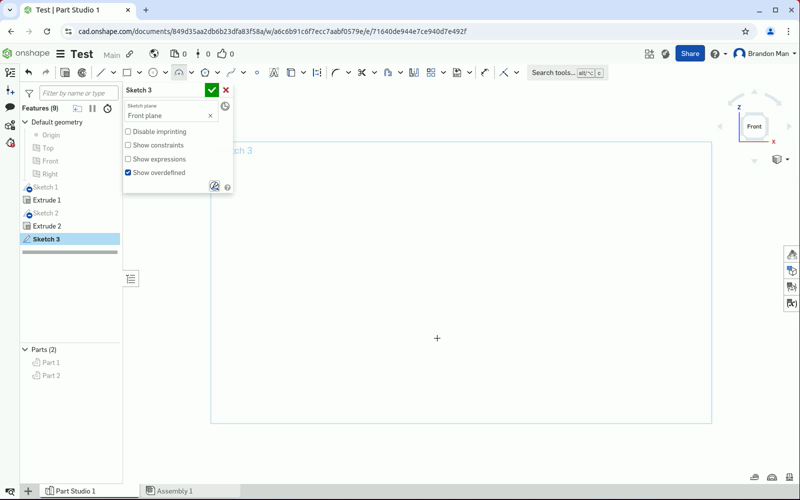
mouse_move(481, 339)
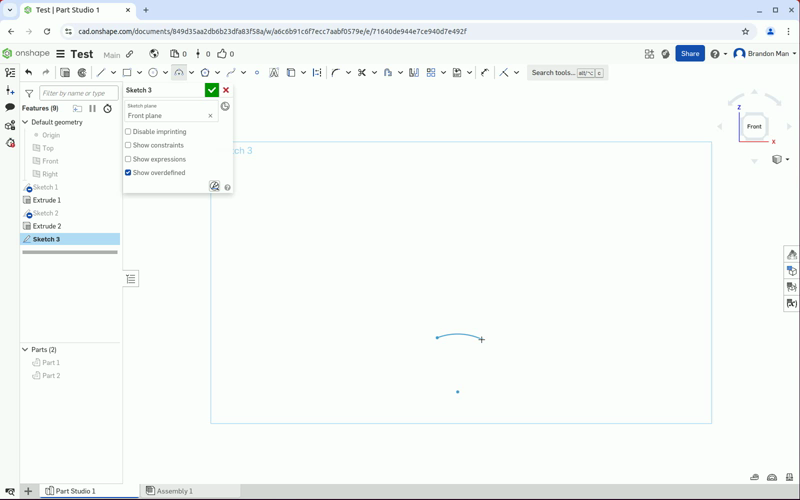
click(481, 339)
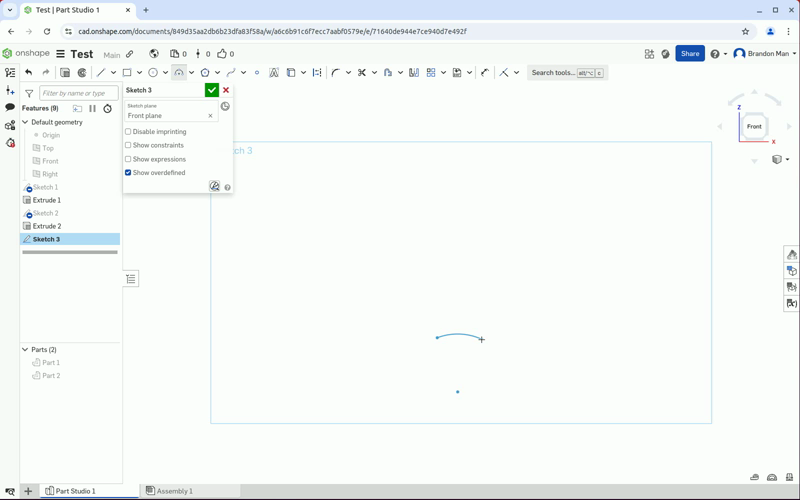
mouse_move(459, 342)
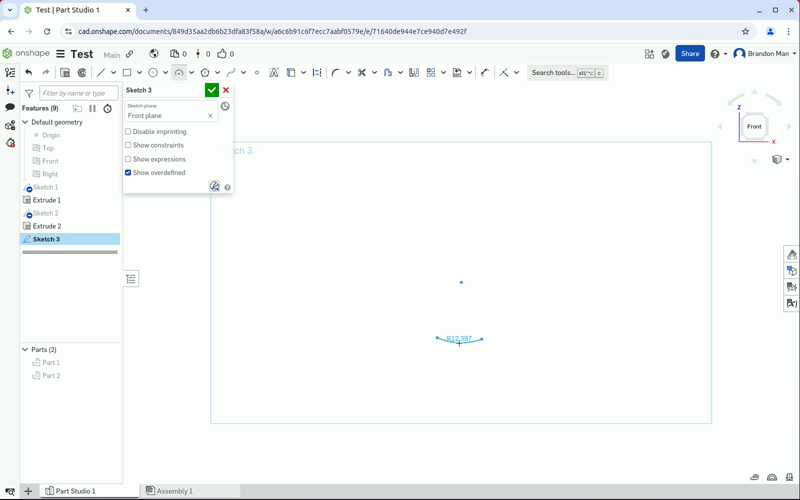
click(459, 342)
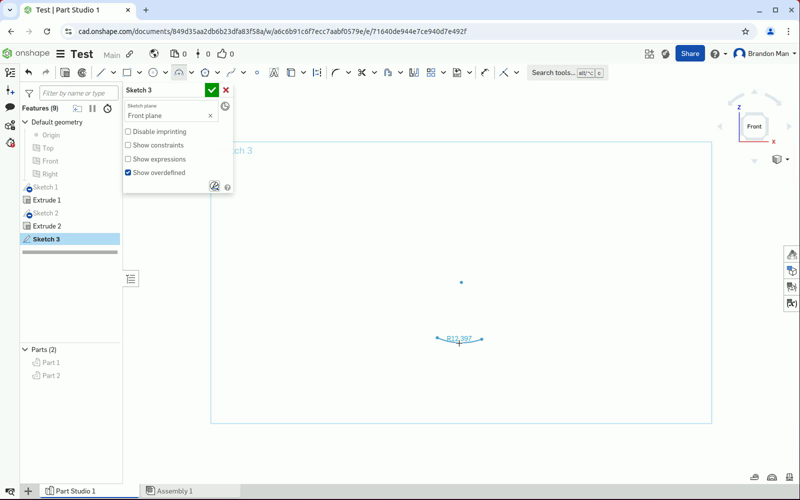
key_up(shift)
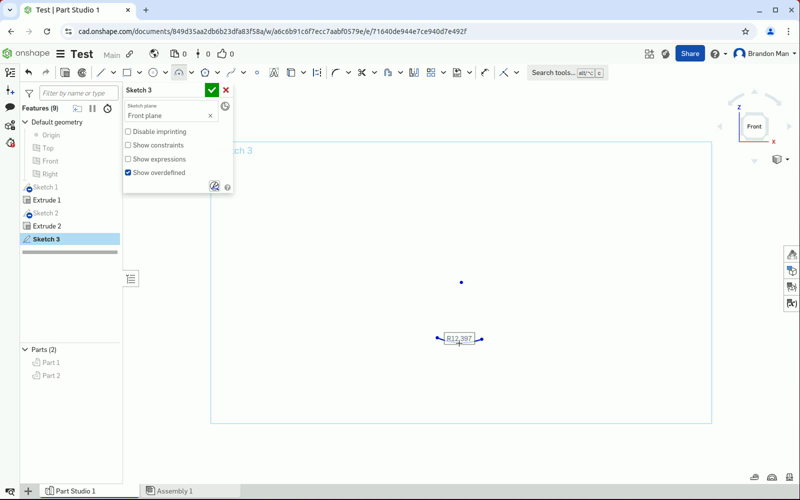
key(esc)
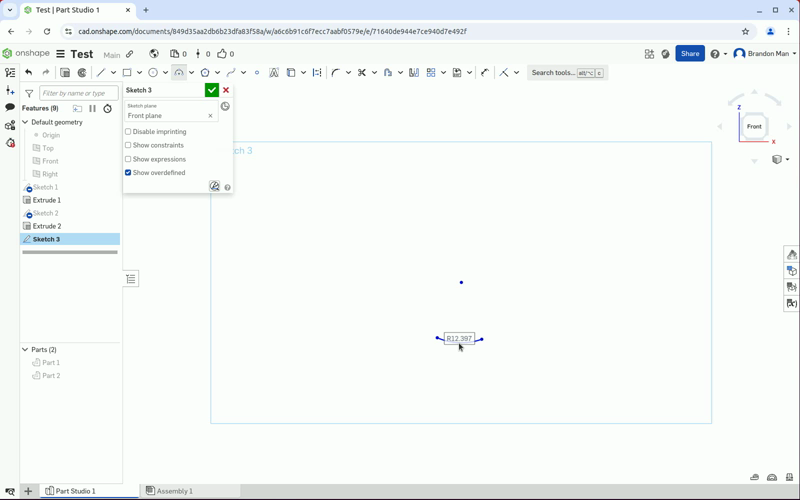
key(l)
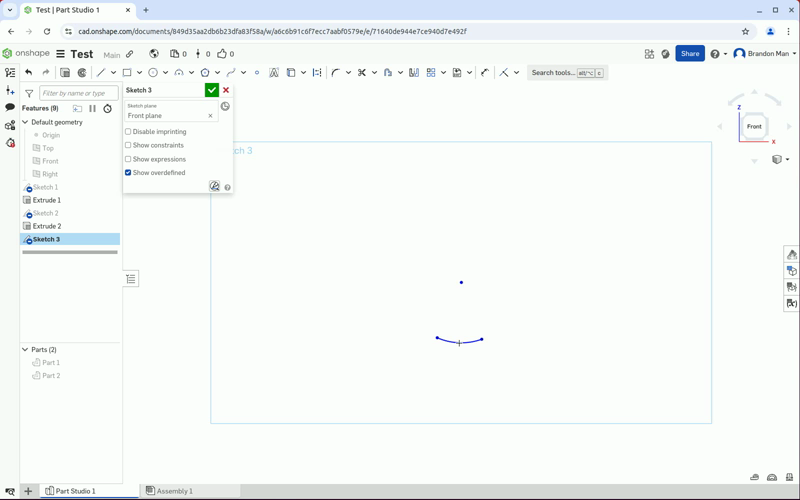
mouse_move(481, 339)
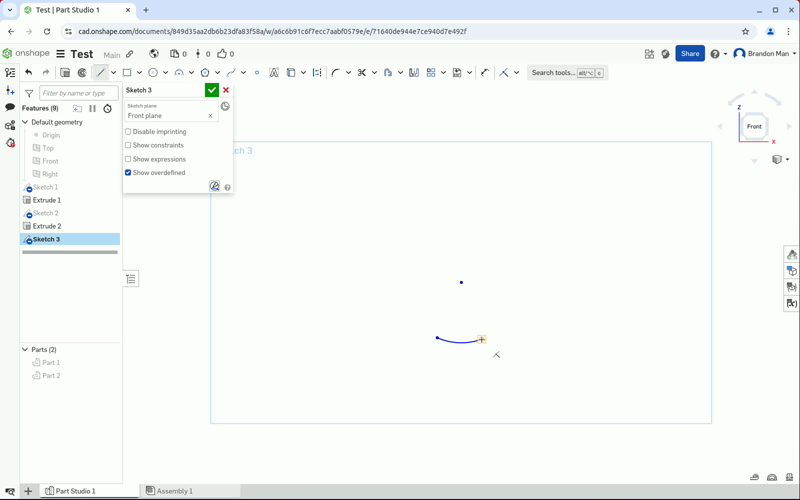
click(481, 339)
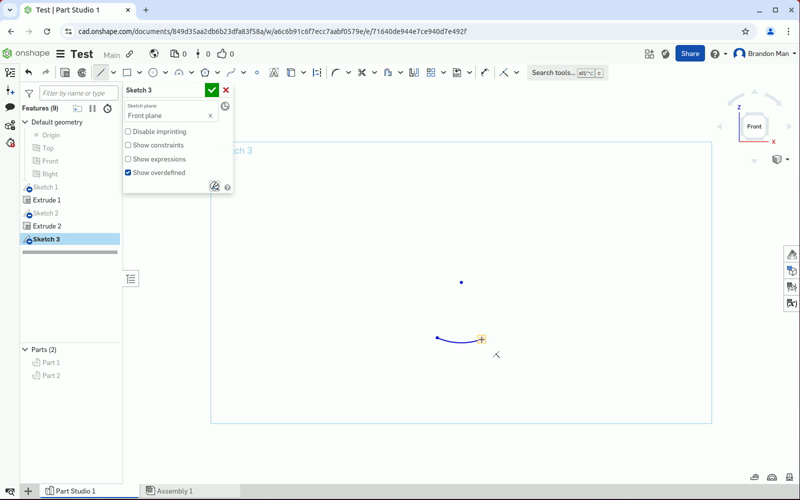
key_down(shift)
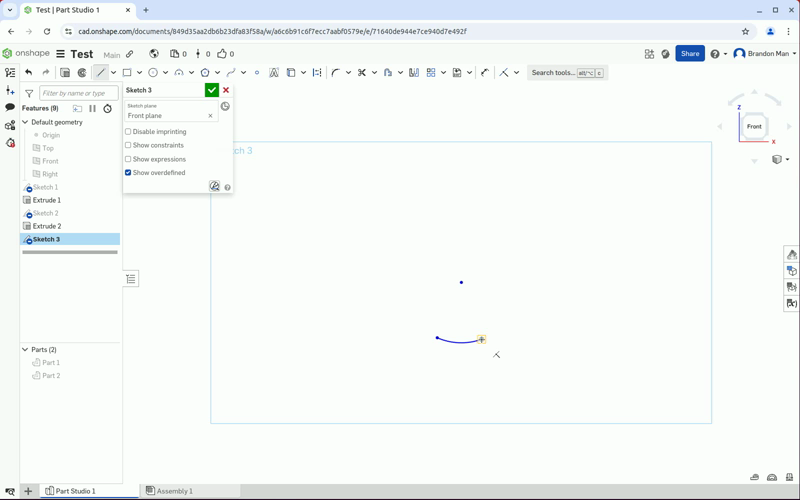
mouse_move(511, 339)
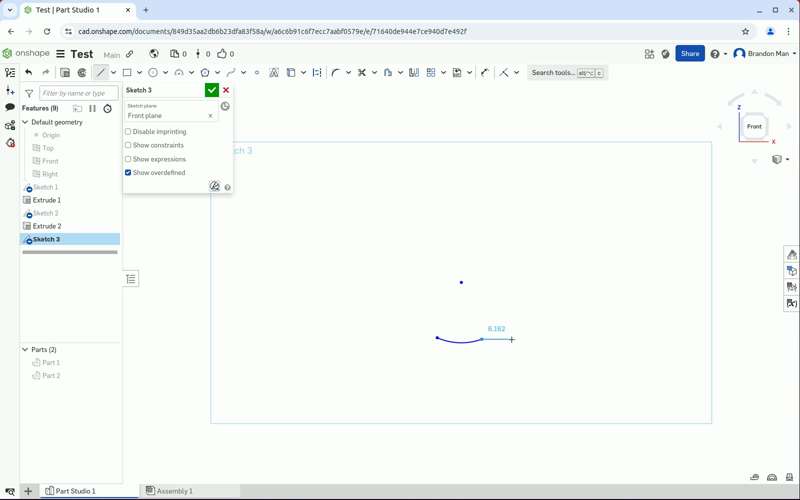
mouse_move(481, 329)
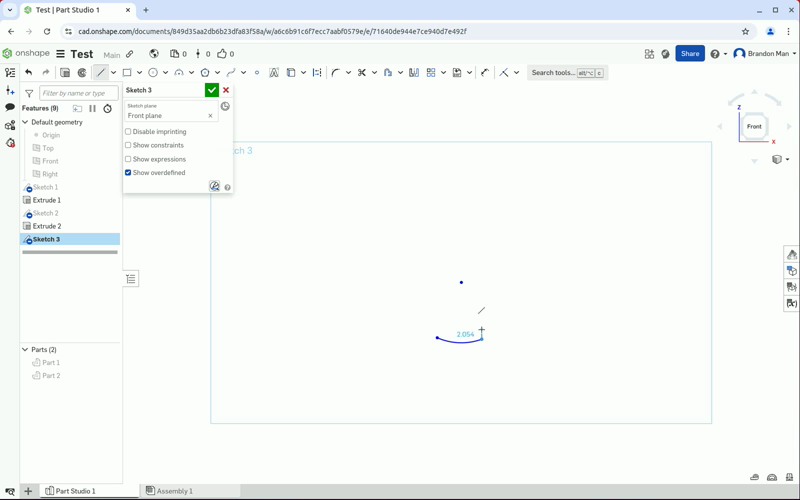
click(481, 329)
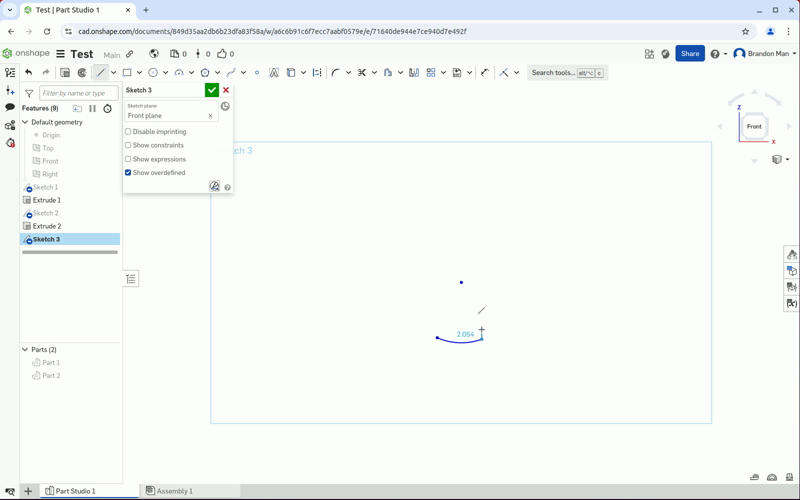
key_up(shift)
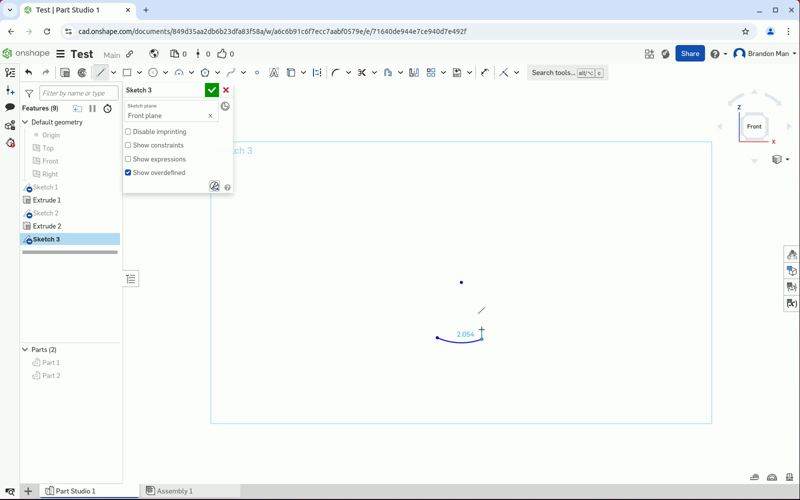
key_down(shift)
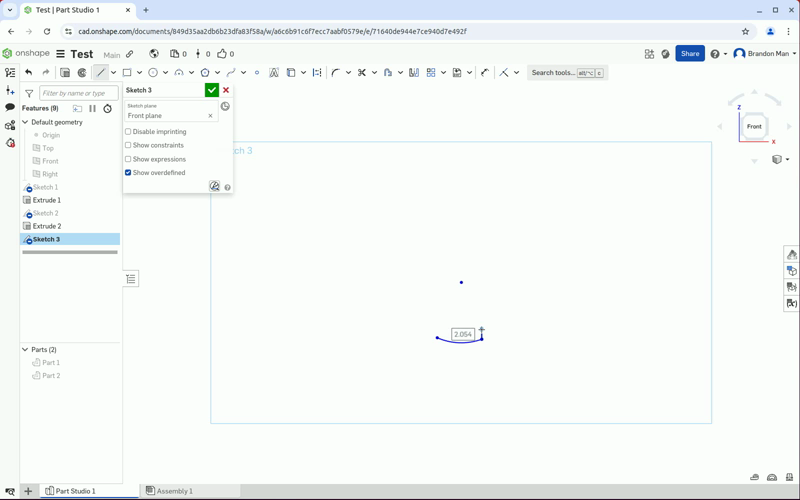
mouse_move(511, 329)
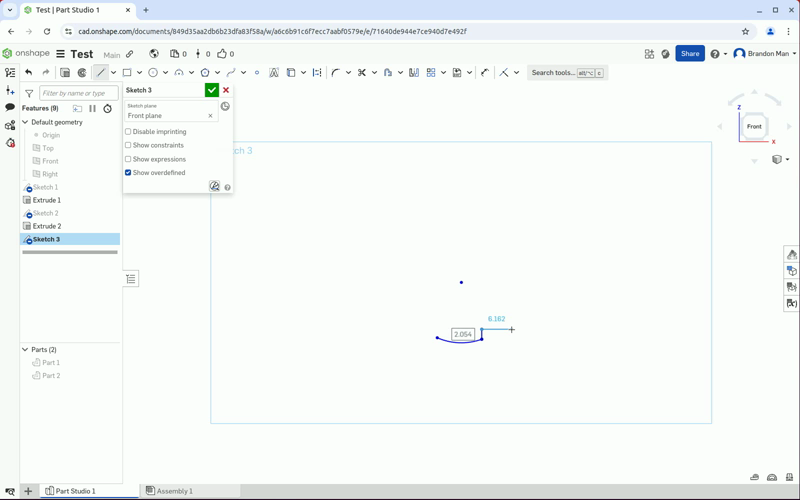
mouse_move(437, 329)
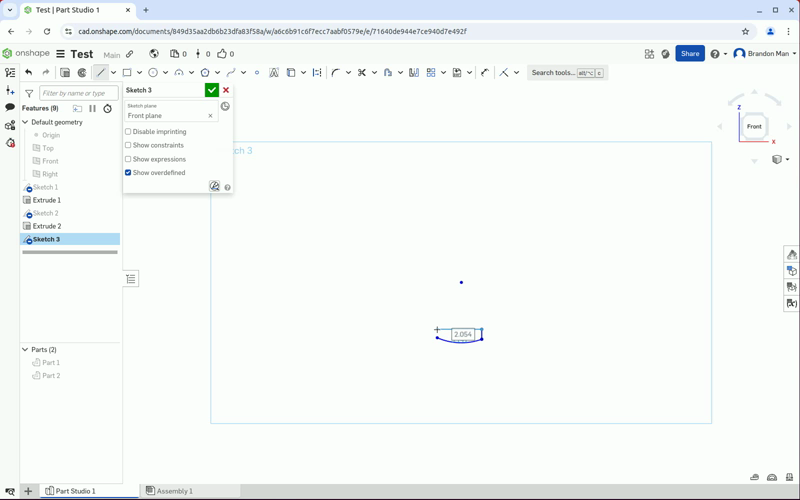
click(437, 329)
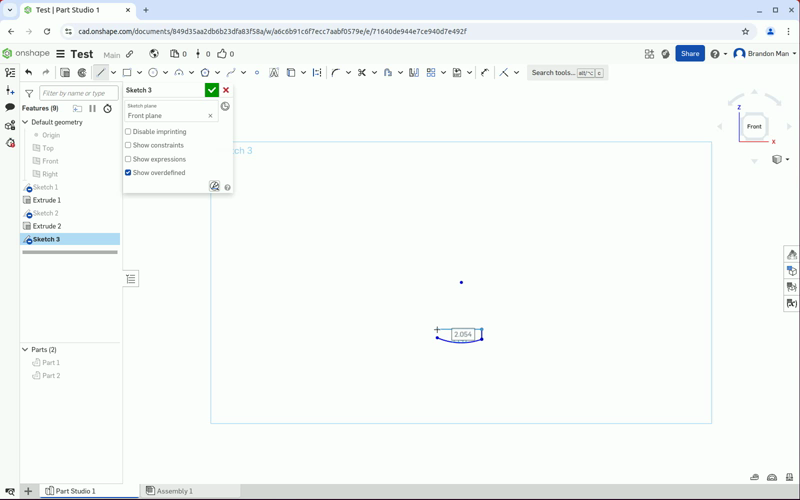
key_up(shift)
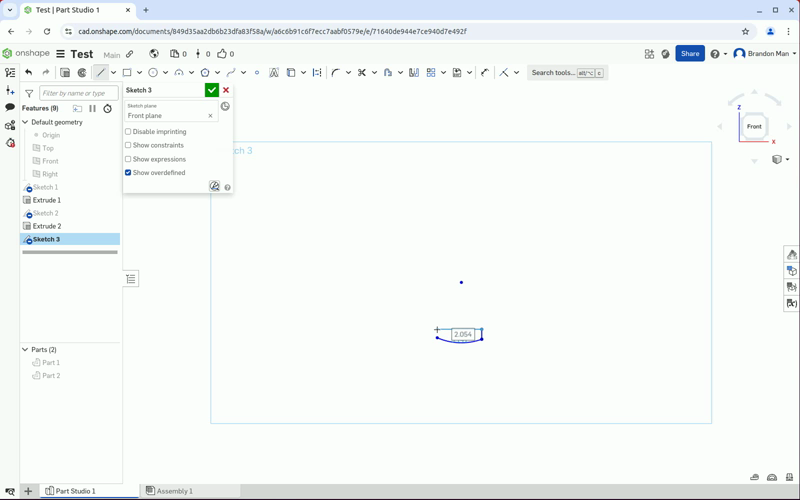
mouse_move(467, 329)
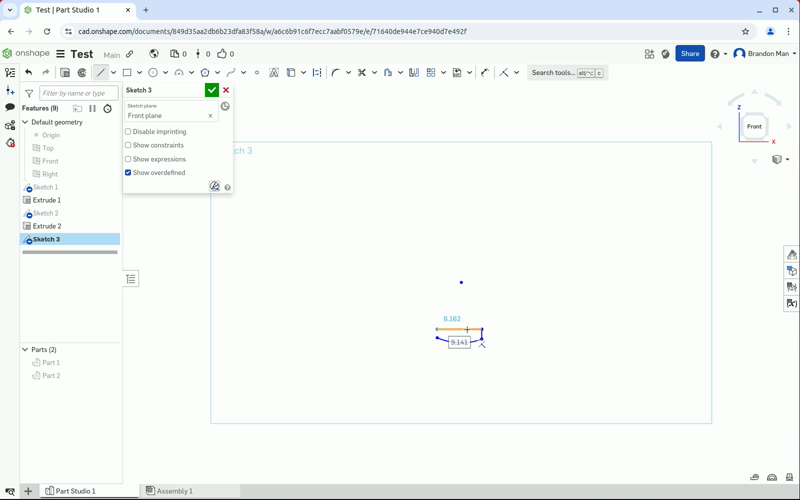
key_down(shift)
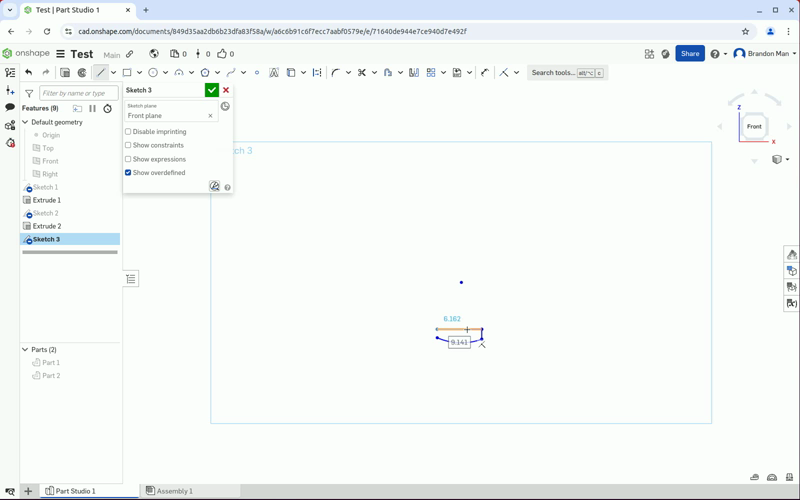
mouse_move(437, 337)
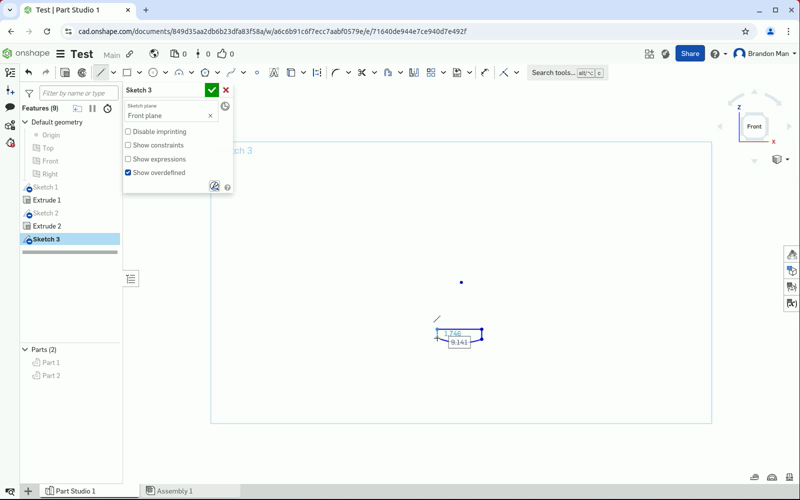
key_up(shift)
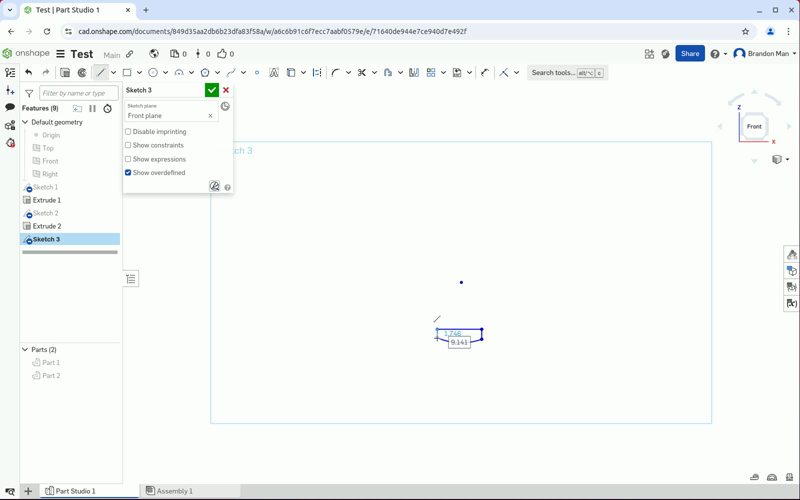
click(437, 337)
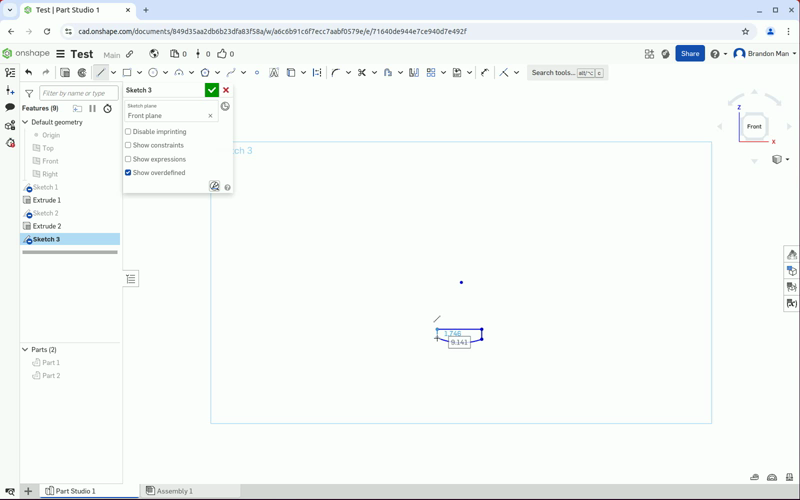
key(esc)
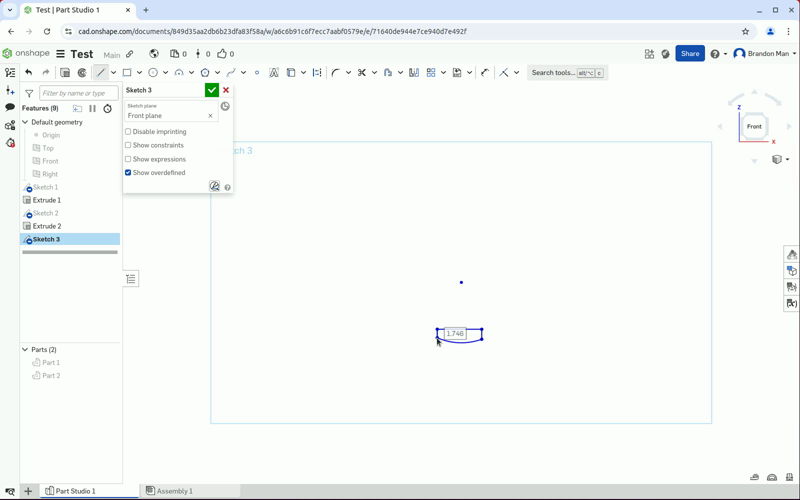
mouse_move(474, 335)
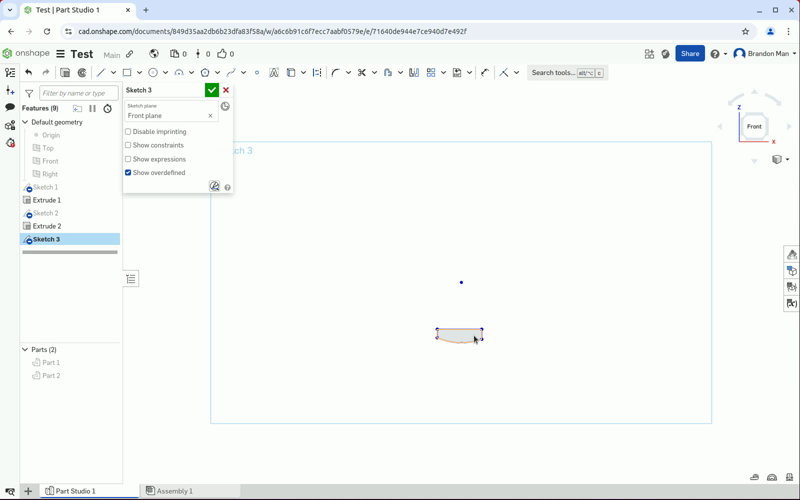
scroll(6)
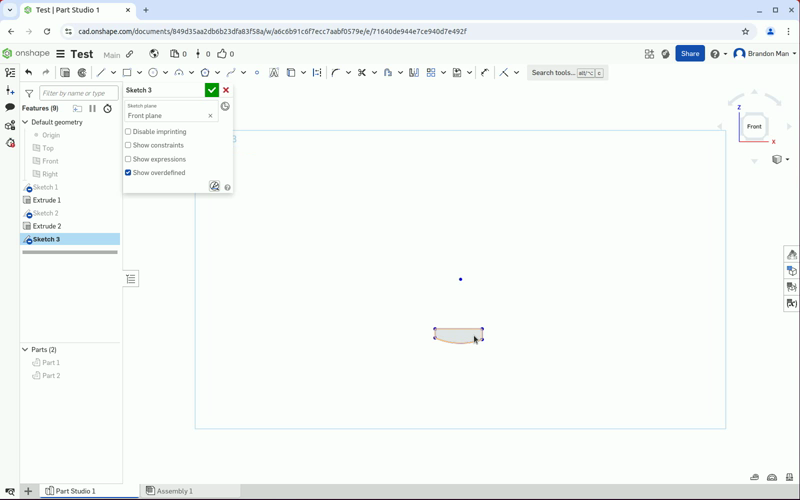
scroll(6)
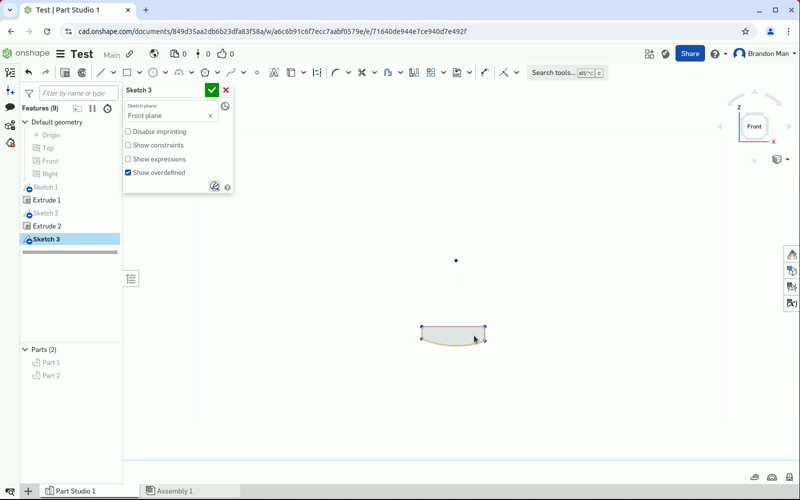
scroll(6)
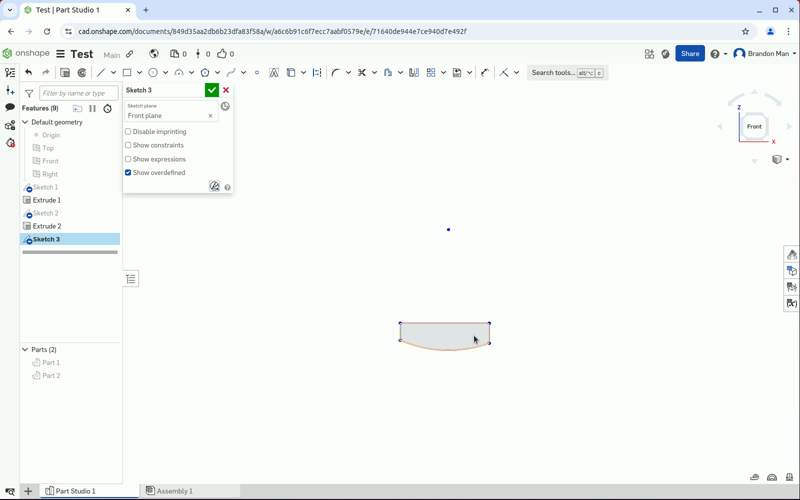
scroll(6)
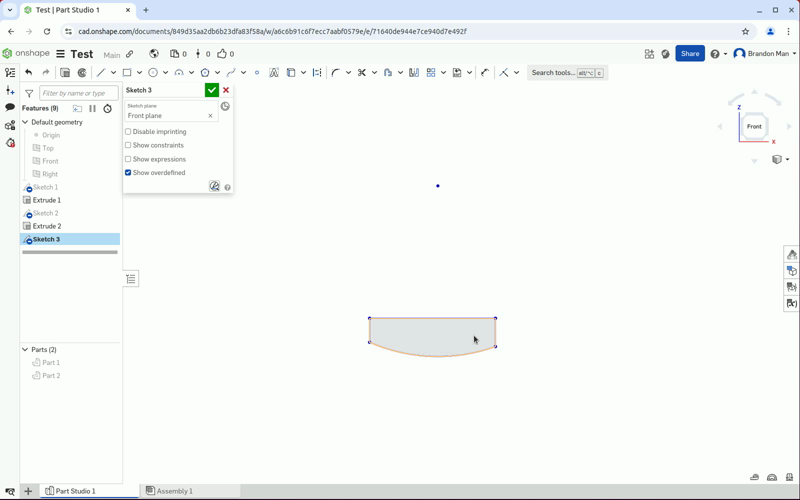
scroll(6)
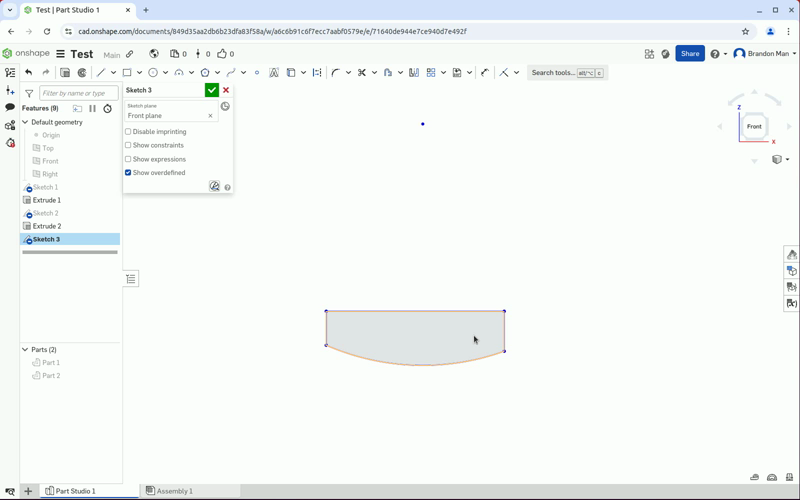
scroll(6)
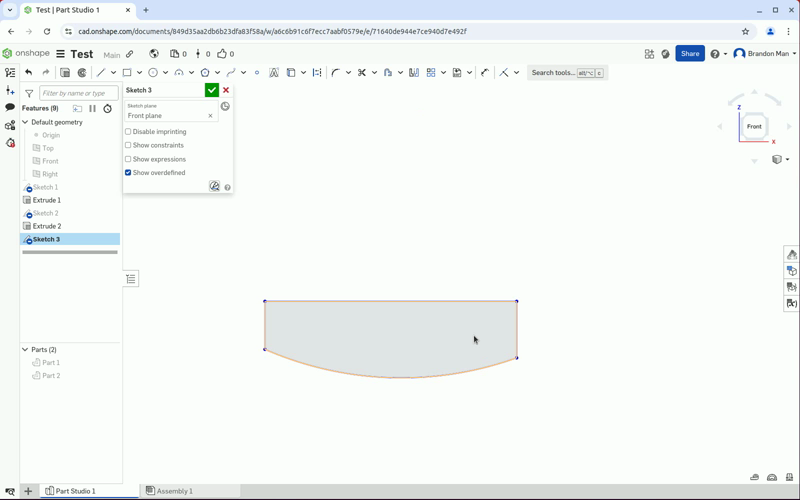
scroll(6)
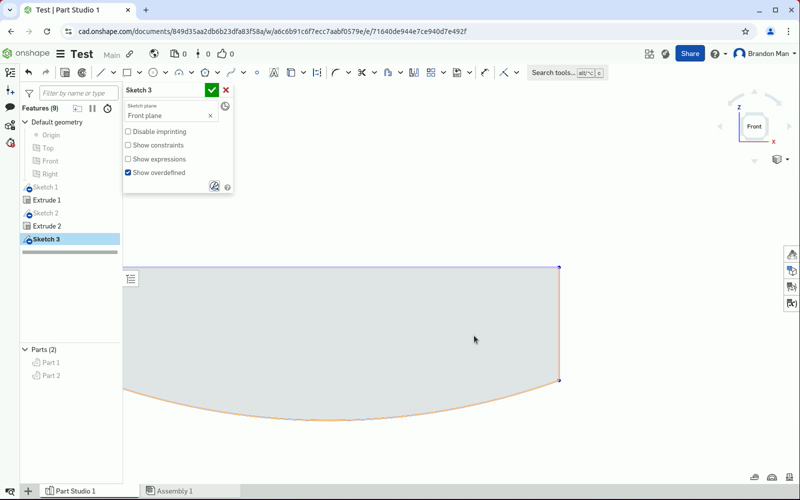
click(474, 335)
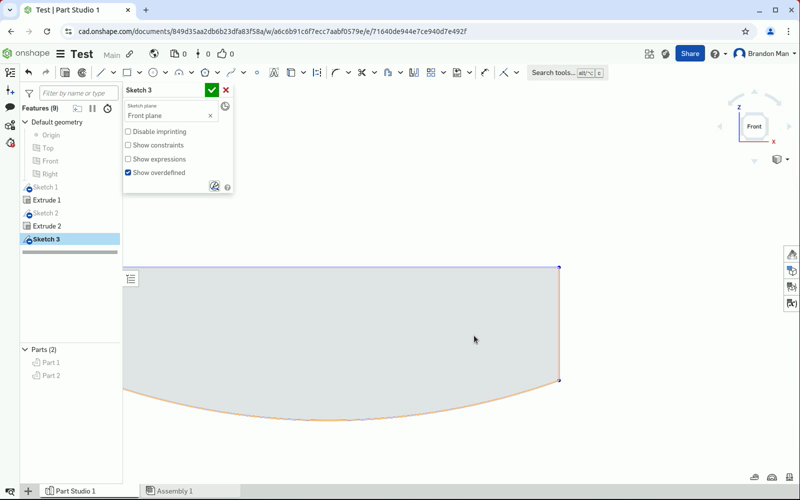
scroll(-6)
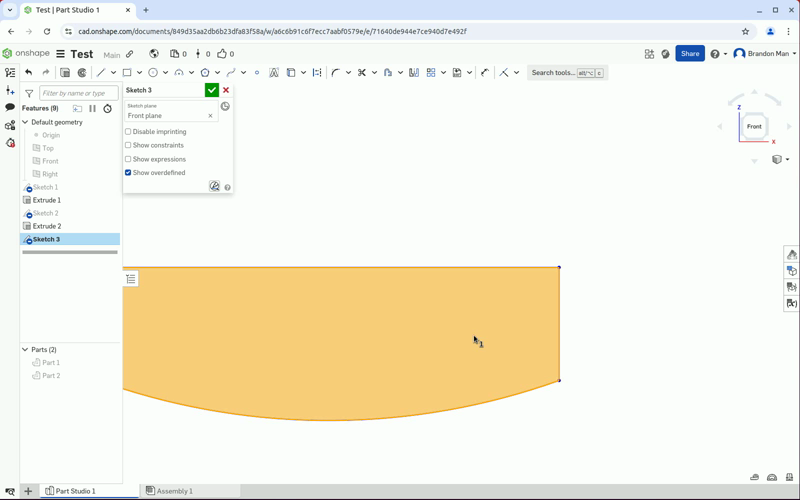
scroll(-6)
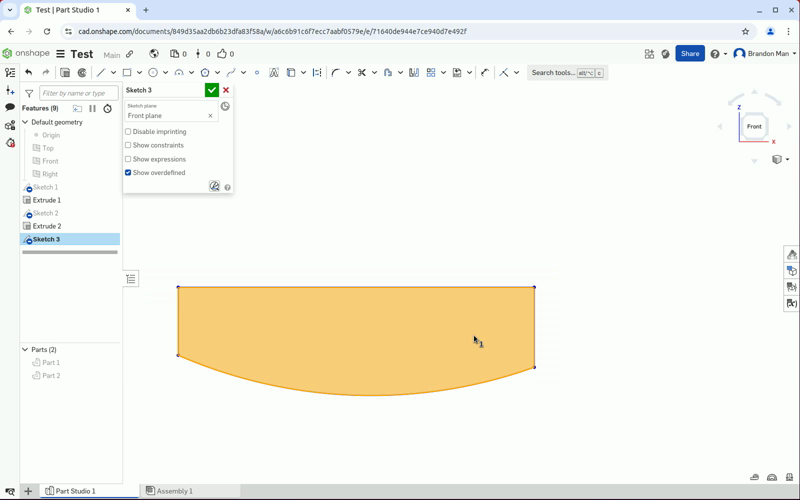
scroll(-6)
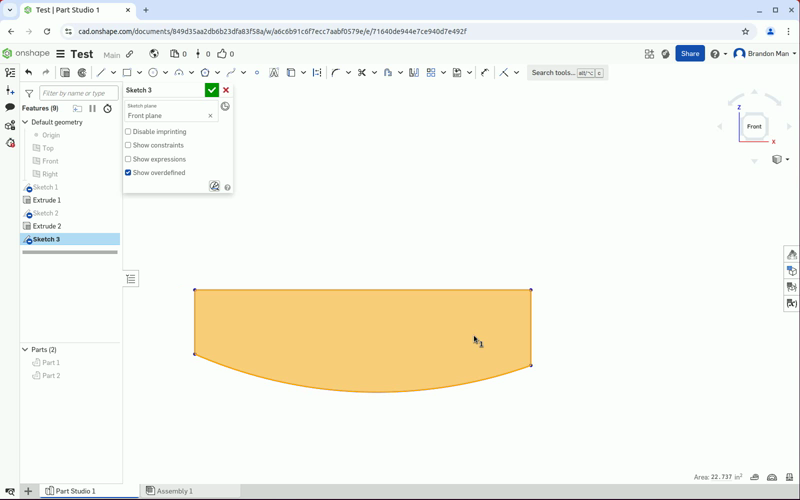
scroll(-6)
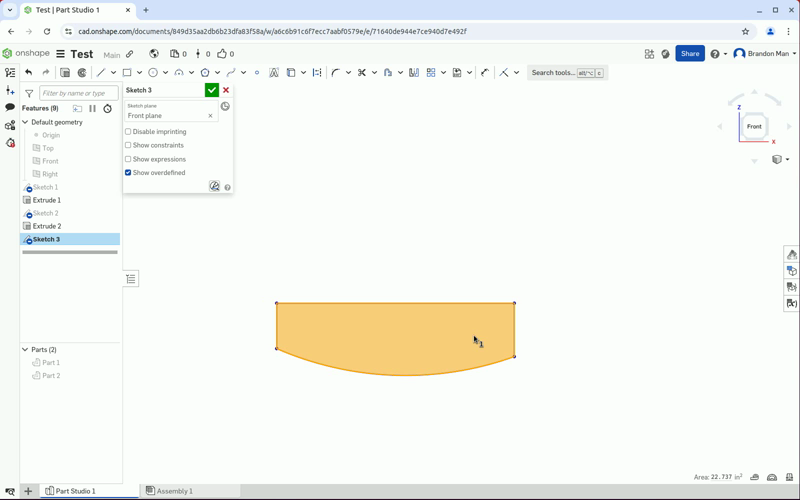
scroll(-6)
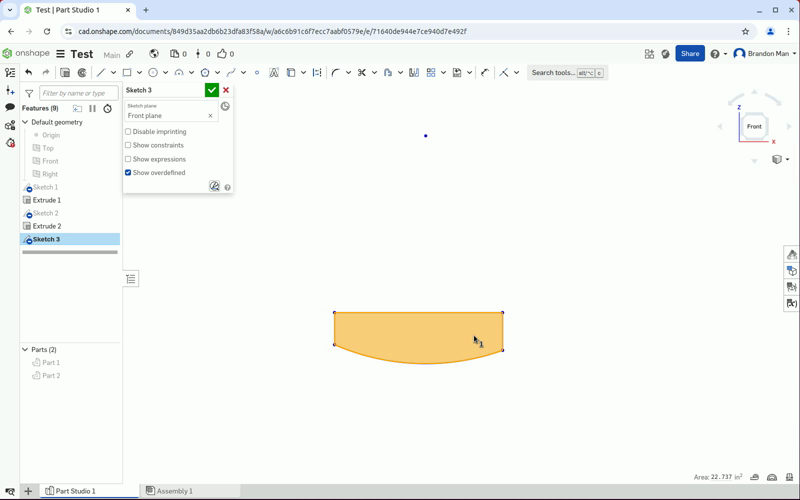
scroll(-6)
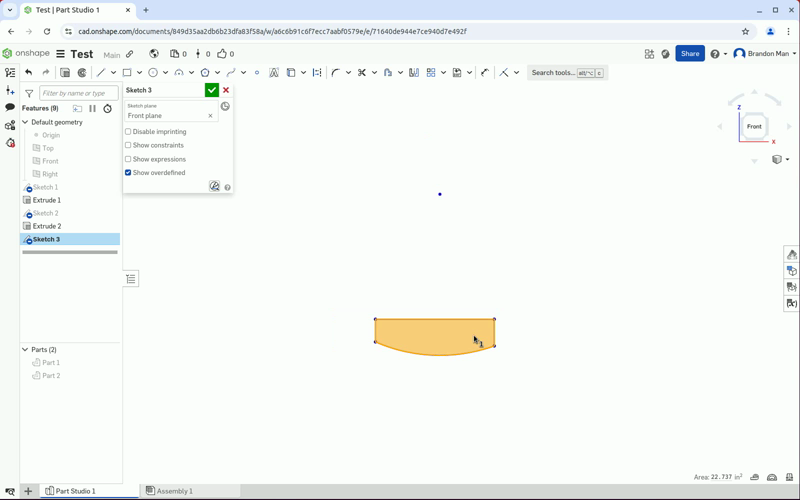
scroll(-6)
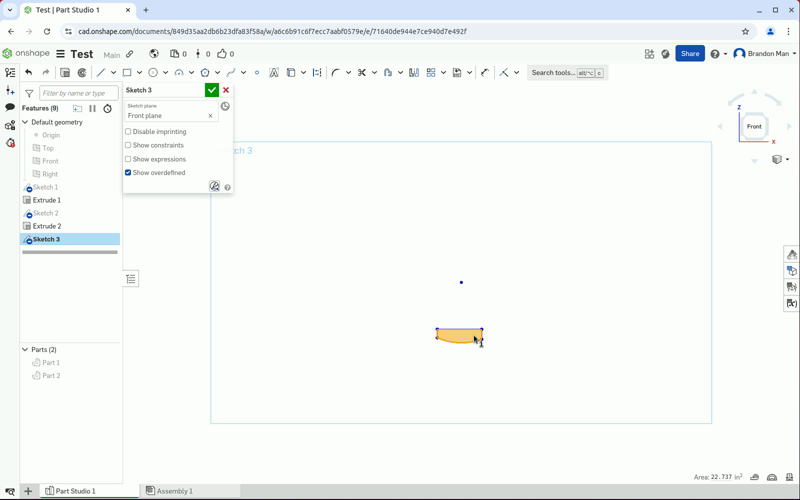
mouse_move(73, 352)
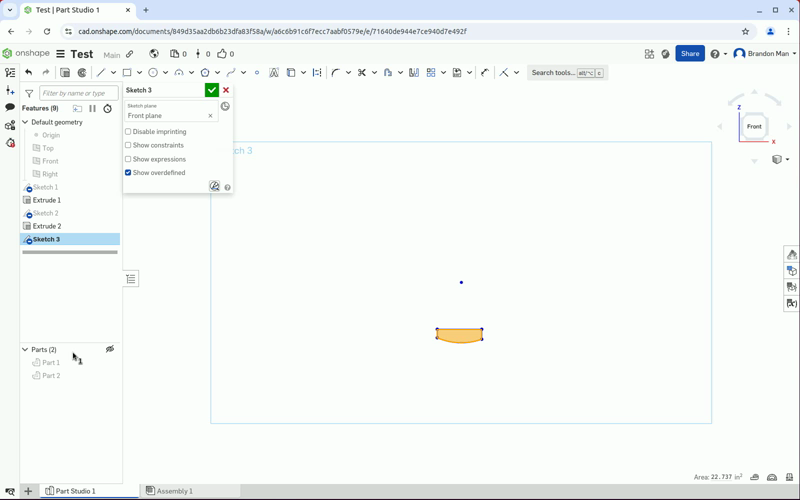
key(shift+y)
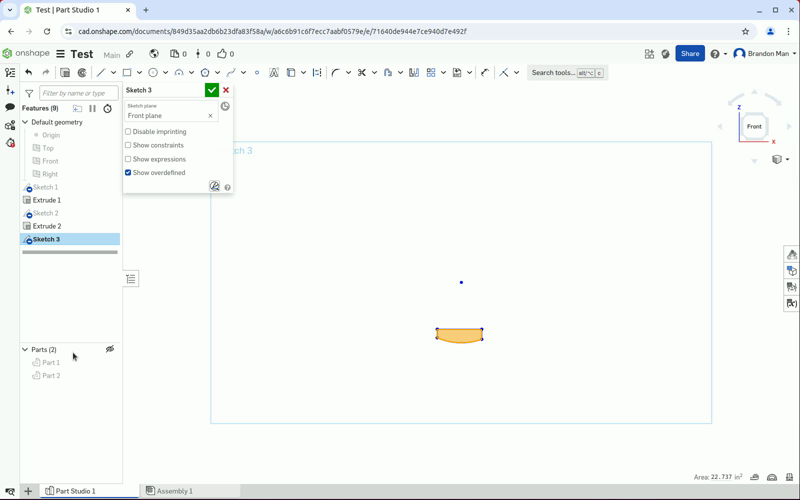
key(shift+e)
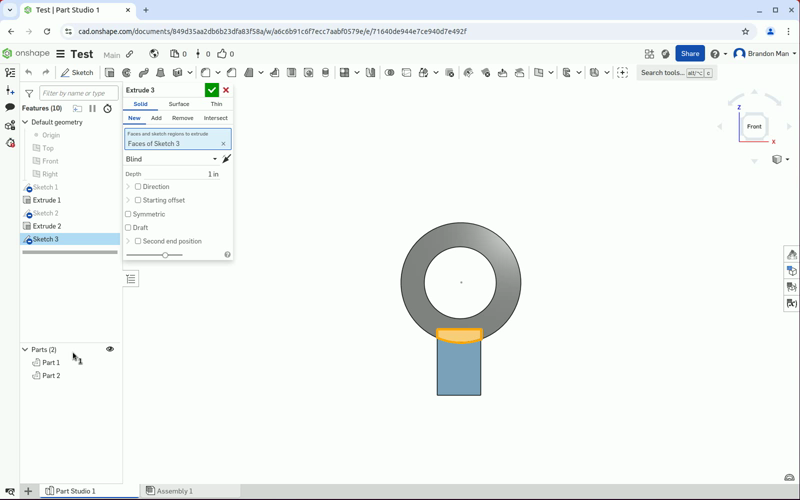
mouse_move(143, 106)
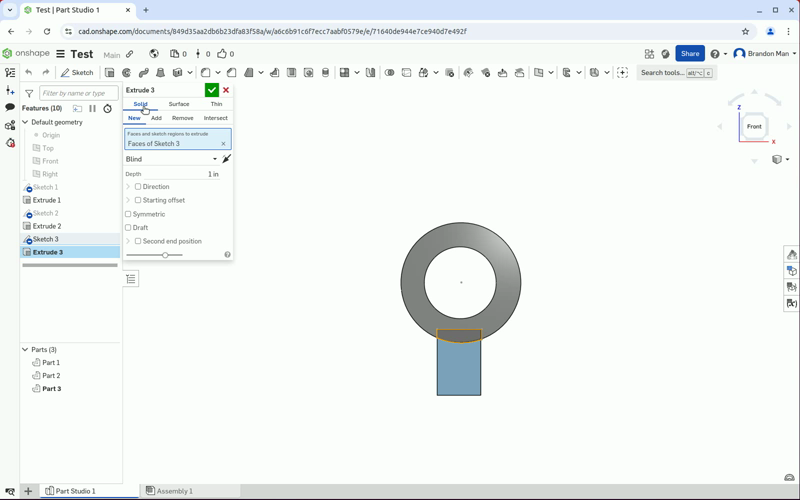
click(143, 106)
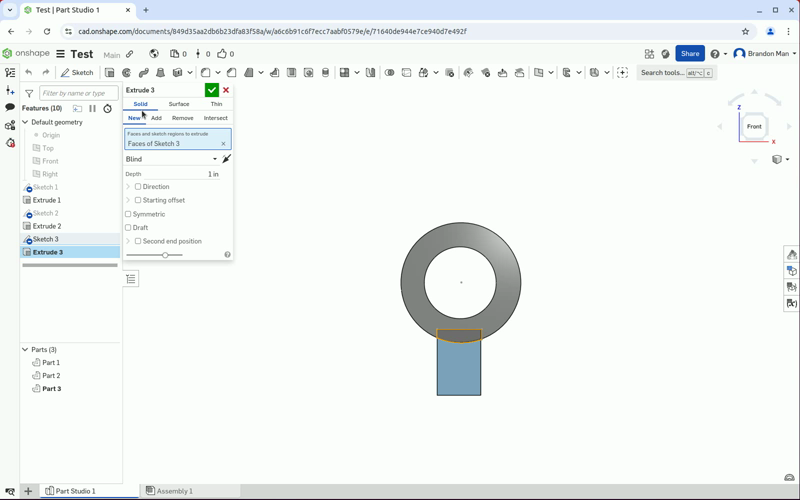
mouse_move(137, 120)
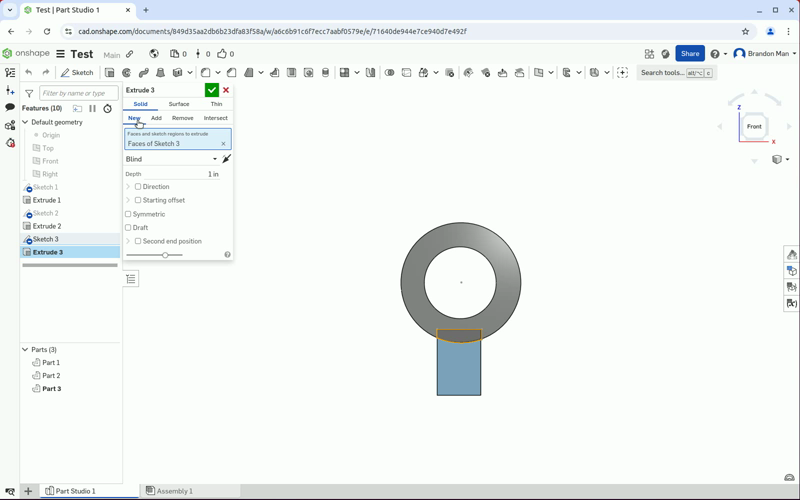
click(137, 120)
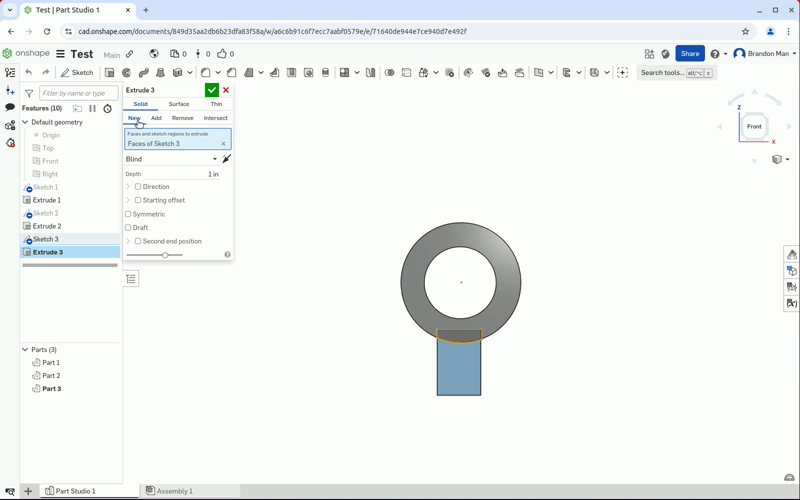
key(tab, 4)
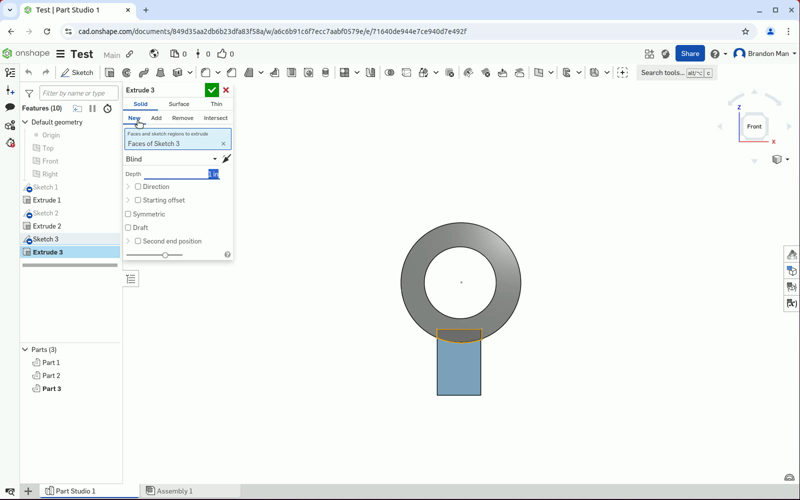
text(5.536)
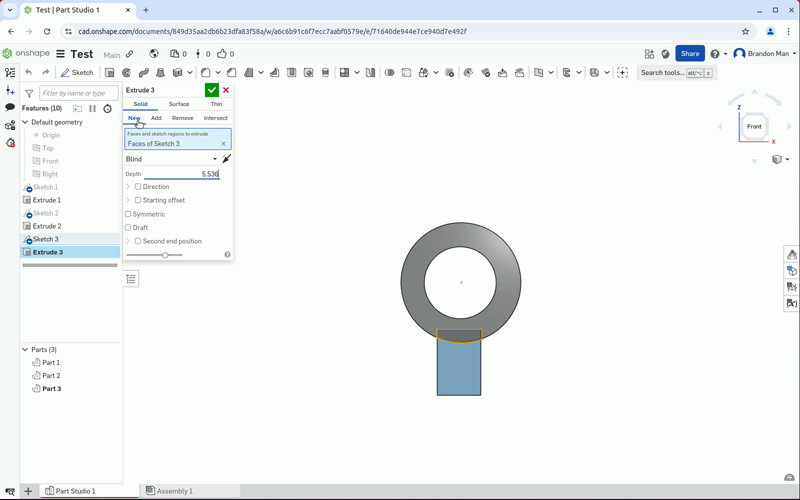
key(enter)
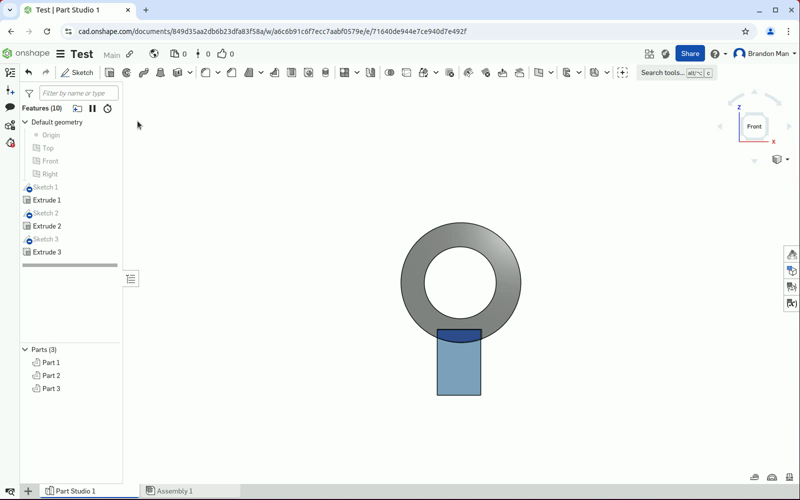
key(shift+h)
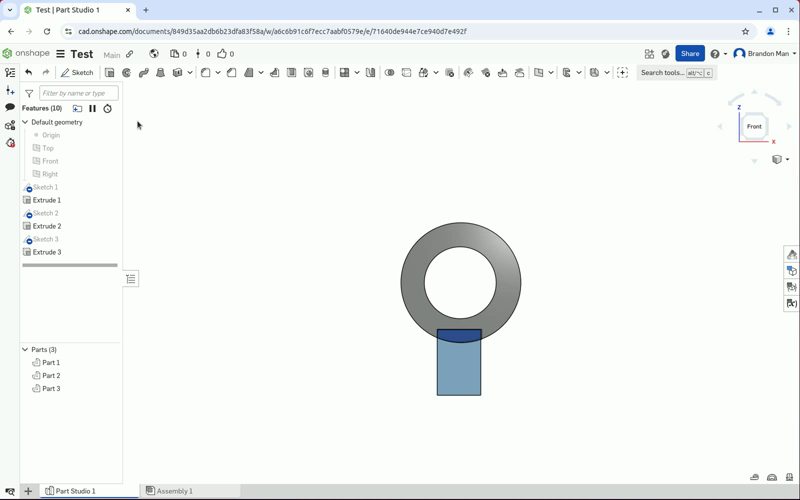
key(shift+h)
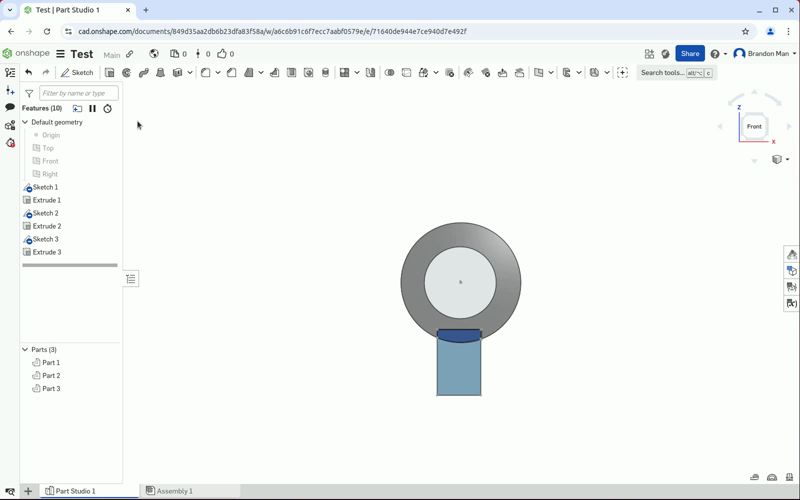
key(shift+7)
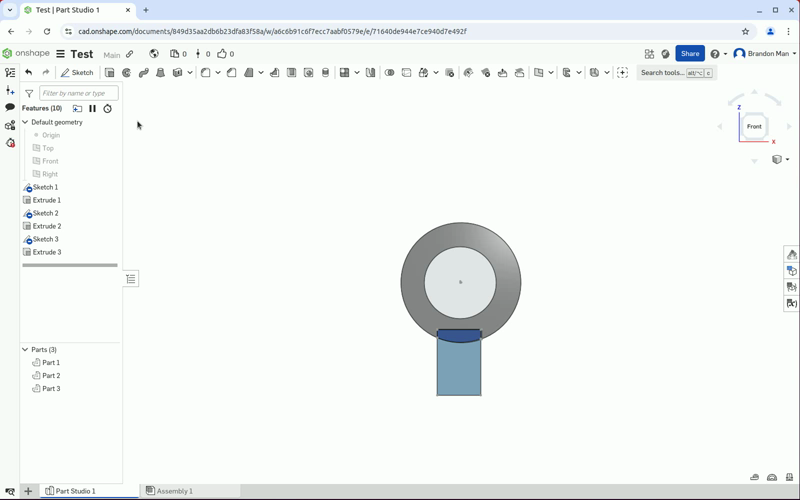
key(left, 2)
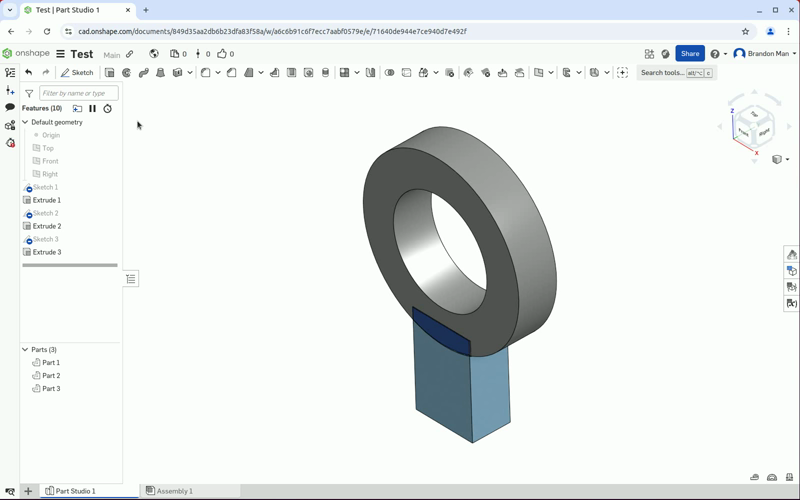
key(down, 2)
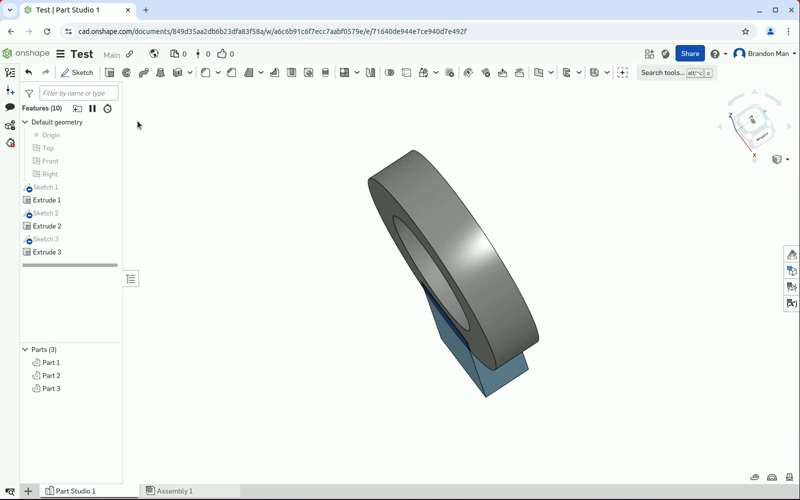
key(up, 2)
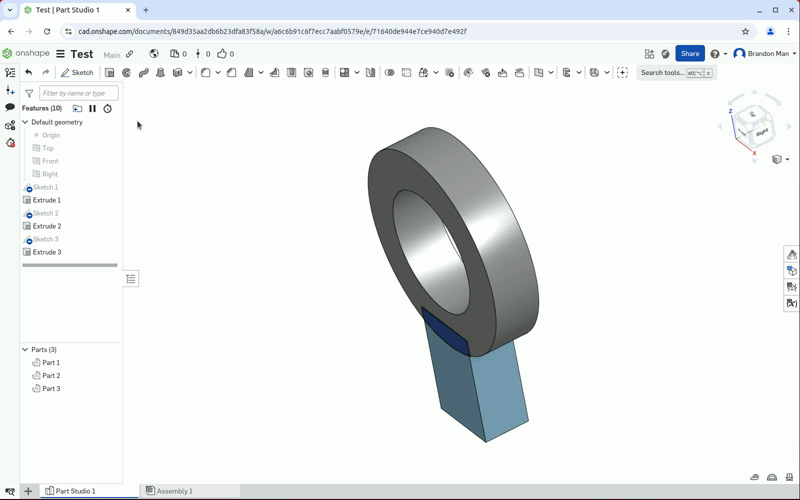
key(right, 2)
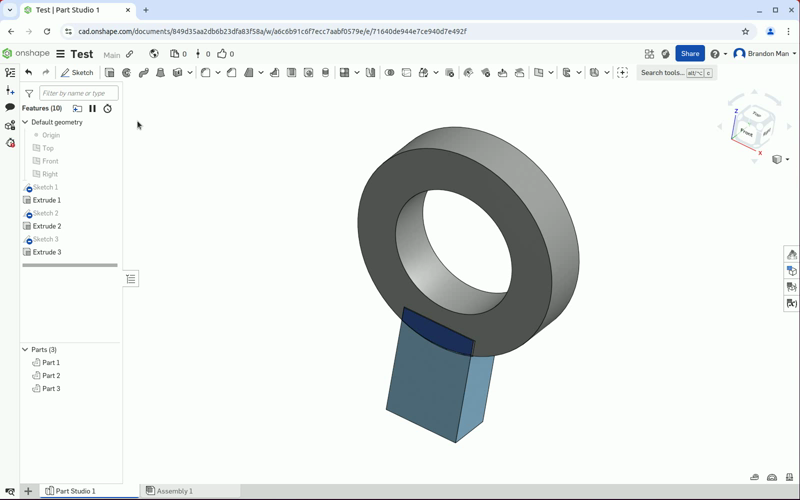
mouse_move(73, 189)
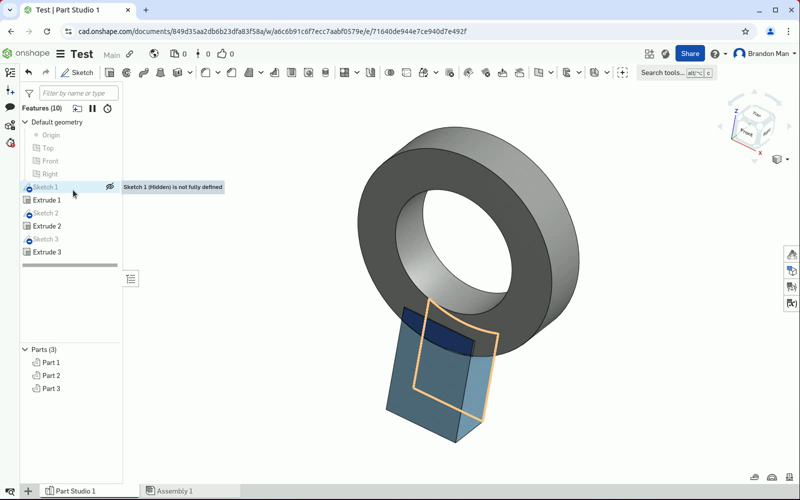
click(73, 189)